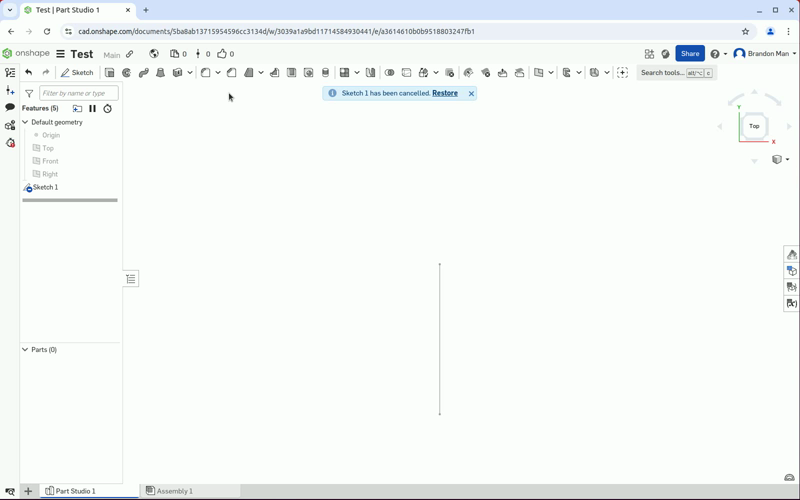
key(shift+h)
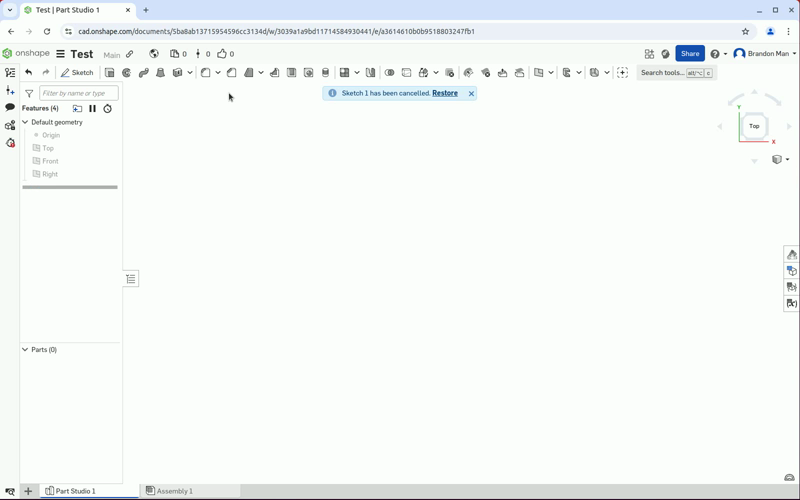
key(shift+s)
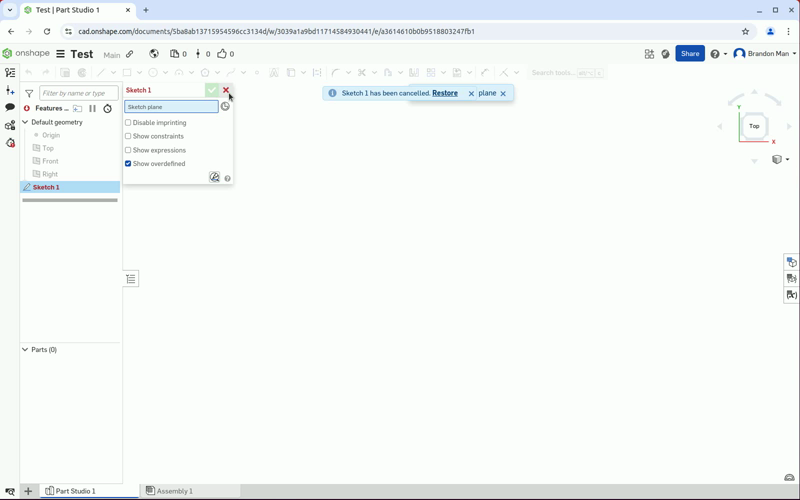
mouse_move(73, 150)
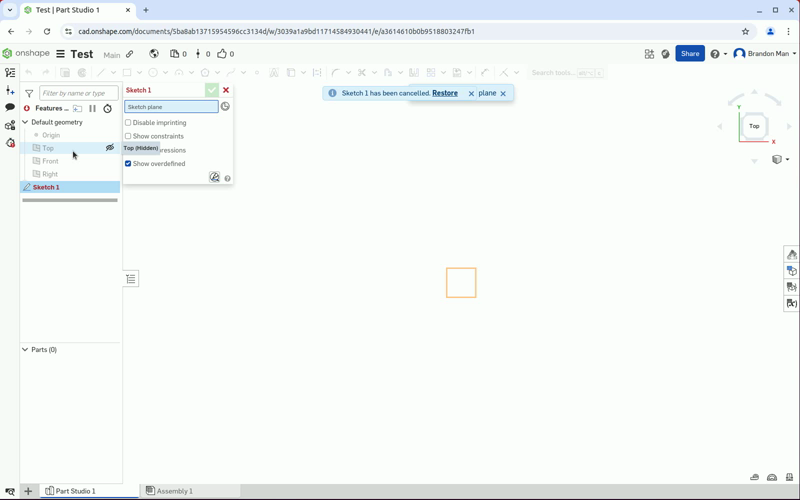
click(73, 150)
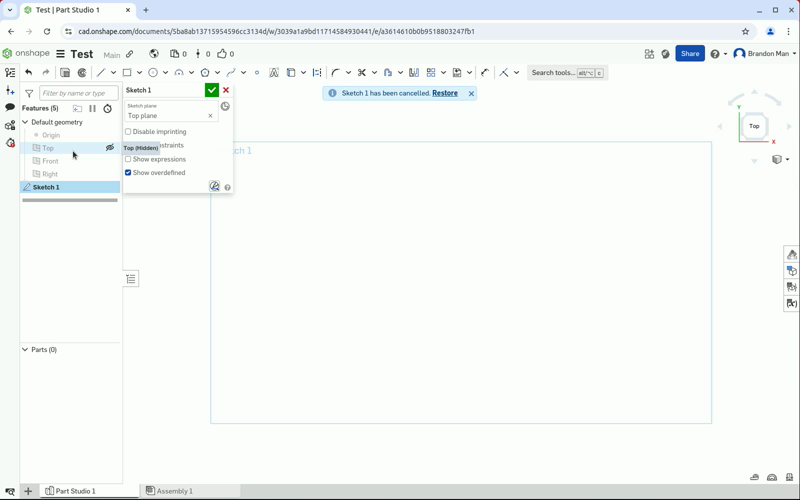
mouse_move(73, 352)
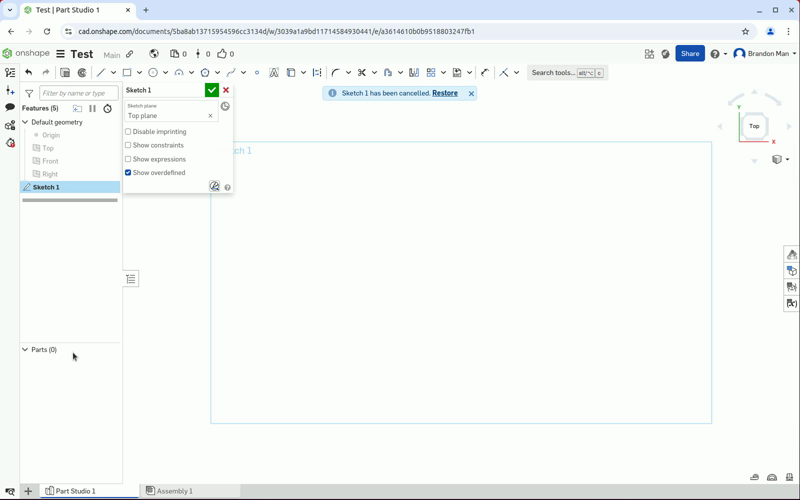
key(y)
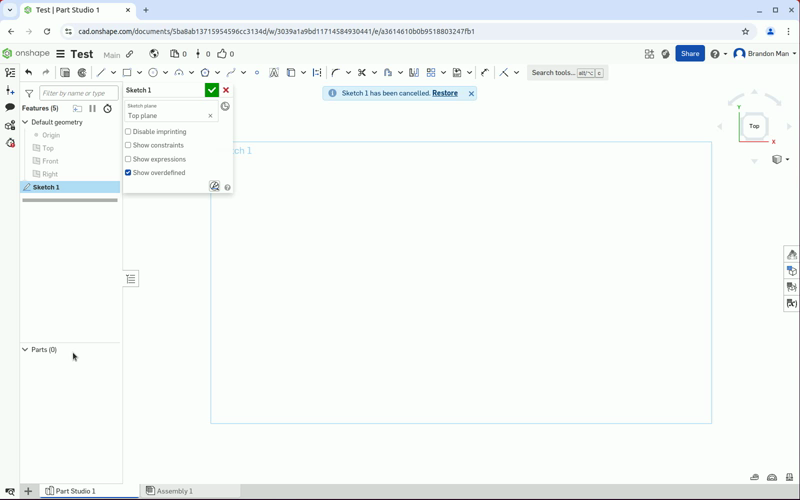
key(l)
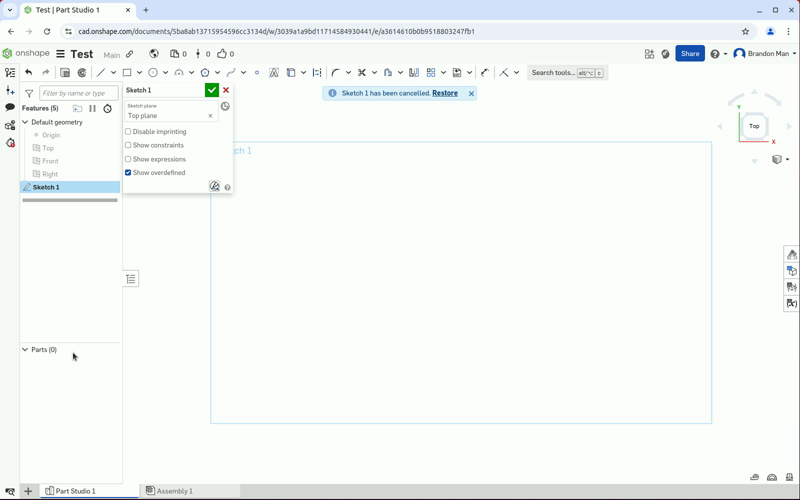
key_down(shift)
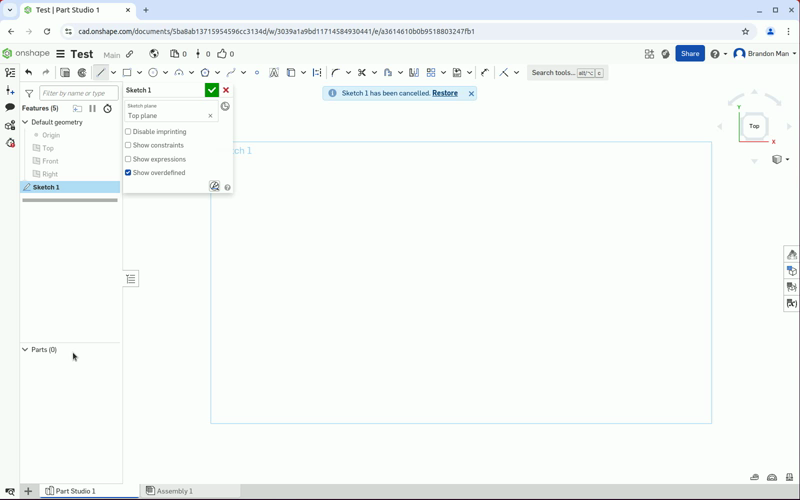
mouse_move(355, 315)
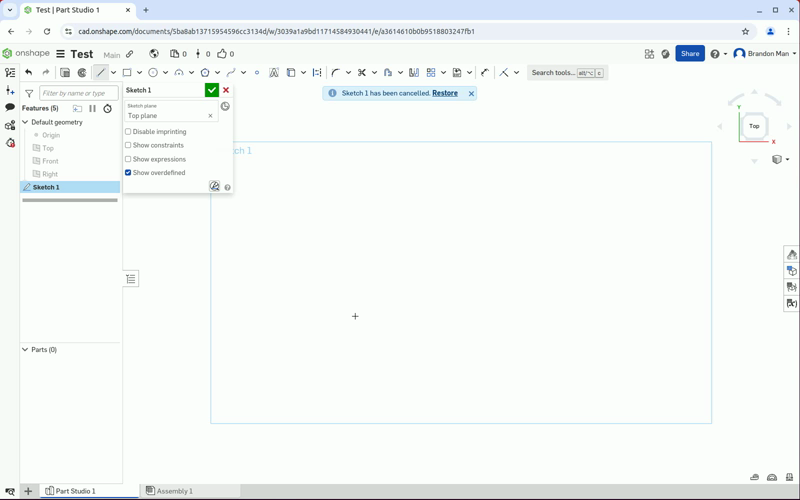
click(355, 315)
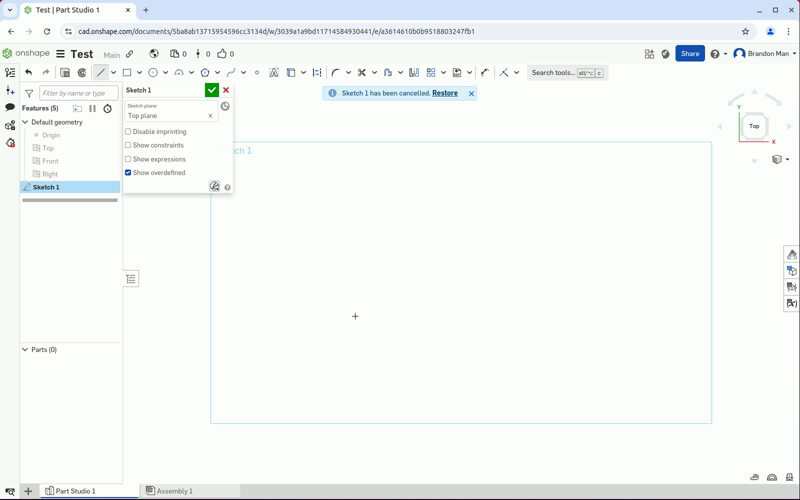
key_up(shift)
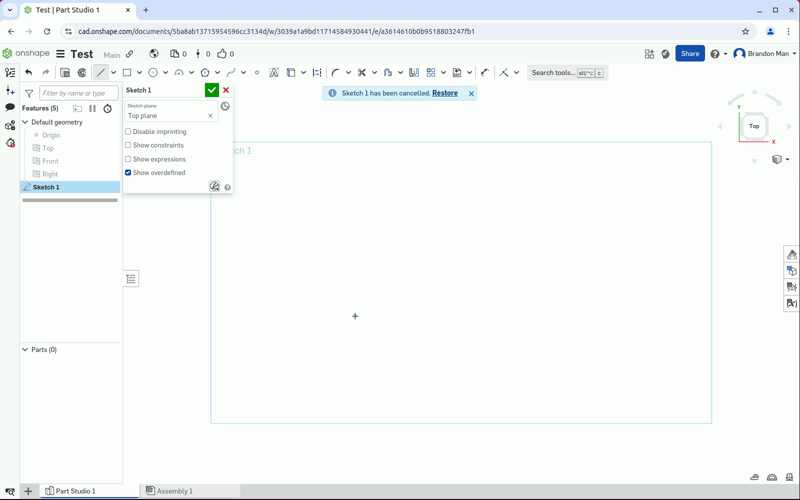
key_down(shift)
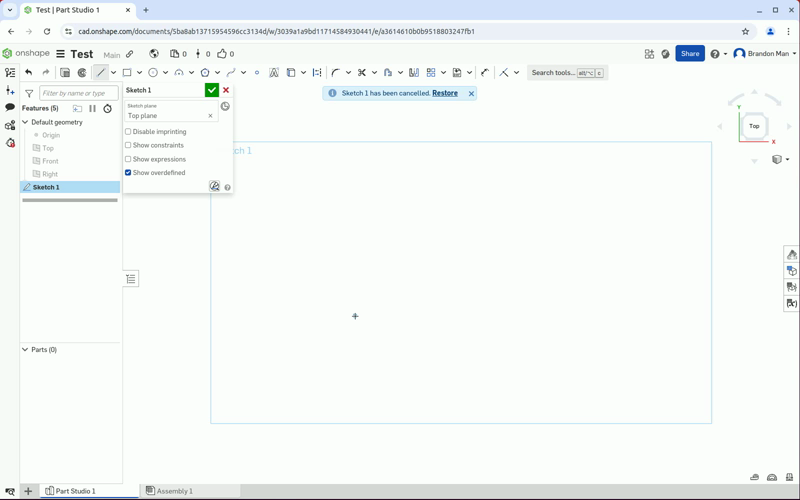
mouse_move(496, 315)
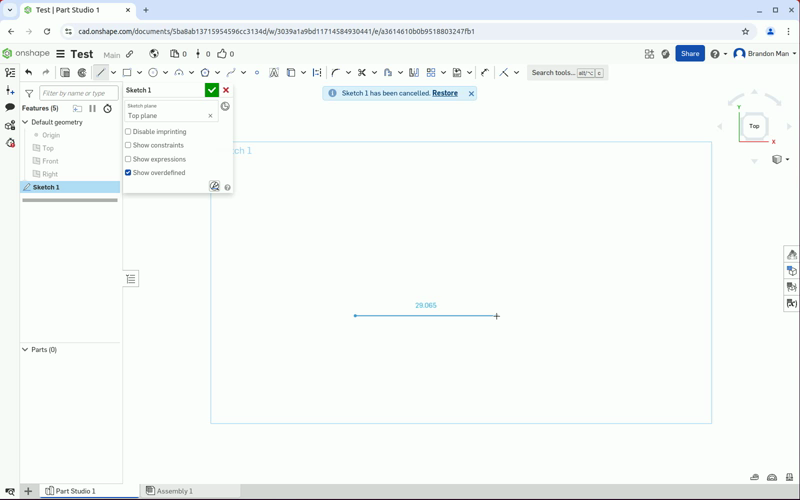
click(496, 315)
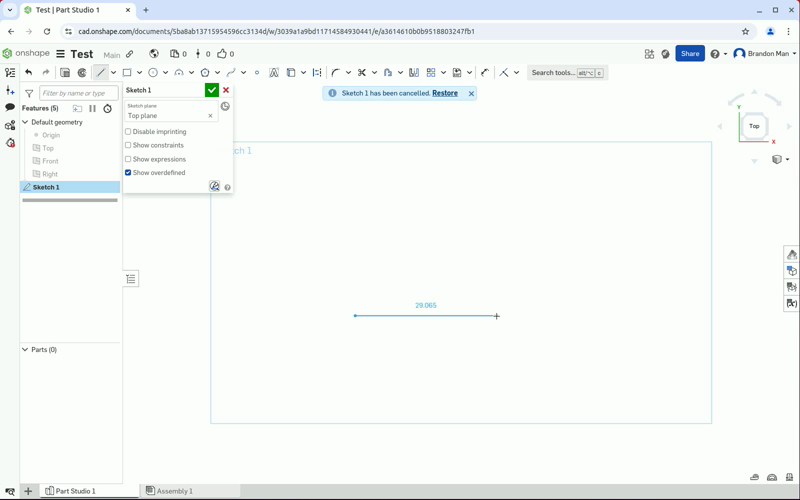
key_up(shift)
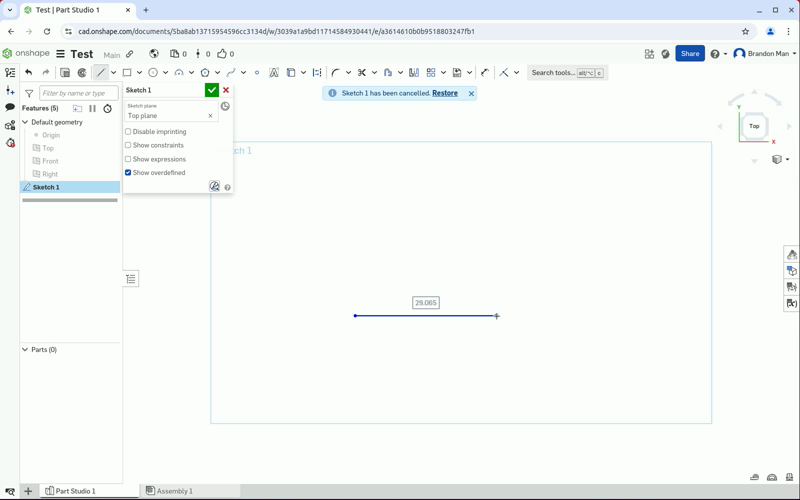
key_down(shift)
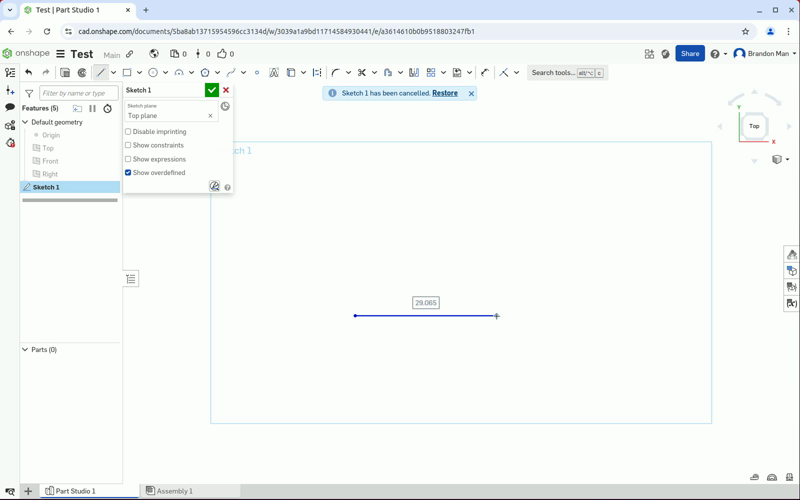
mouse_move(555, 300)
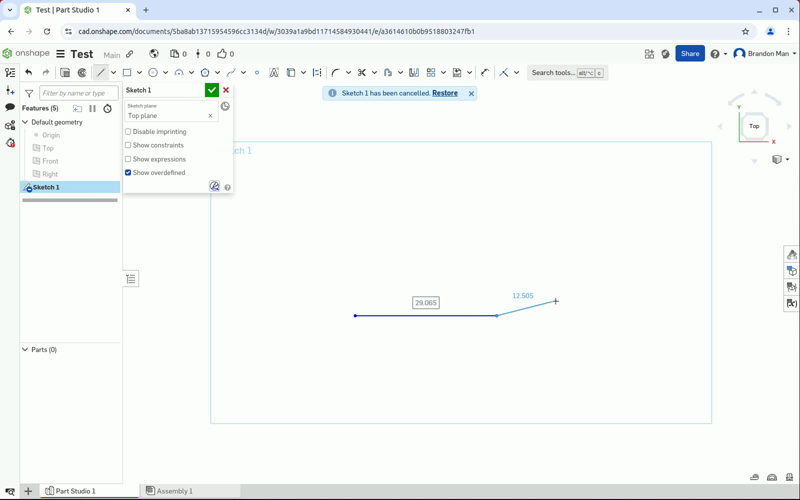
click(555, 300)
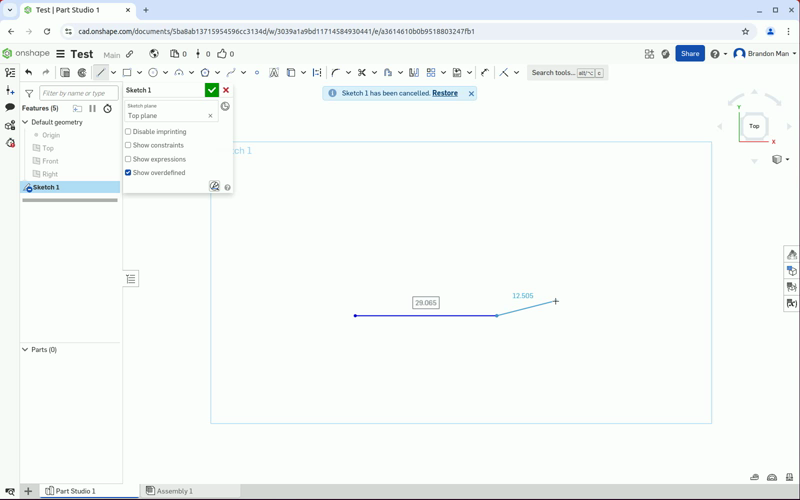
key_up(shift)
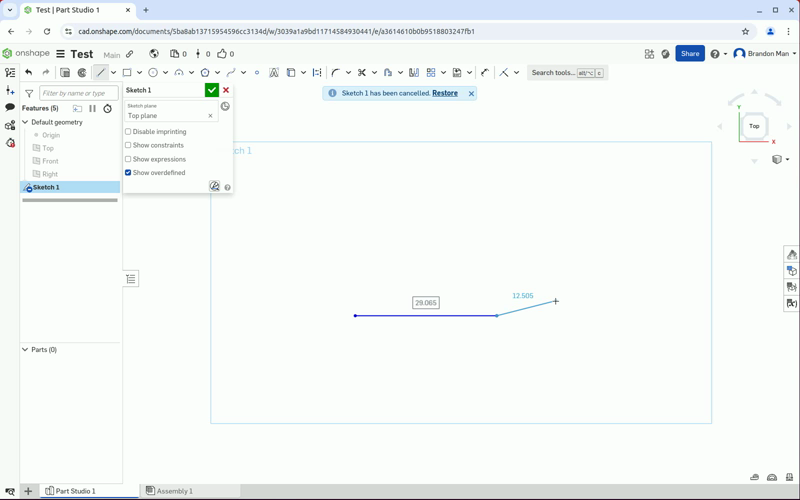
key_down(shift)
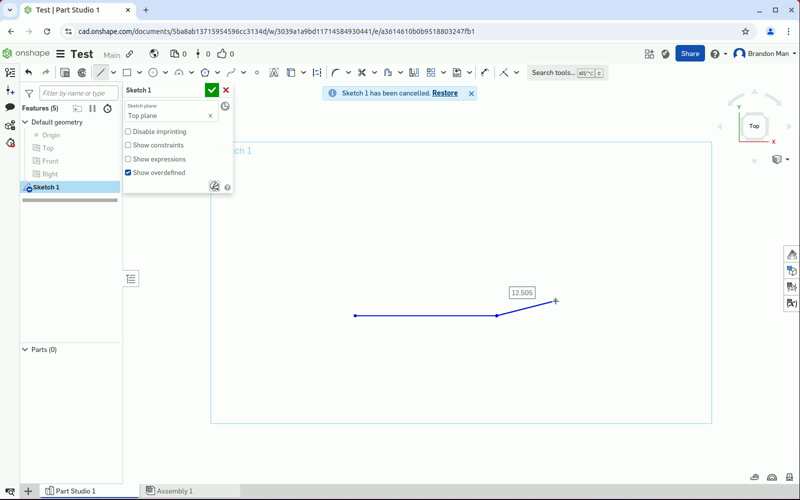
mouse_move(585, 300)
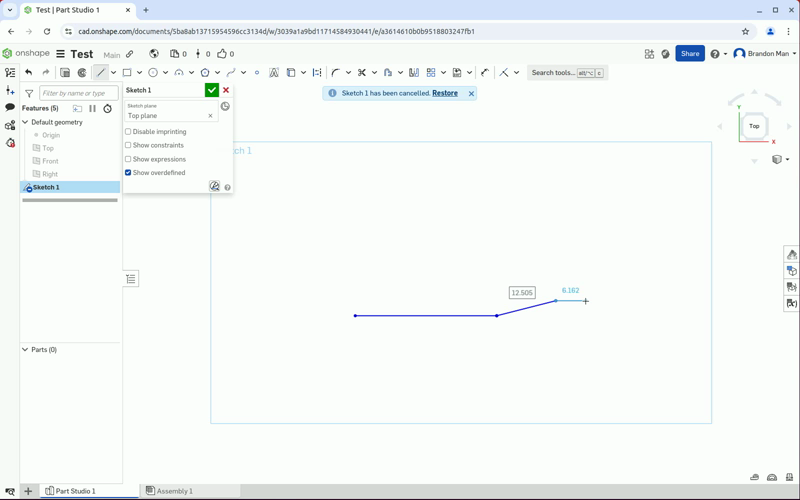
mouse_move(555, 263)
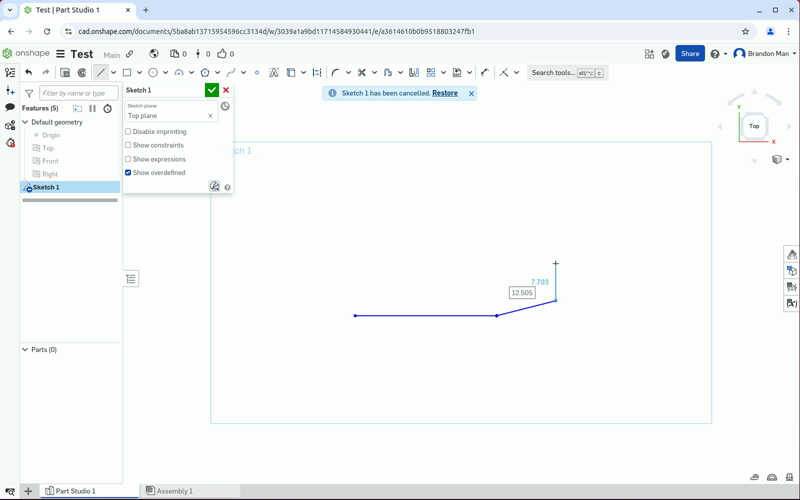
click(555, 263)
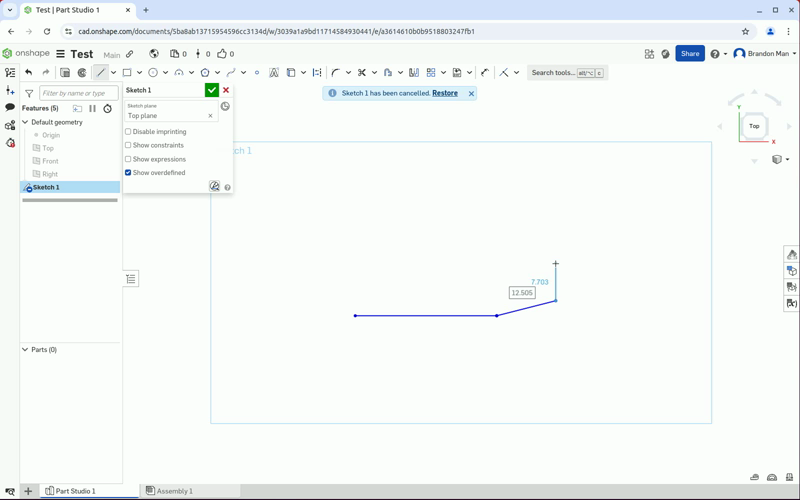
key_up(shift)
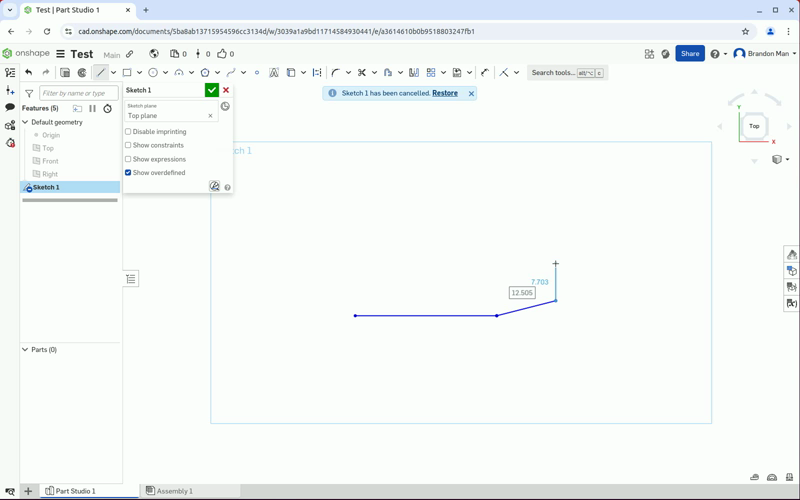
key_down(shift)
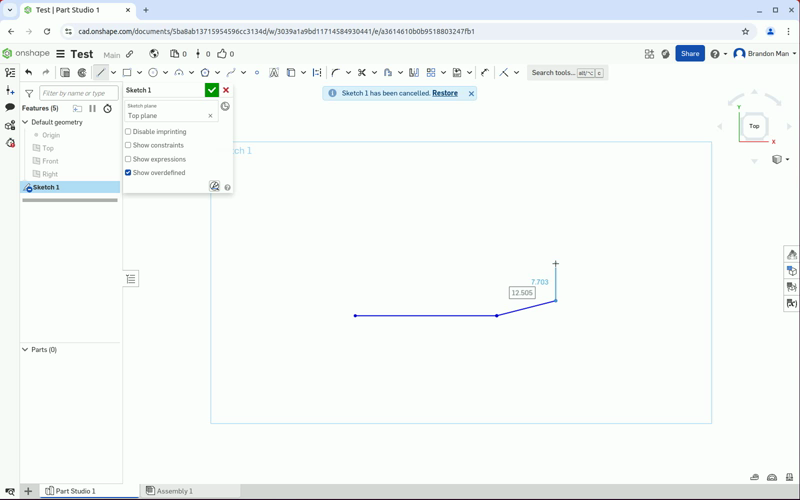
mouse_move(496, 248)
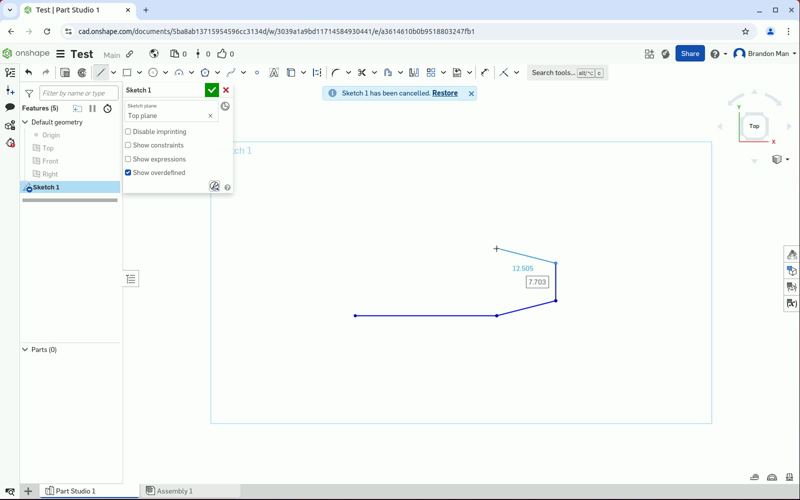
click(496, 248)
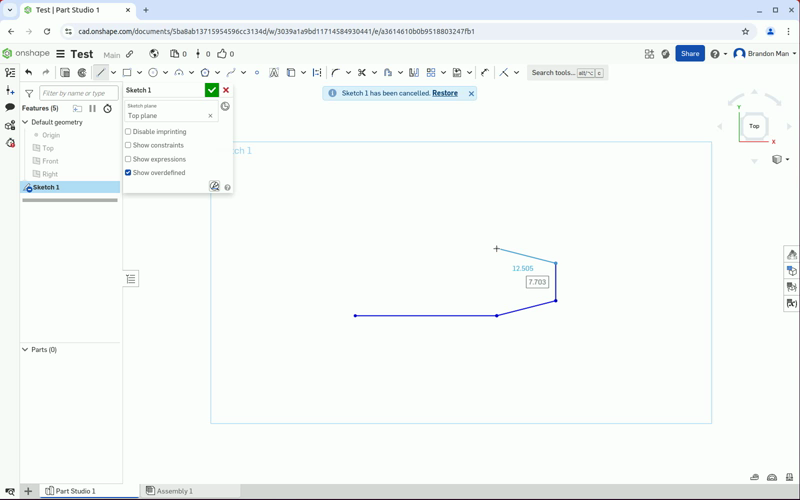
key_up(shift)
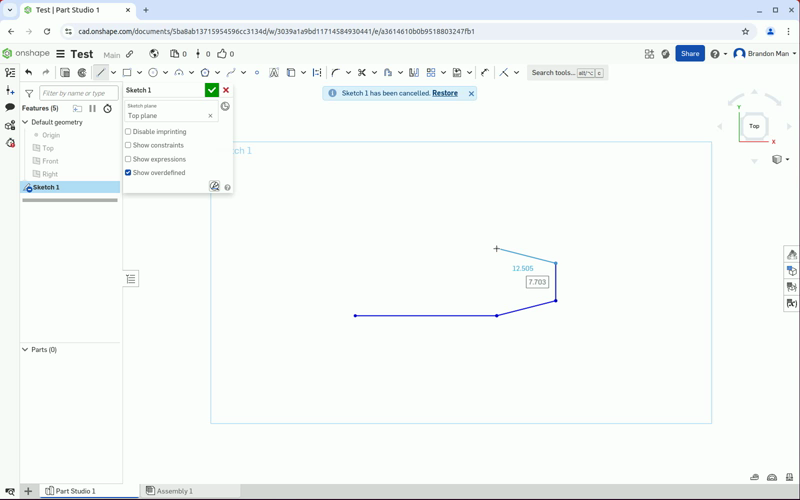
key_down(shift)
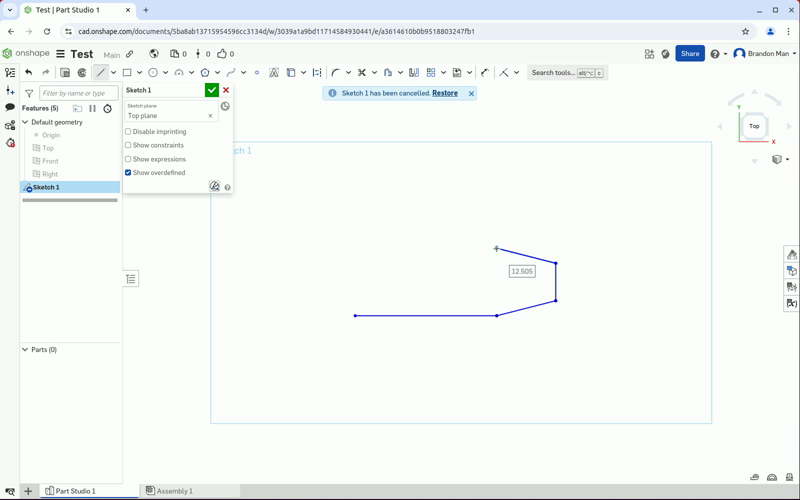
mouse_move(355, 248)
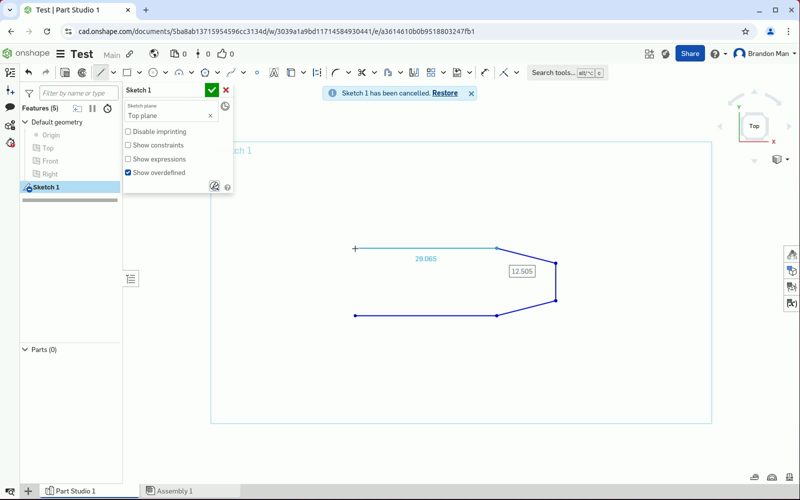
click(355, 248)
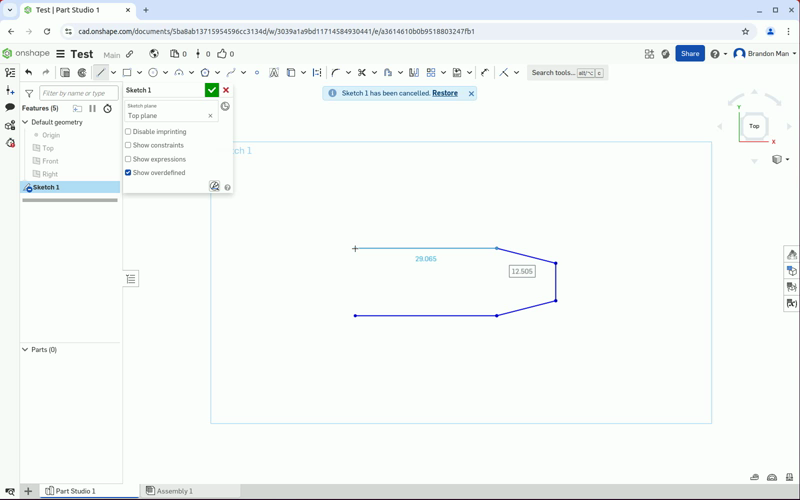
key_up(shift)
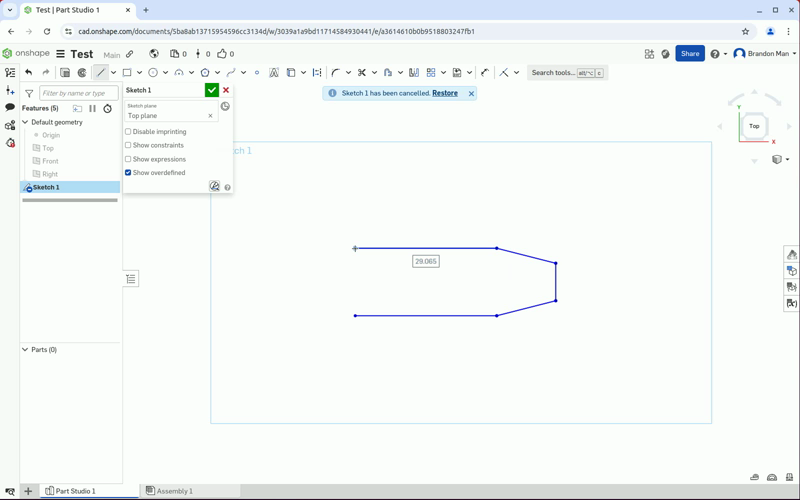
key_down(shift)
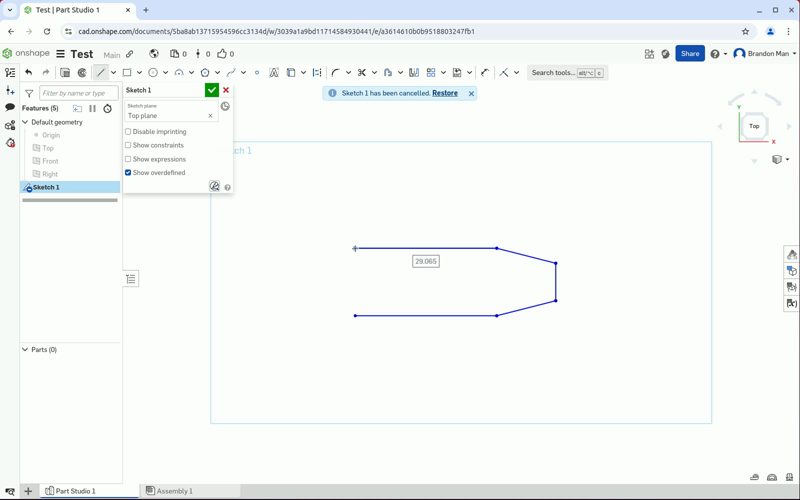
mouse_move(355, 315)
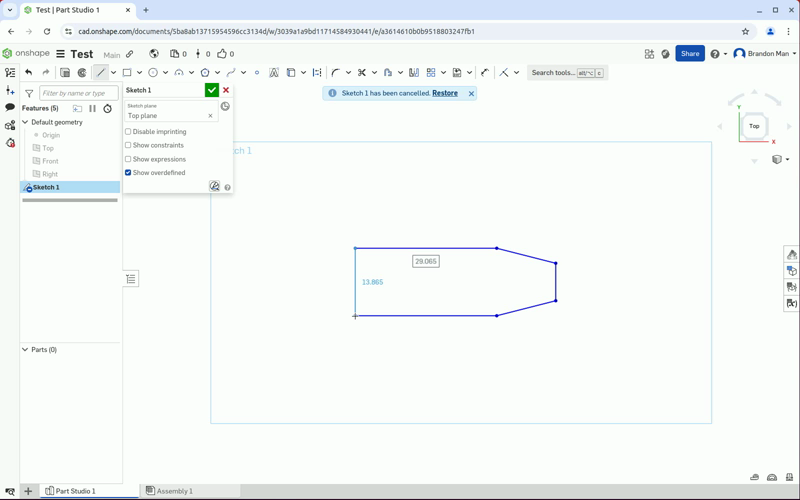
key_up(shift)
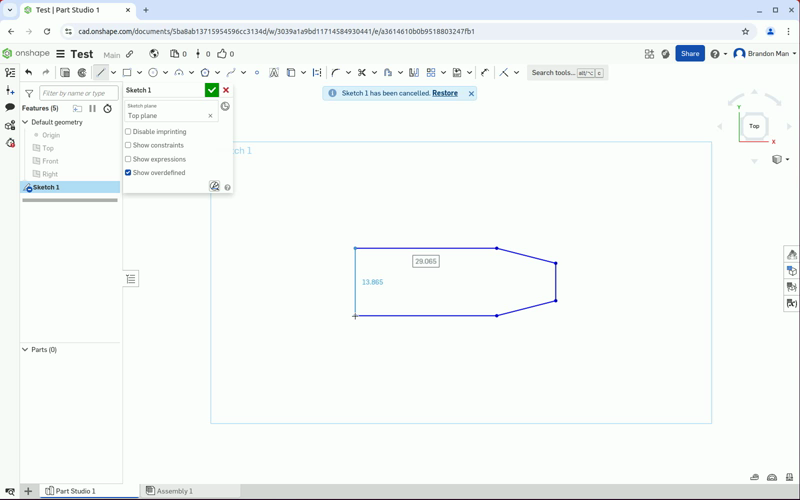
click(355, 315)
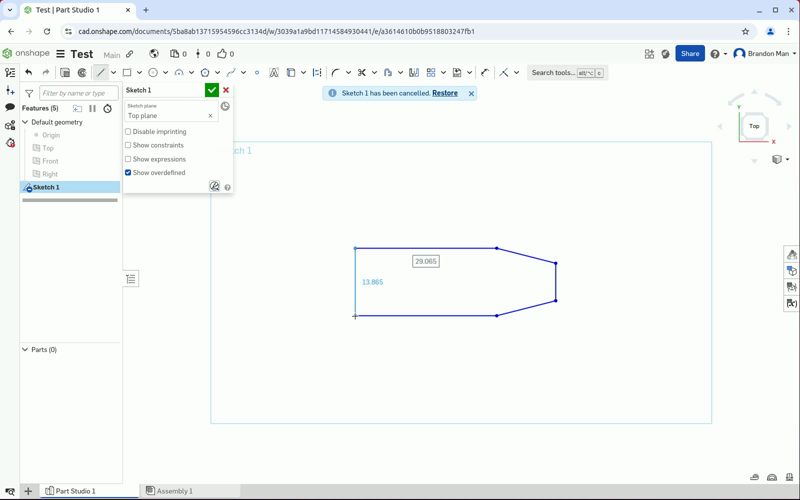
key(esc)
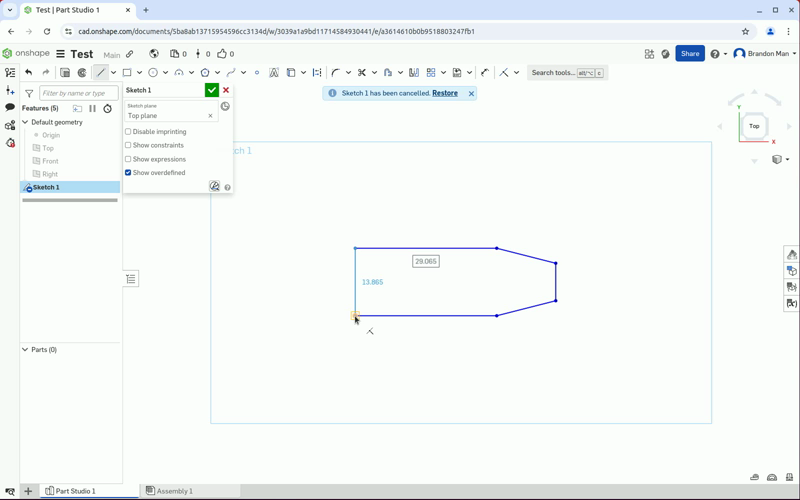
mouse_move(523, 279)
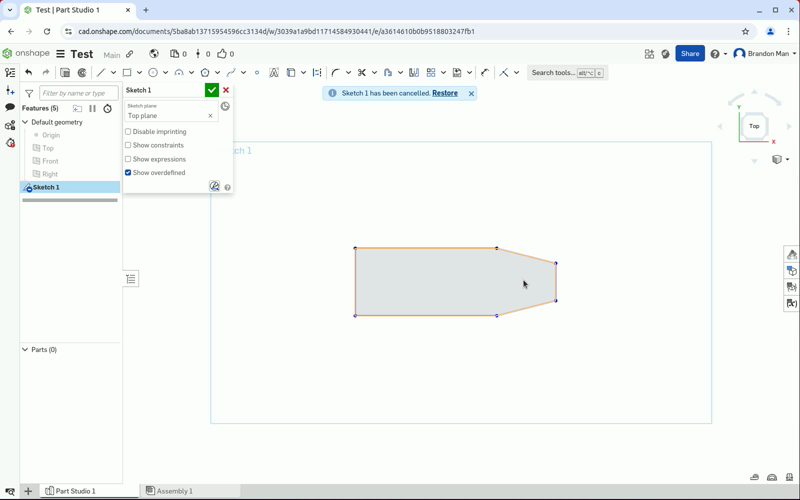
click(523, 279)
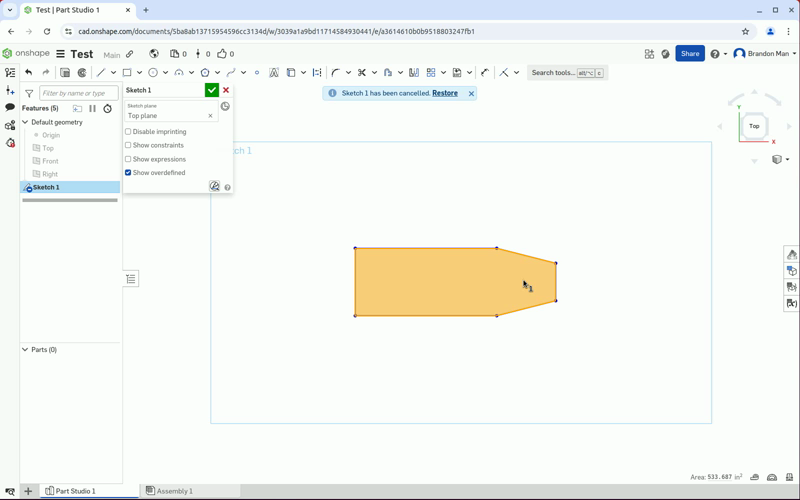
mouse_move(73, 352)
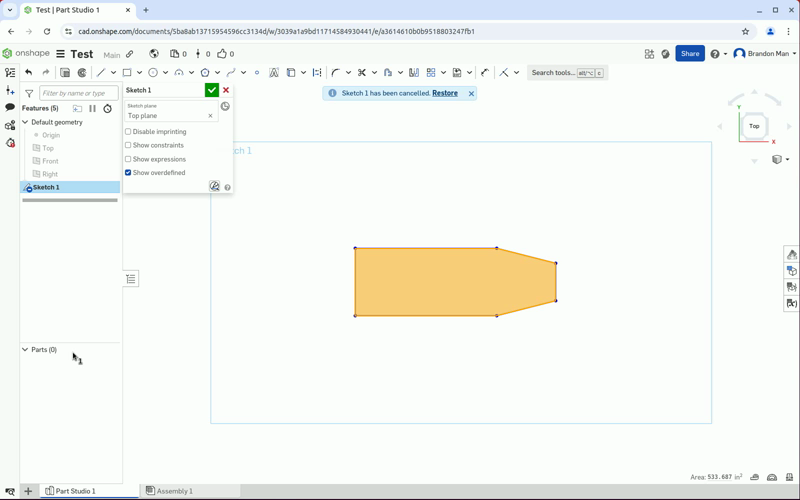
key(shift+y)
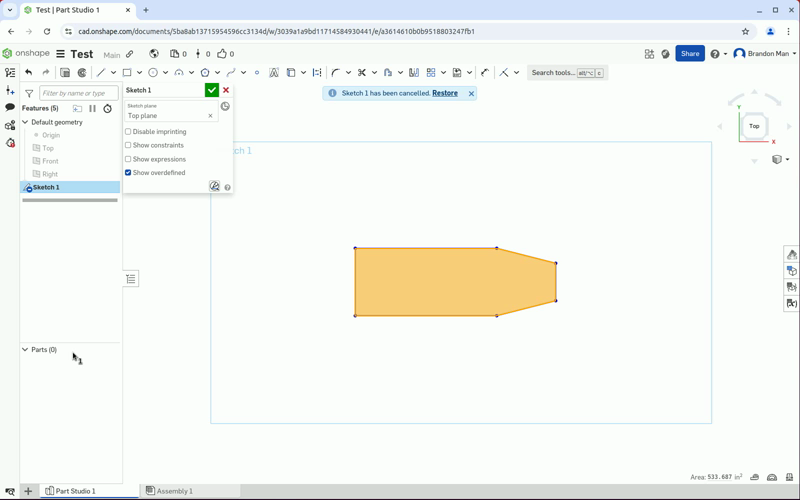
key(shift+e)
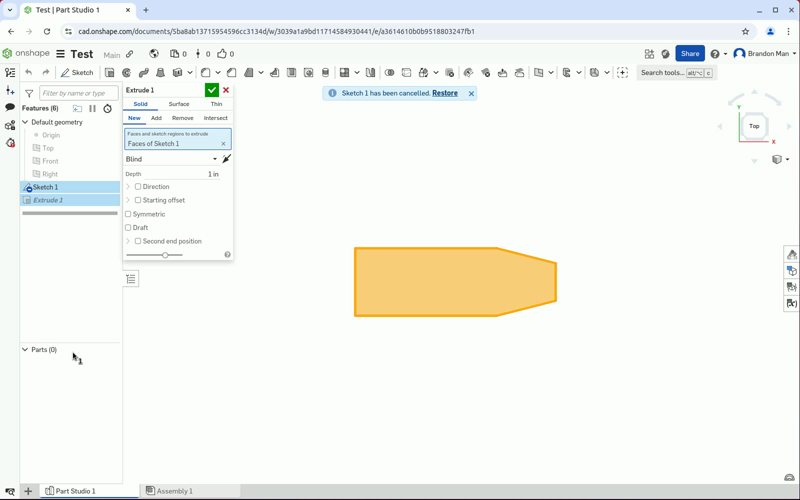
mouse_move(143, 106)
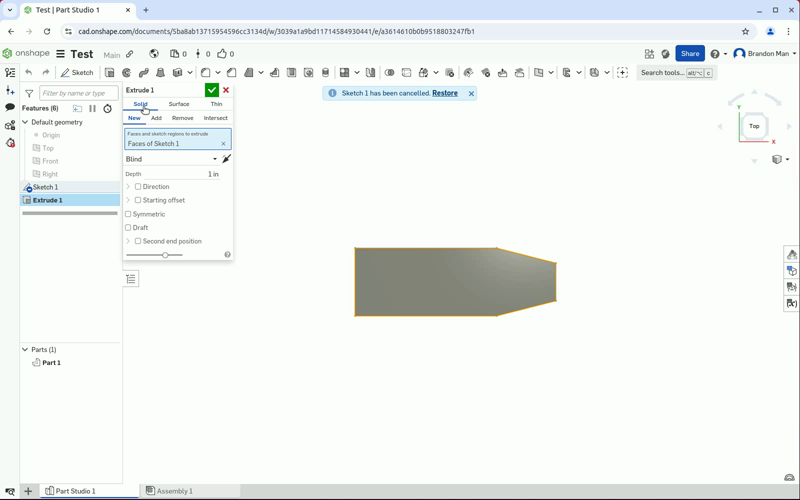
click(143, 106)
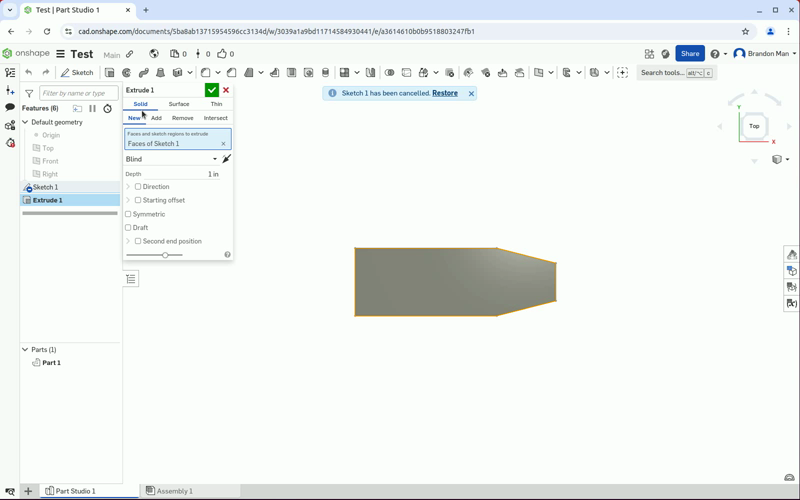
mouse_move(137, 120)
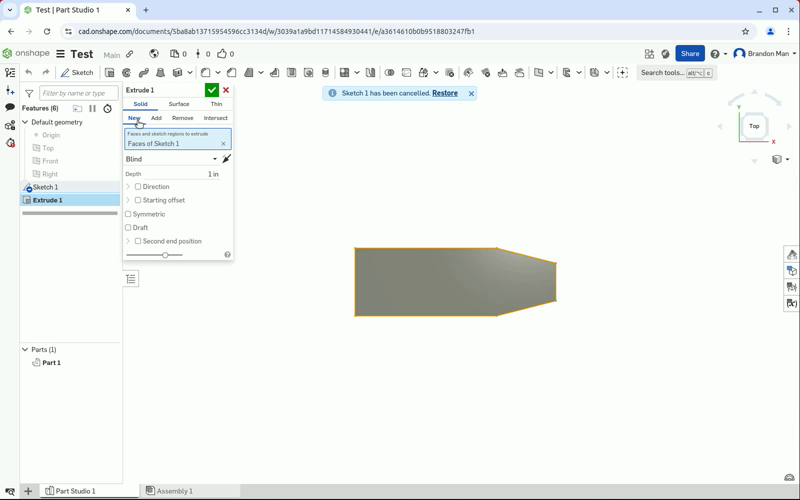
click(137, 120)
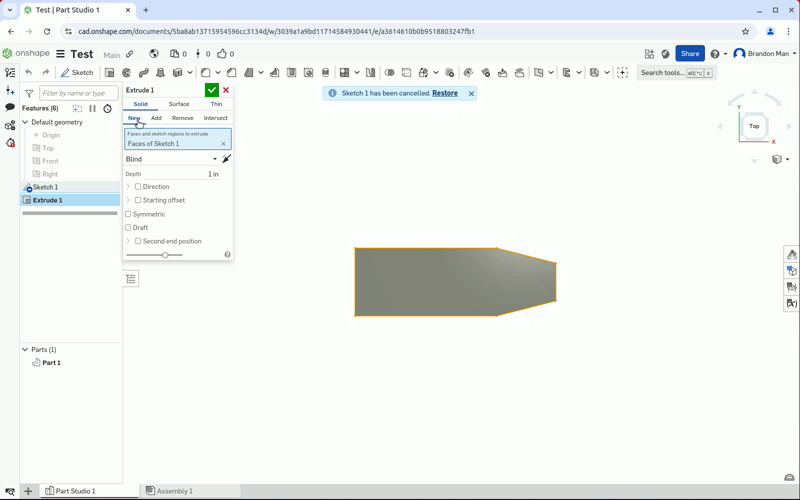
key(tab, 4)
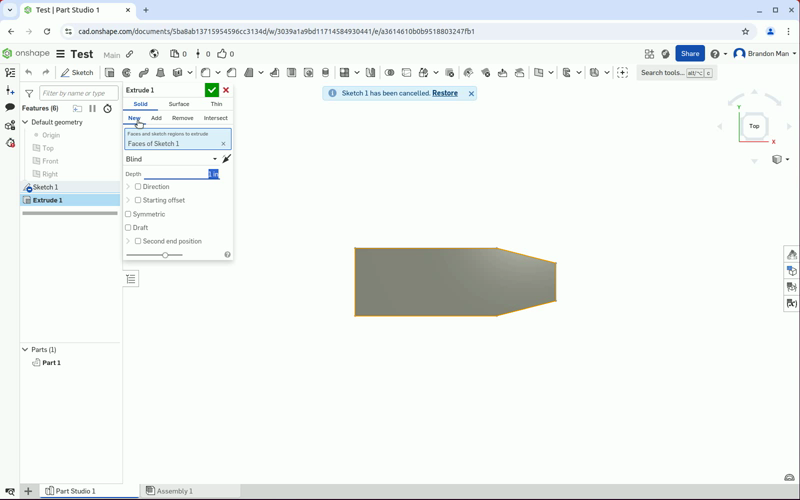
text(5.777)
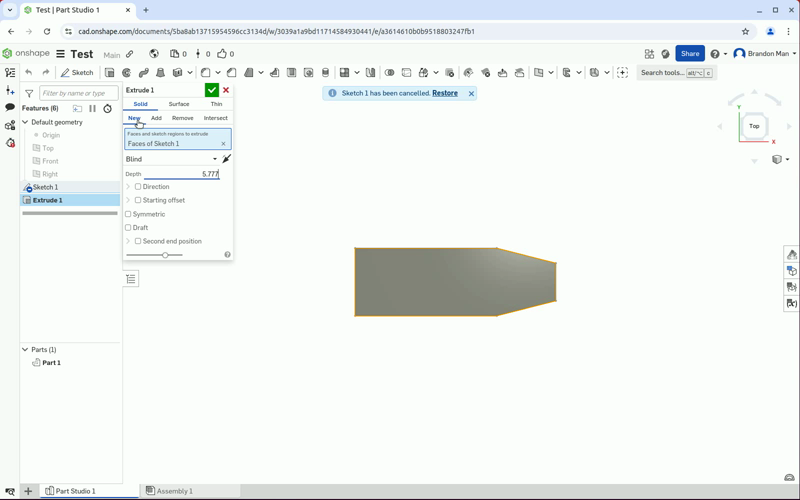
key(enter)
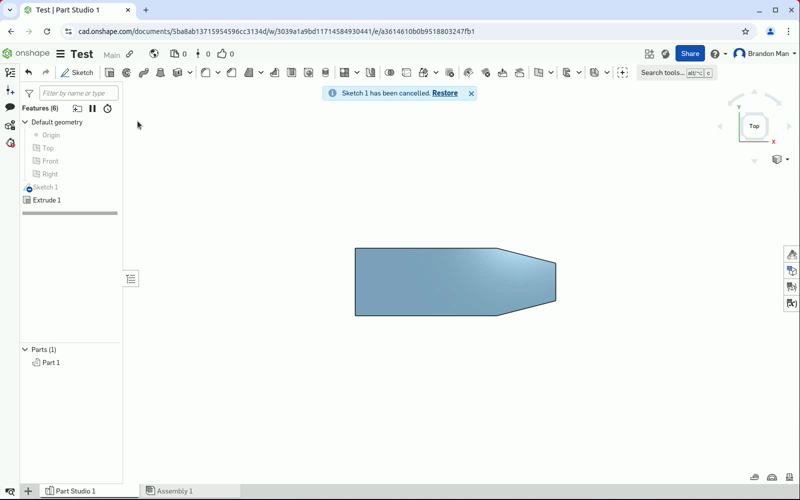
key(shift+h)
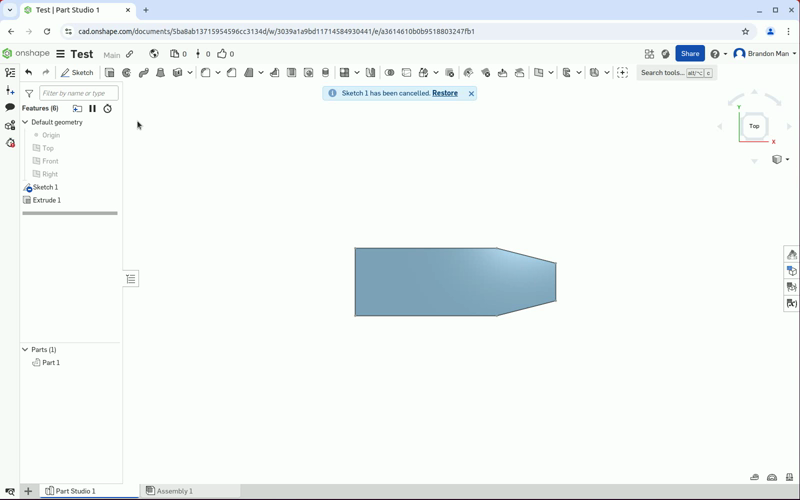
key(shift+h)
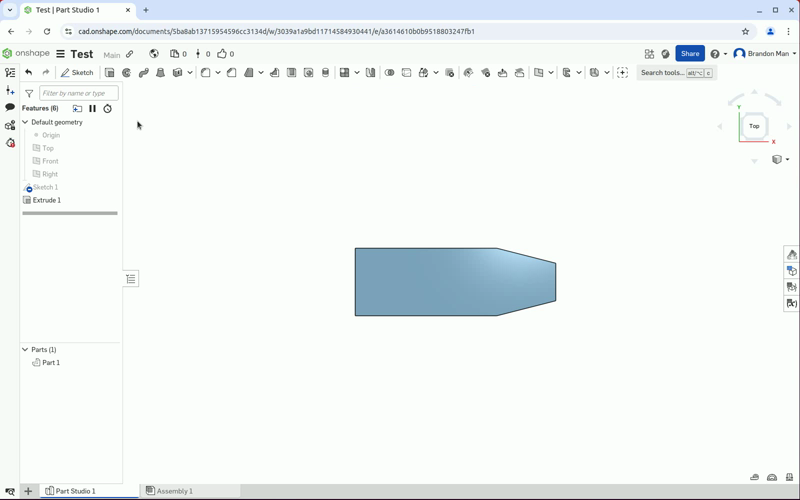
mouse_move(73, 189)
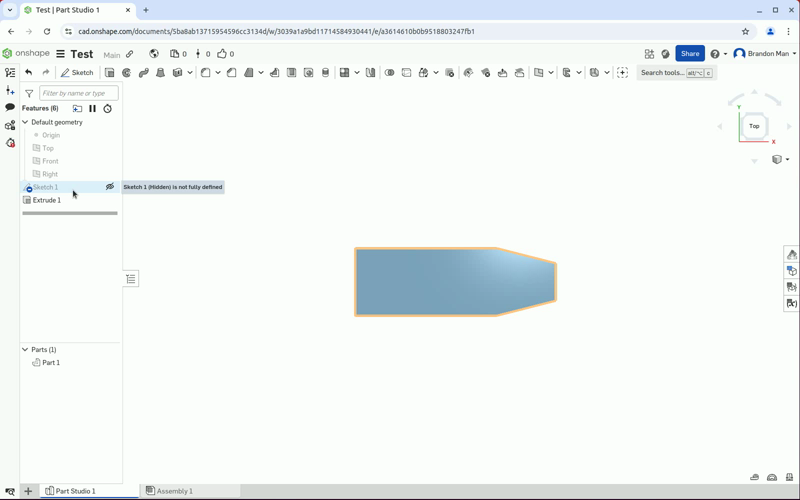
click(73, 189)
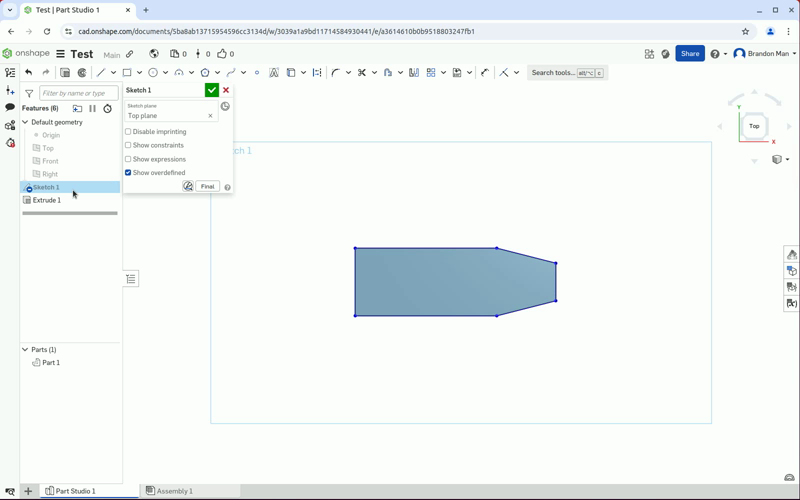
mouse_move(229, 92)
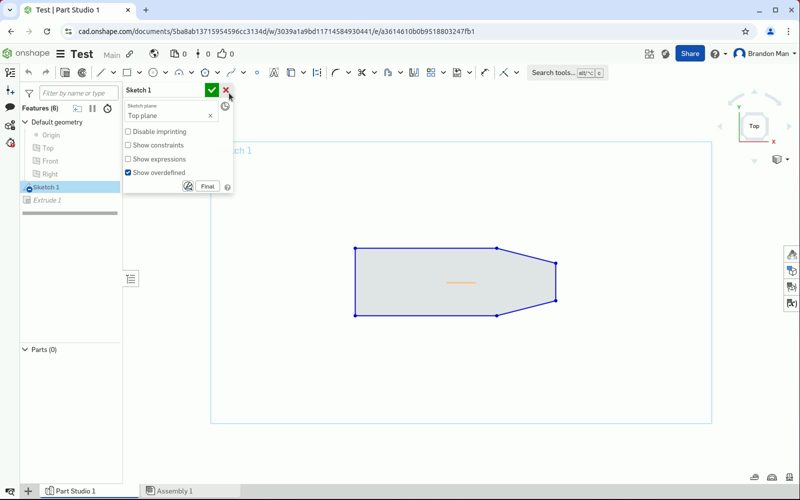
click(229, 92)
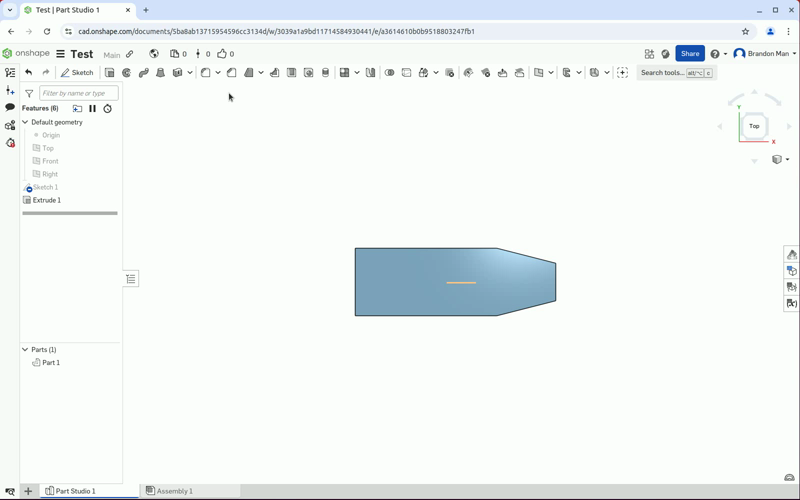
mouse_move(73, 352)
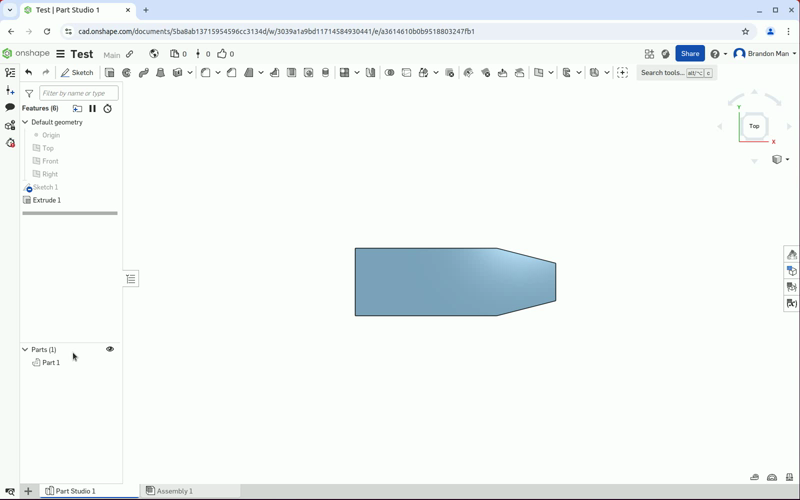
key(y)
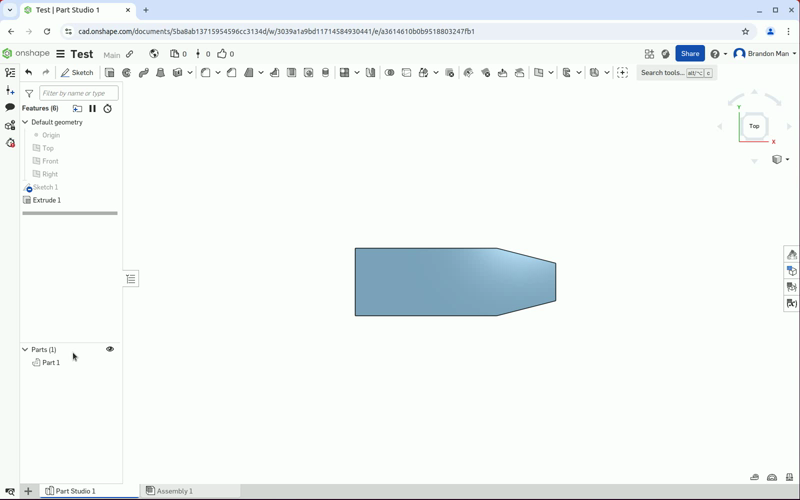
key(shift+p)
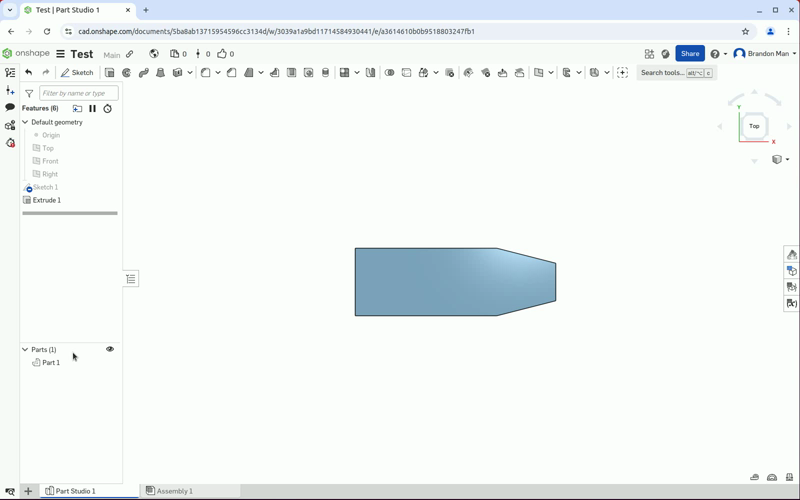
key(space)
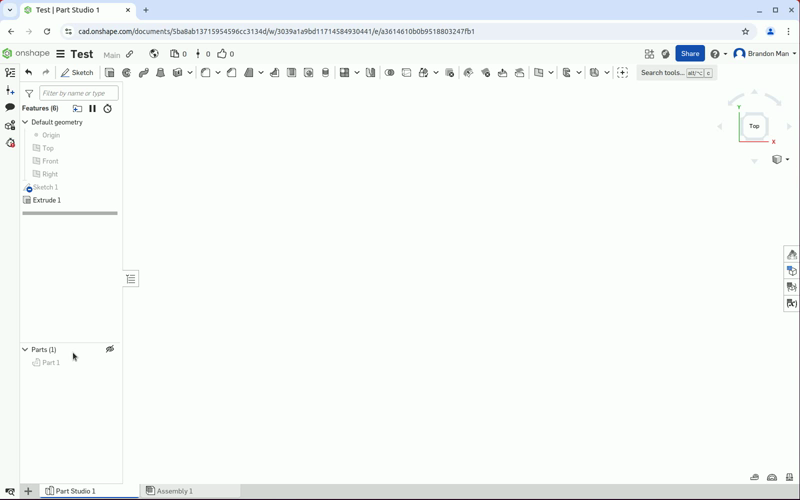
key_down(shift)
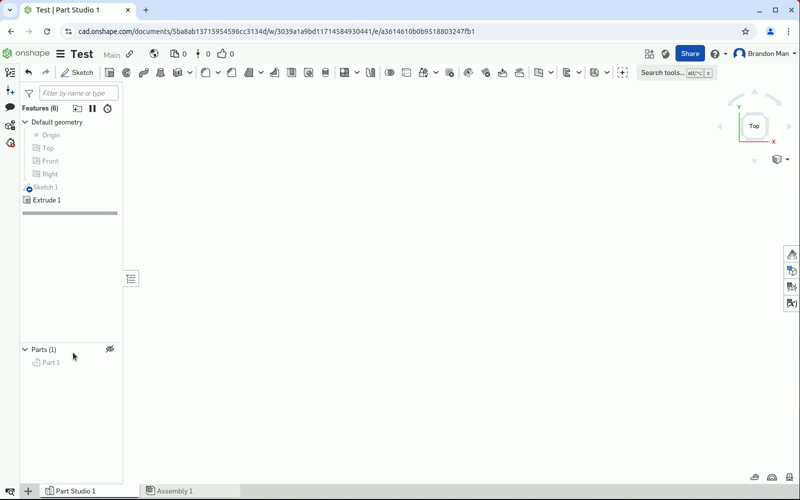
key(up)
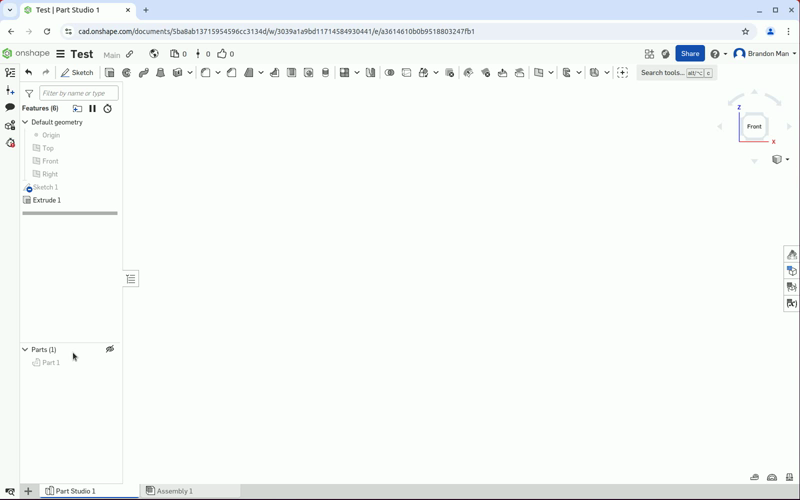
key_up(shift)
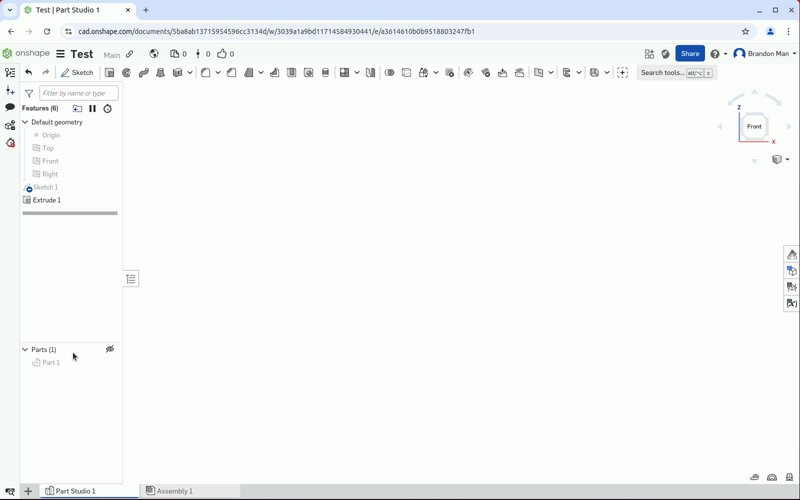
key(space)
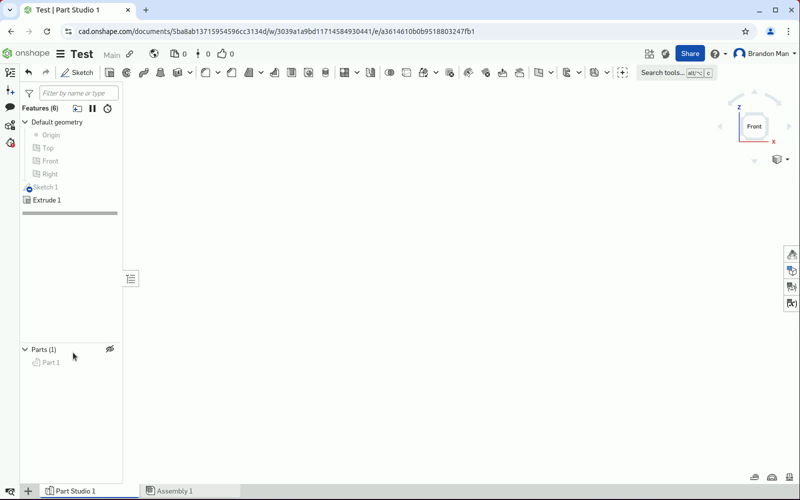
key_down(shift)
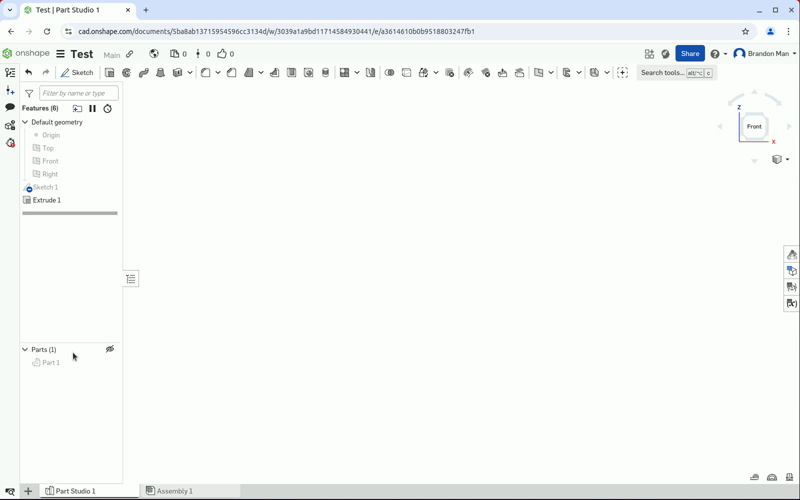
key(left)
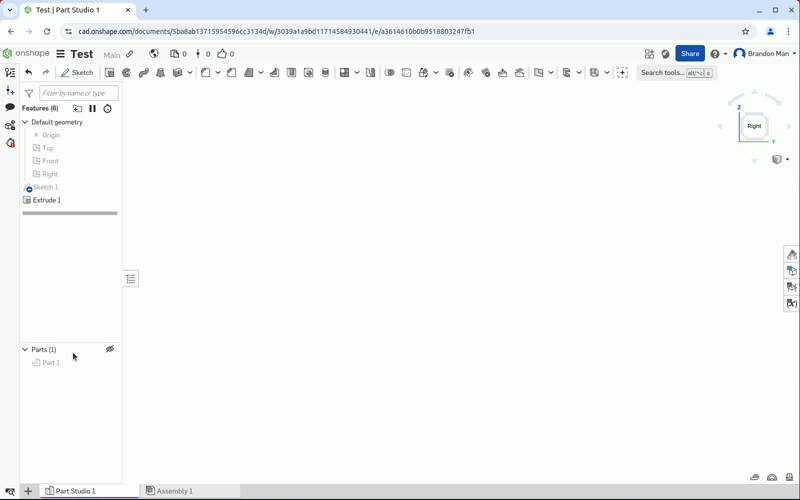
key_up(shift)
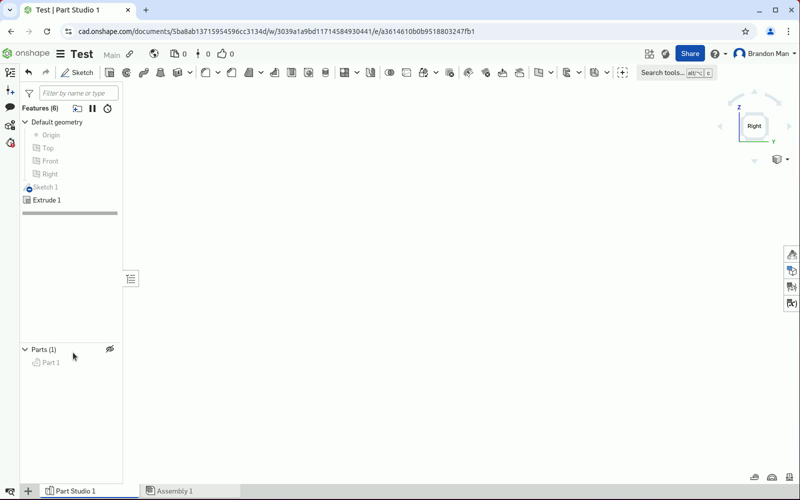
mouse_move(73, 352)
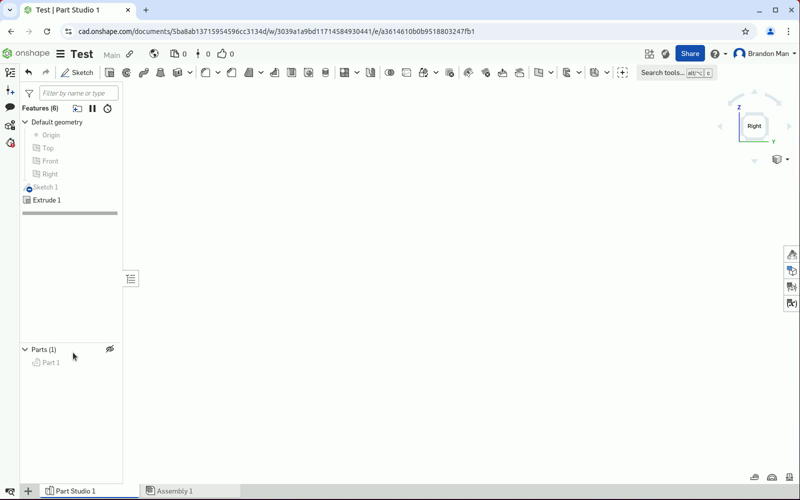
key(shift+y)
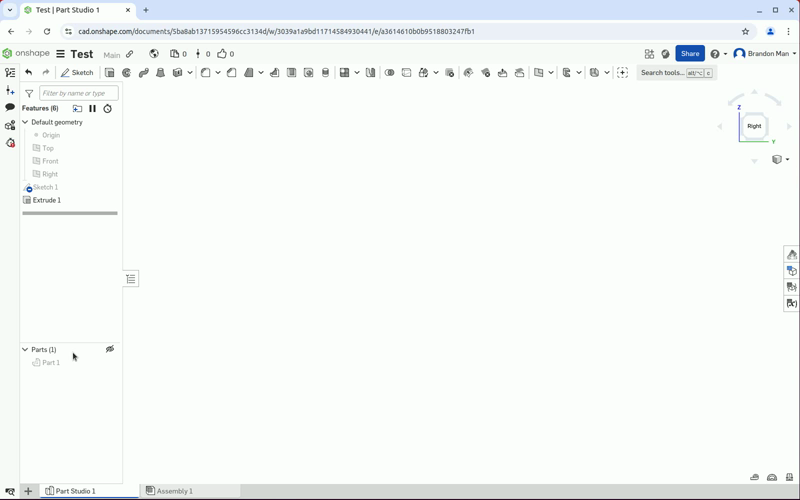
key(shift+s)
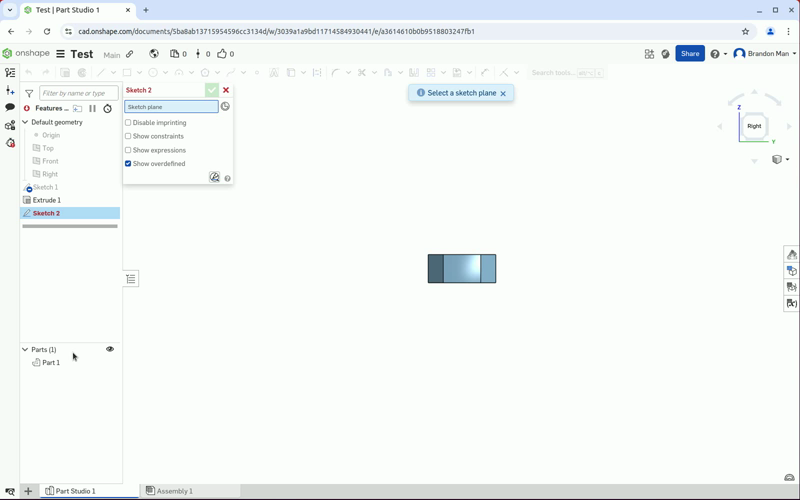
mouse_move(73, 176)
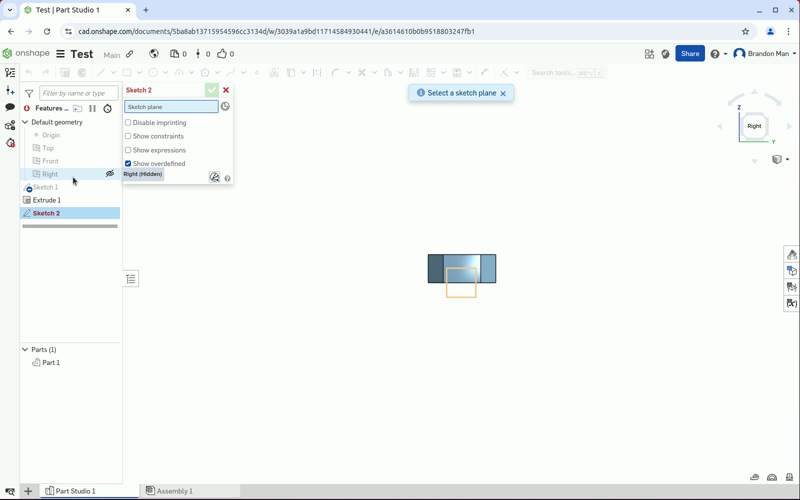
click(73, 176)
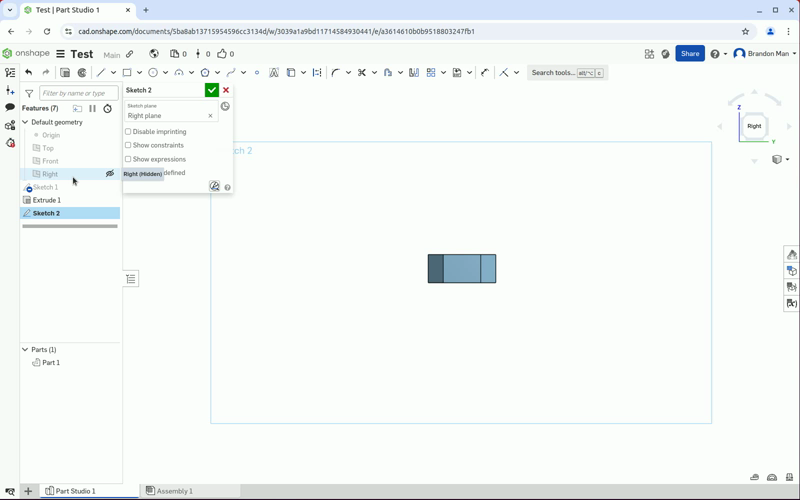
mouse_move(73, 352)
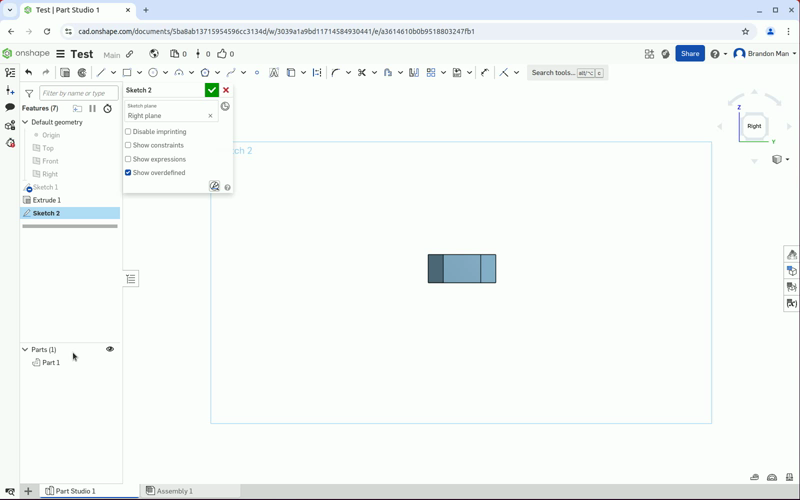
key(y)
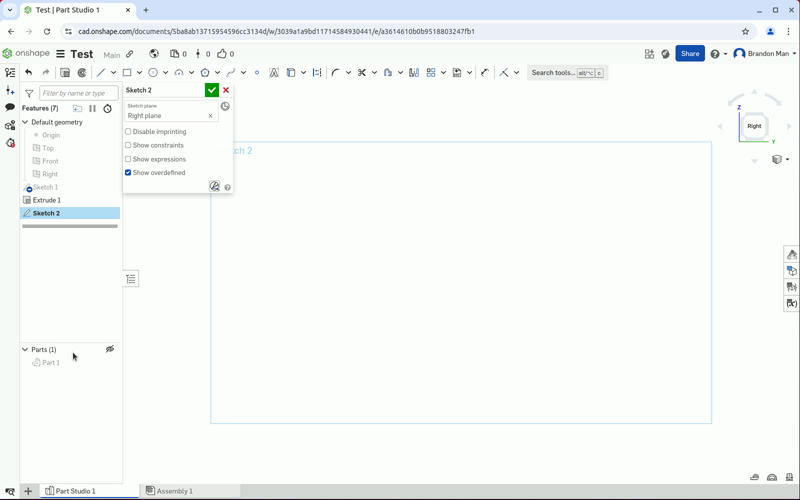
key(l)
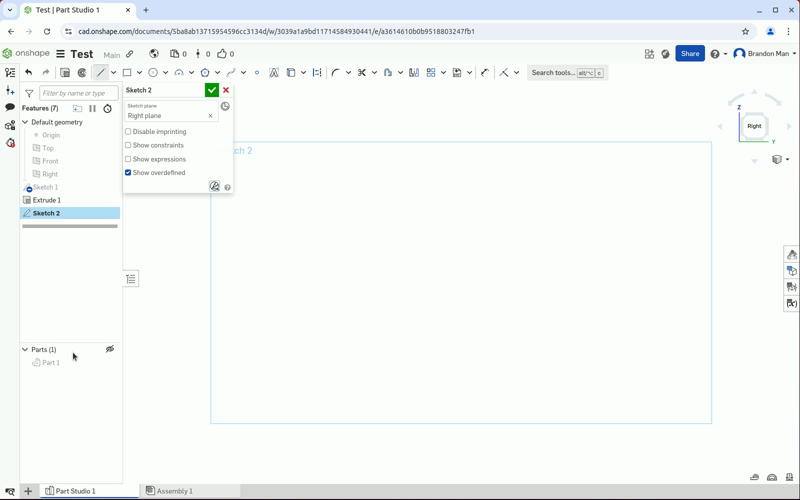
key_down(shift)
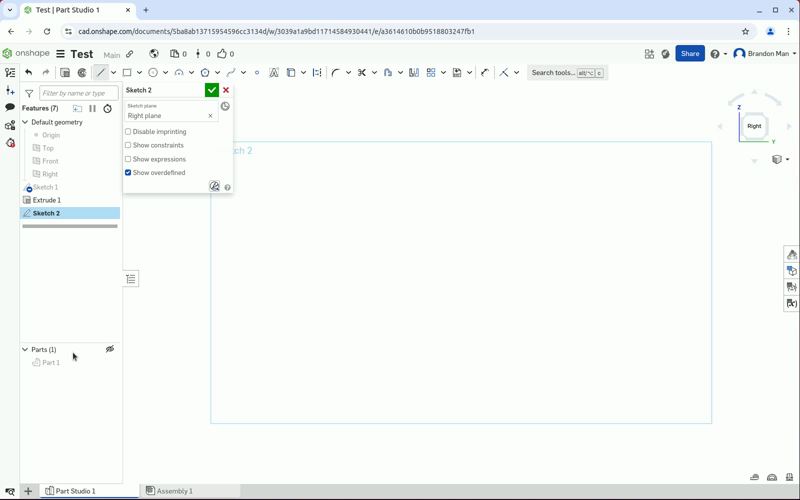
mouse_move(427, 254)
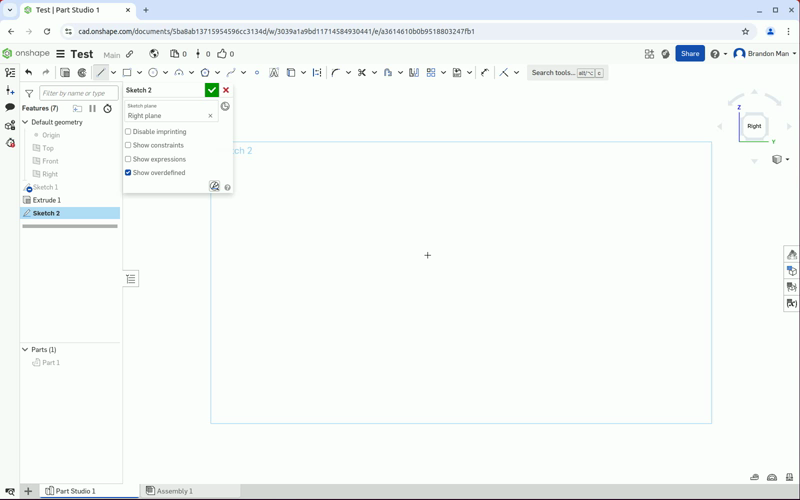
click(427, 254)
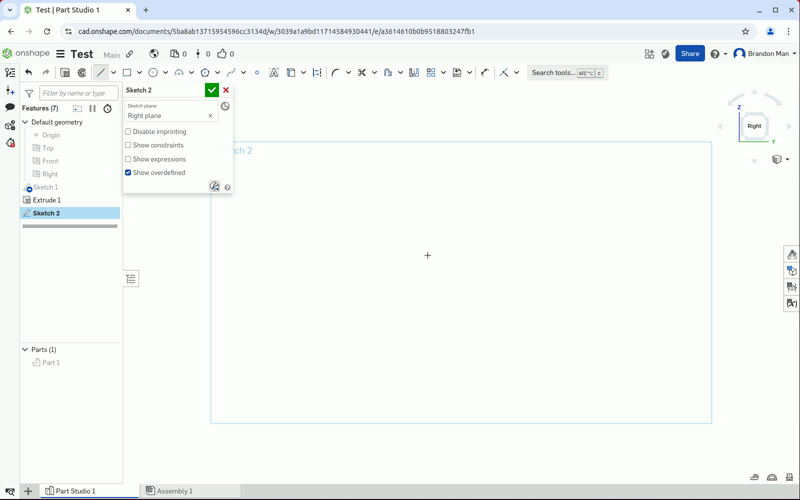
key_up(shift)
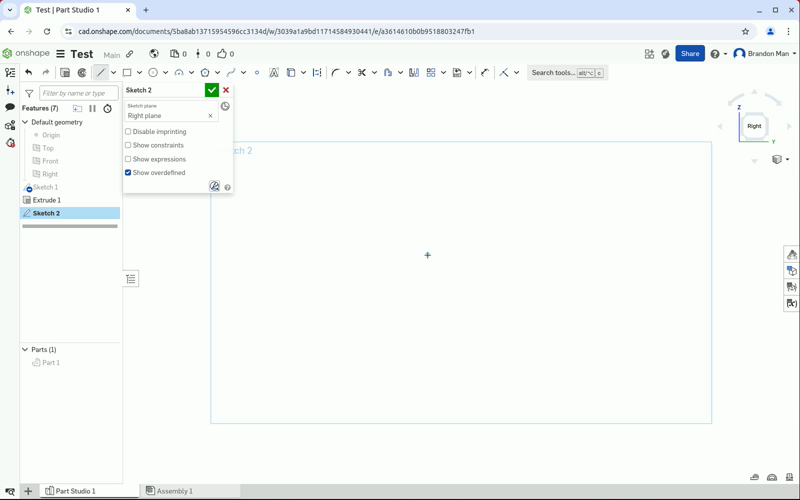
key_down(shift)
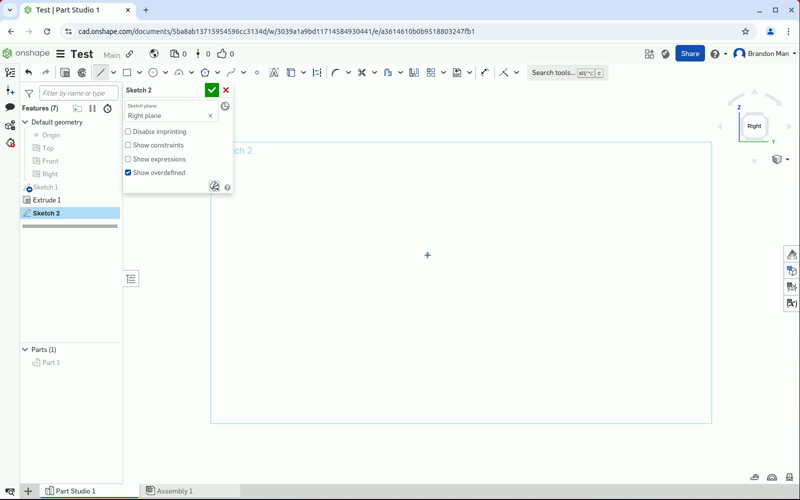
mouse_move(496, 255)
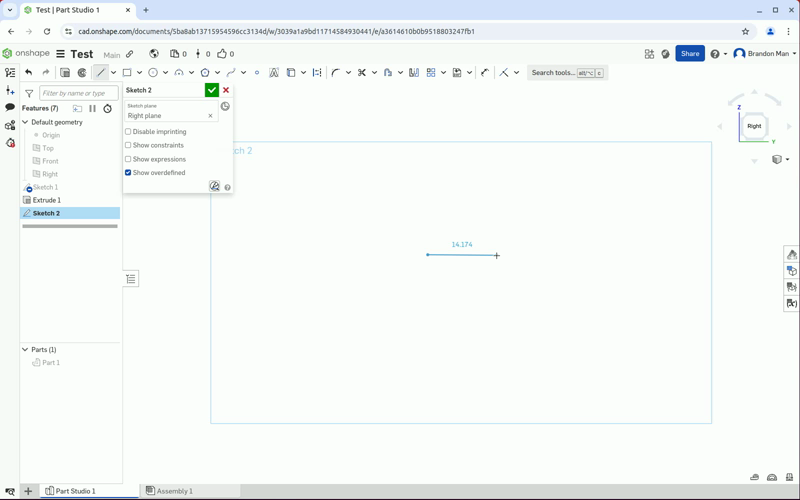
click(496, 255)
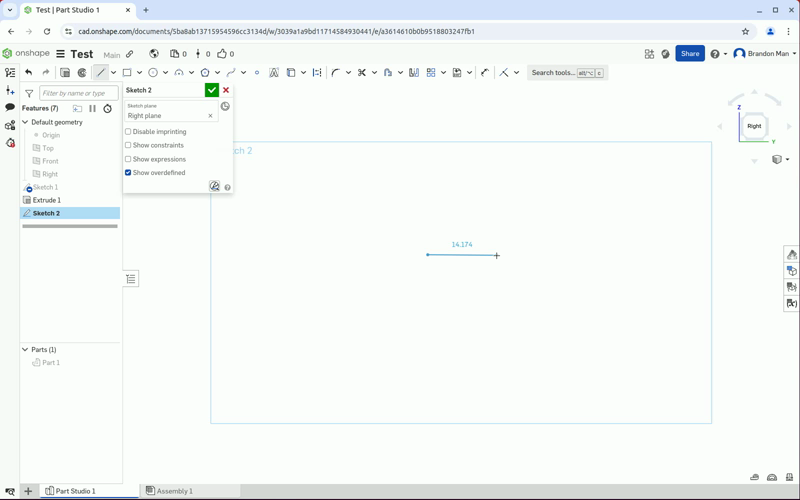
key_up(shift)
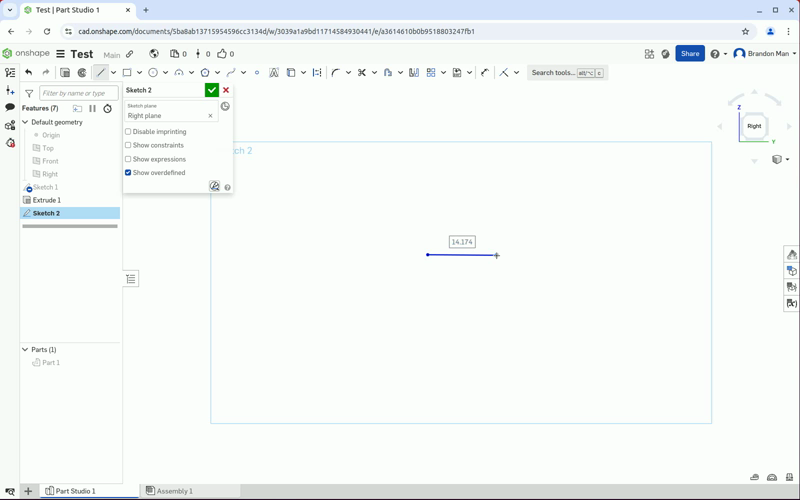
key_down(shift)
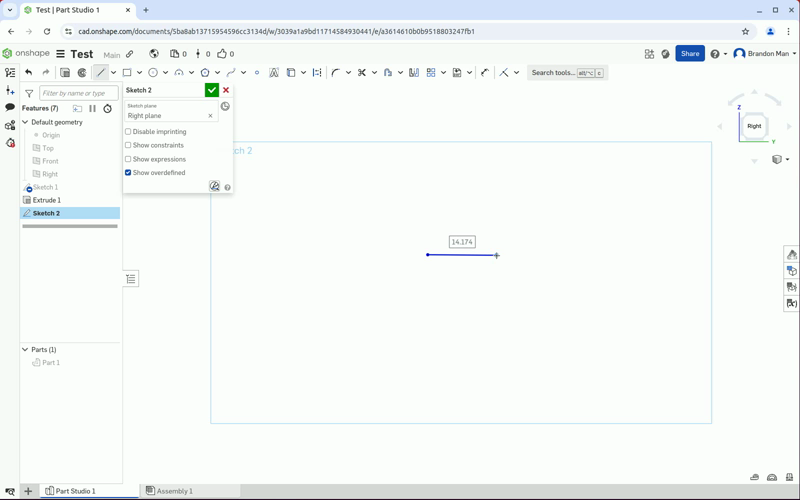
mouse_move(526, 255)
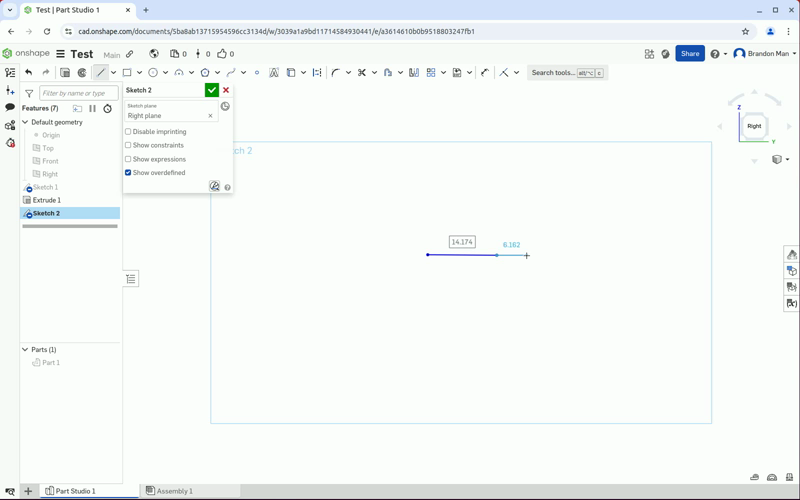
mouse_move(479, 233)
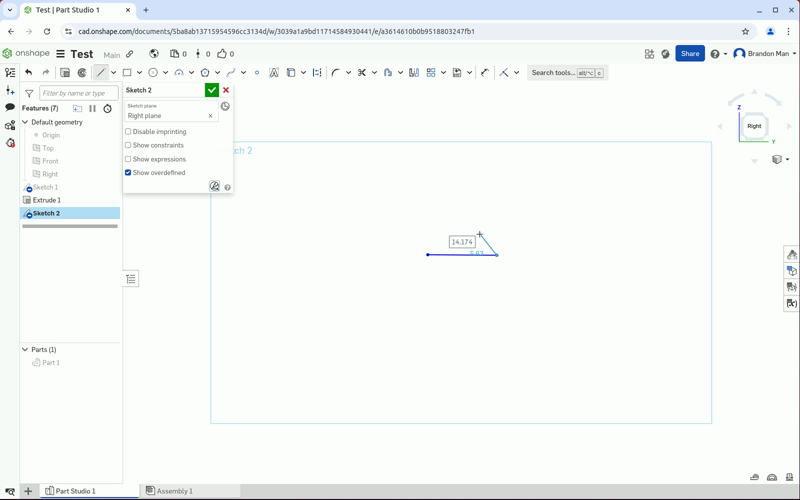
click(479, 233)
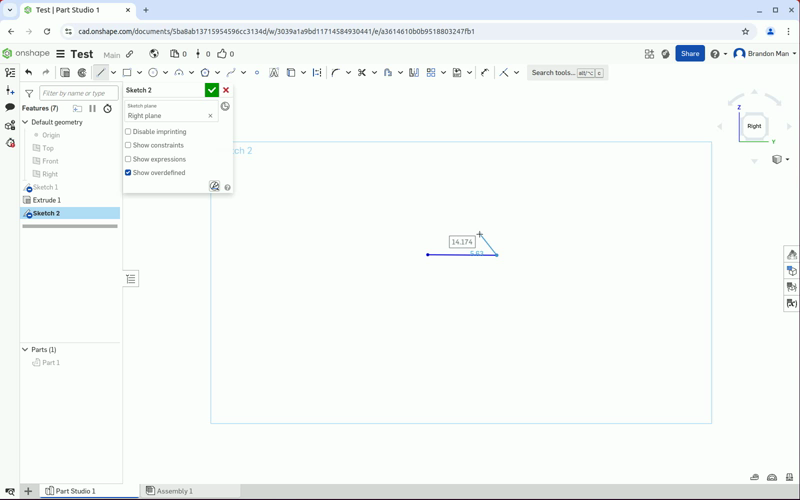
key_up(shift)
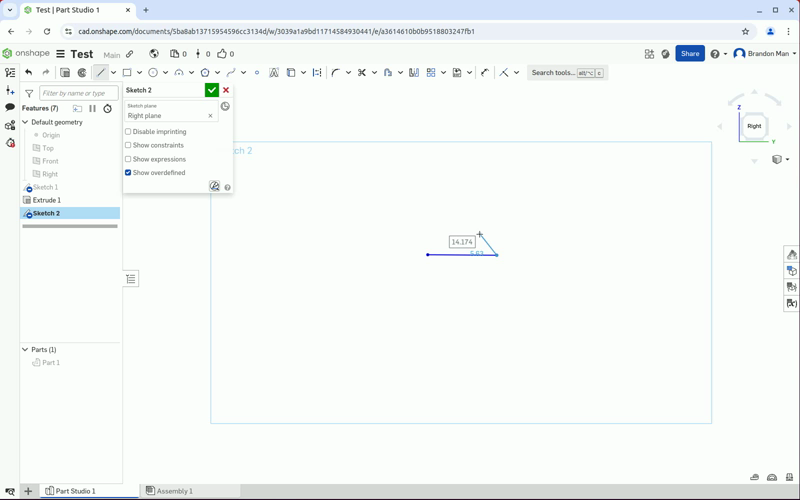
key_down(shift)
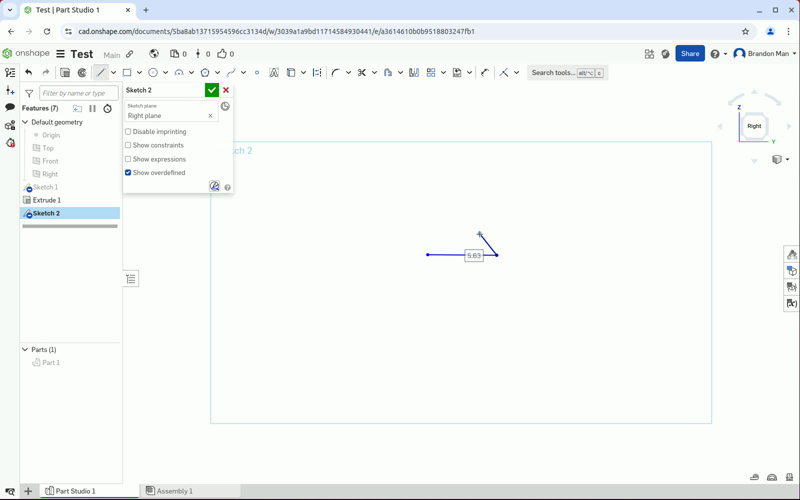
mouse_move(509, 233)
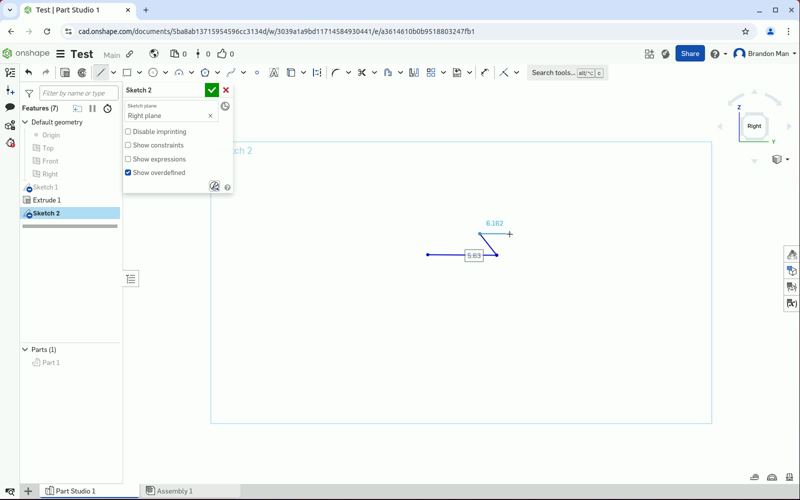
mouse_move(446, 233)
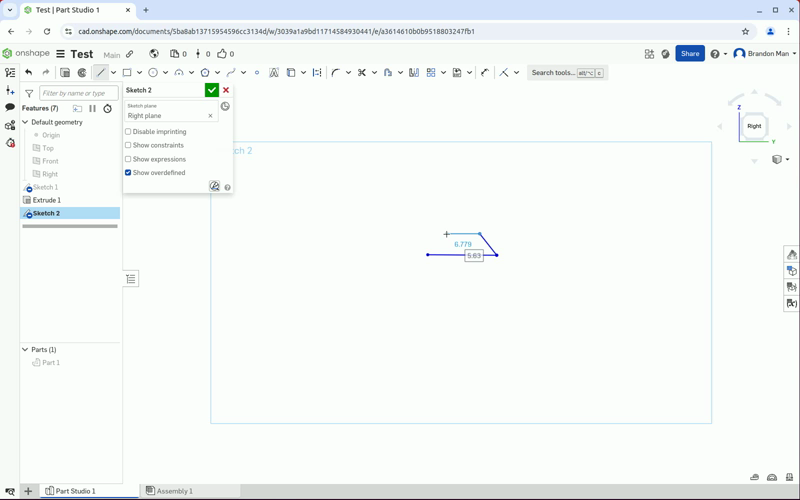
click(446, 233)
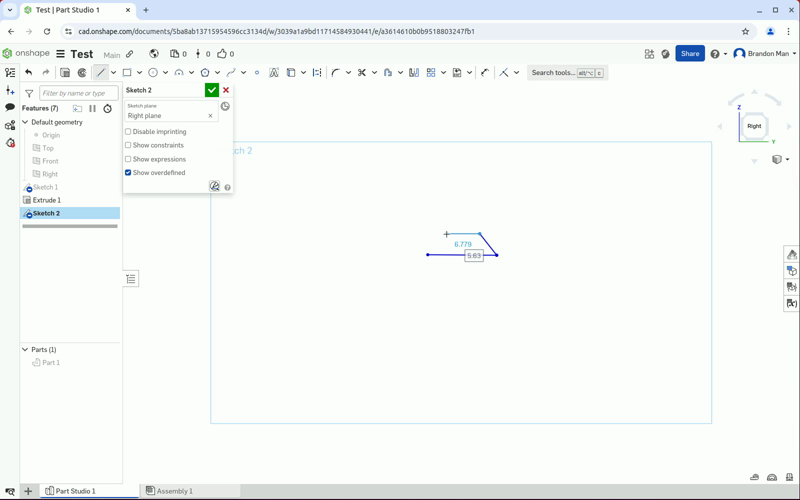
key_up(shift)
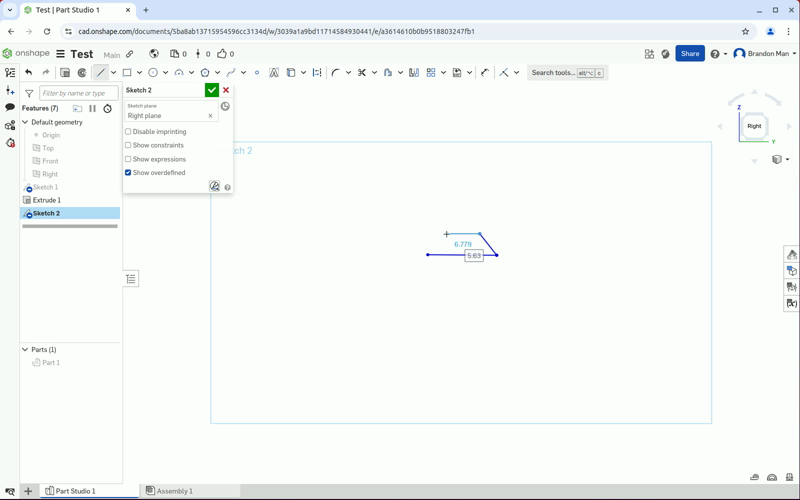
mouse_move(476, 233)
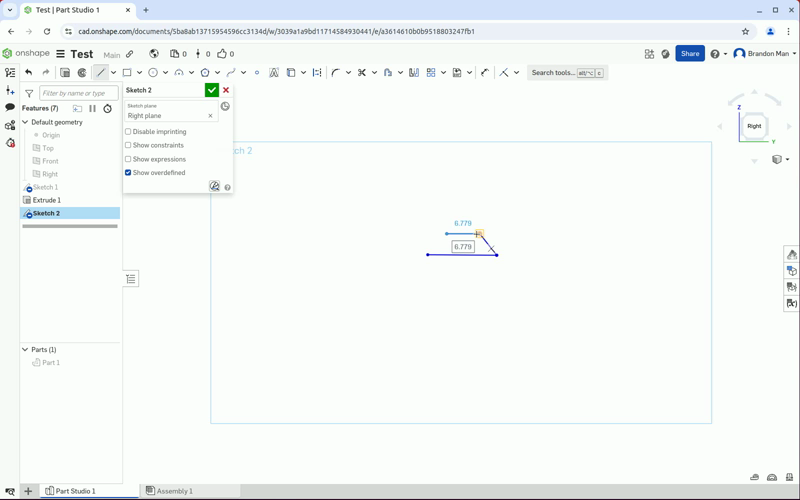
key_down(shift)
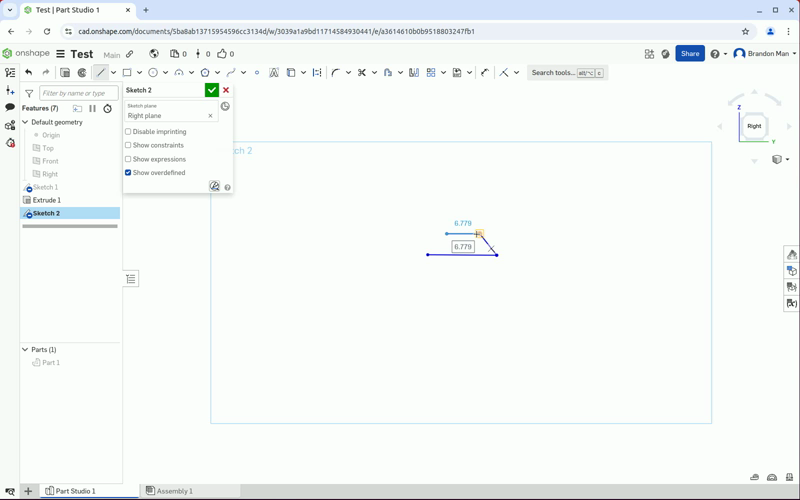
mouse_move(427, 254)
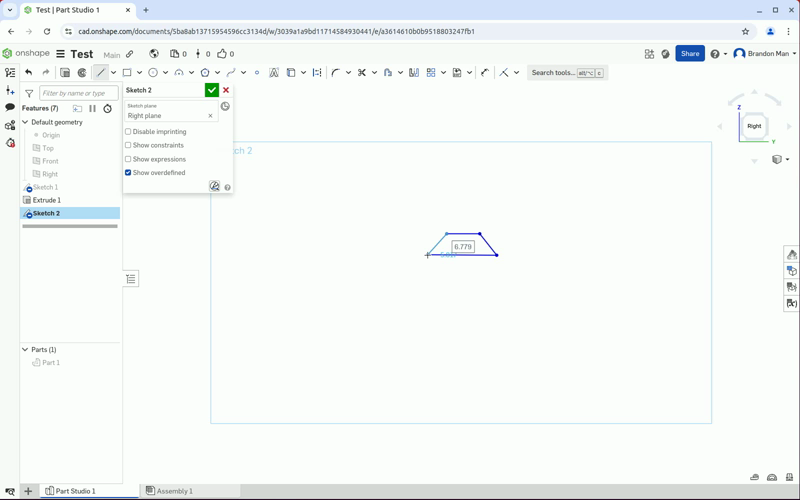
key_up(shift)
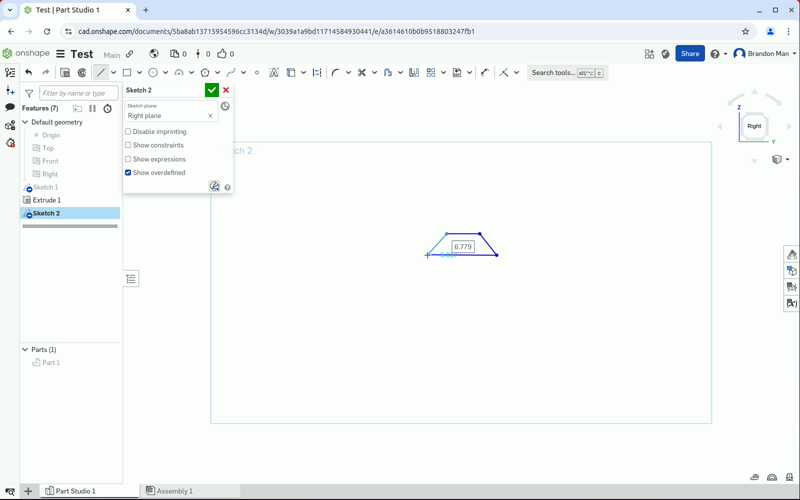
click(427, 254)
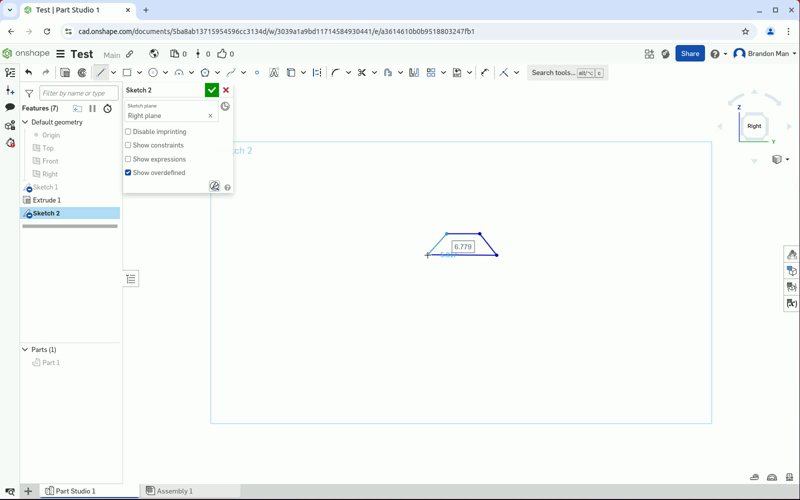
key(esc)
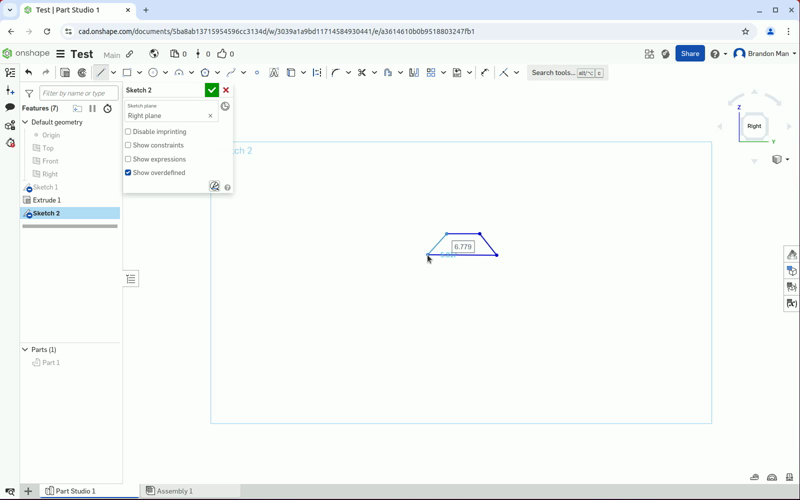
mouse_move(479, 237)
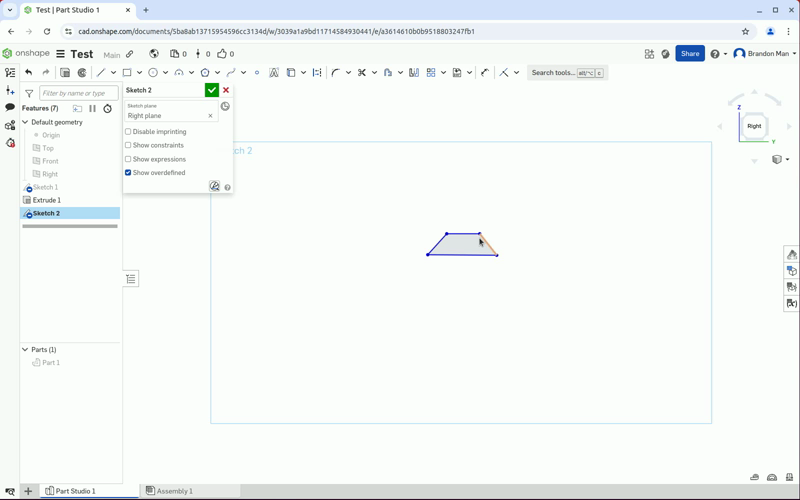
scroll(6)
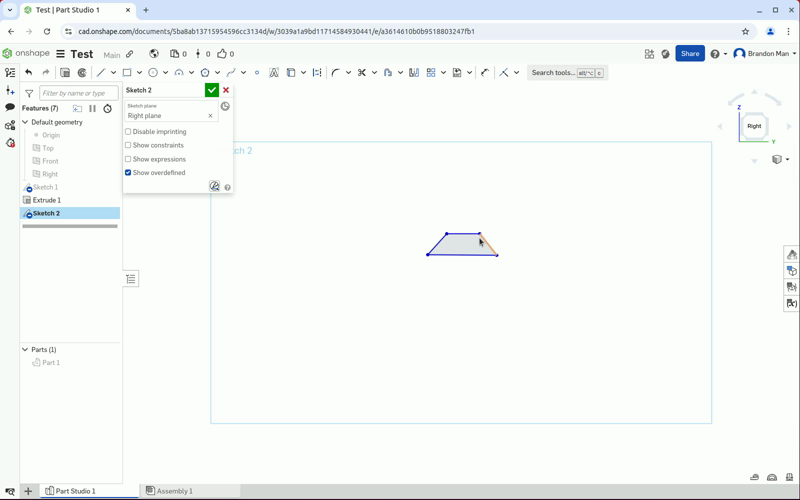
scroll(6)
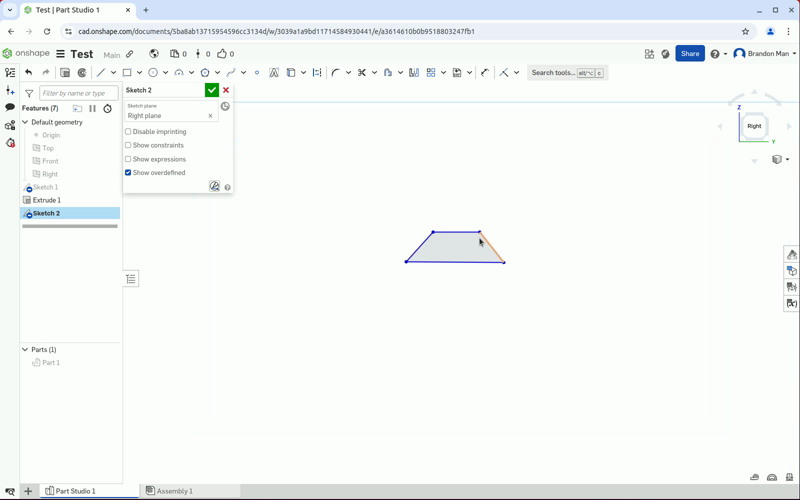
scroll(6)
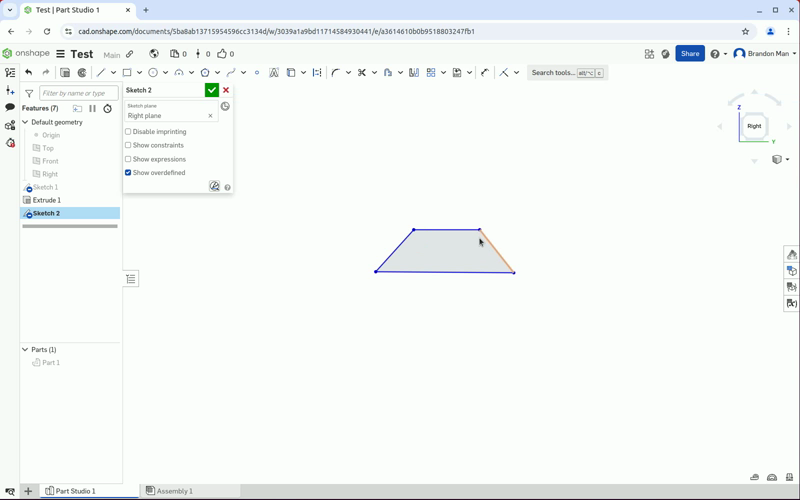
scroll(6)
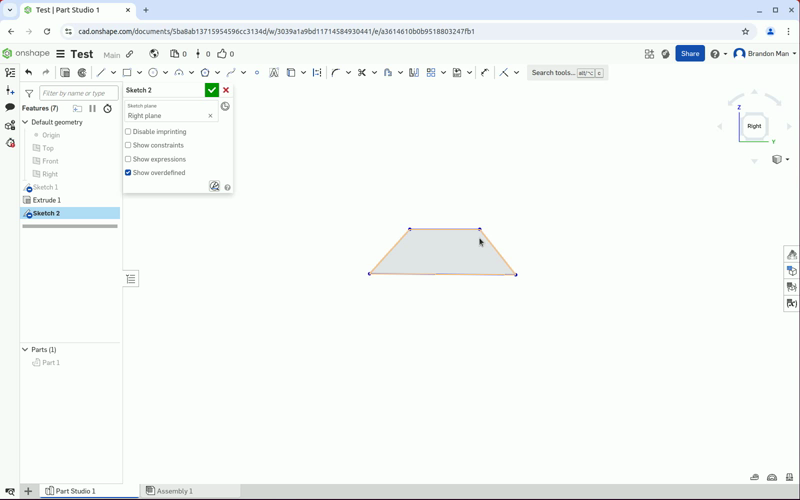
scroll(6)
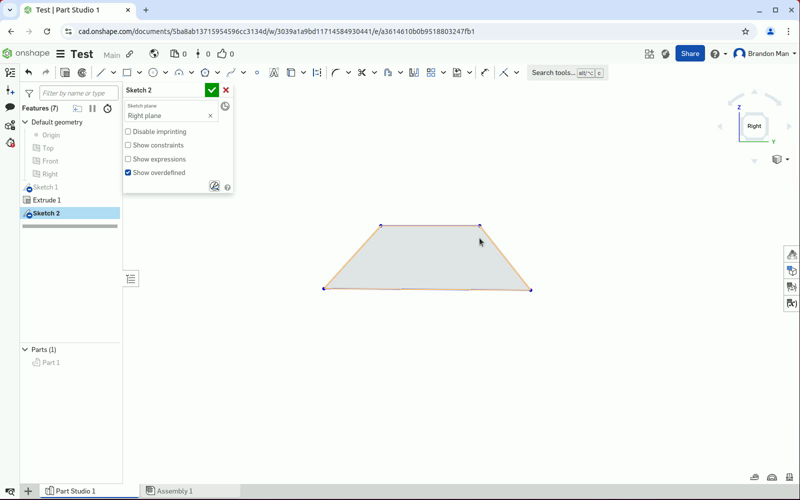
scroll(6)
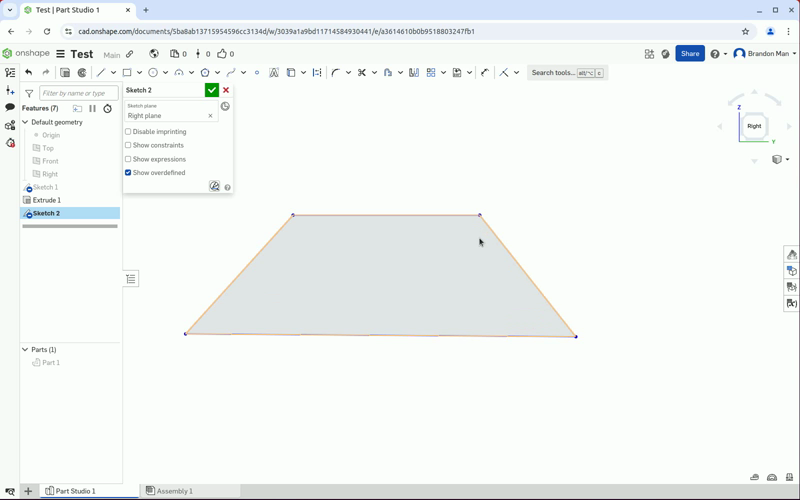
scroll(6)
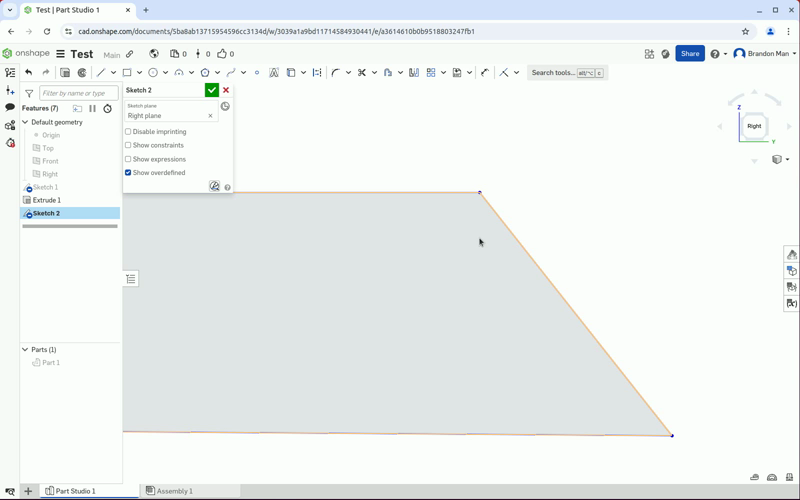
click(479, 237)
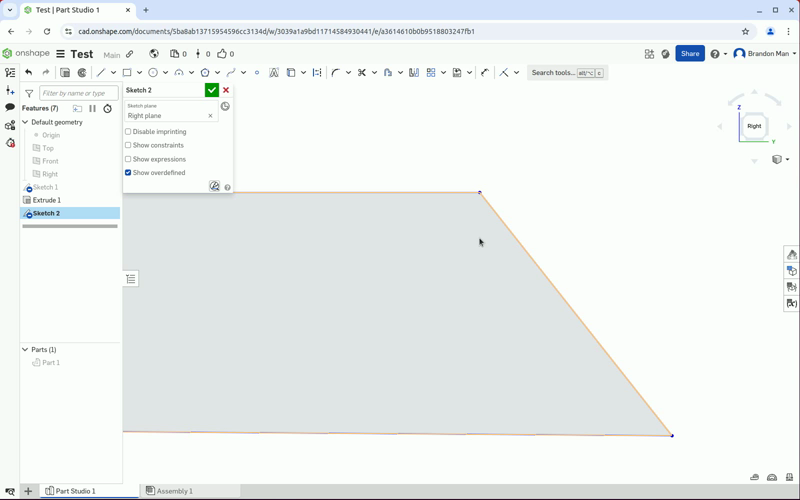
scroll(-6)
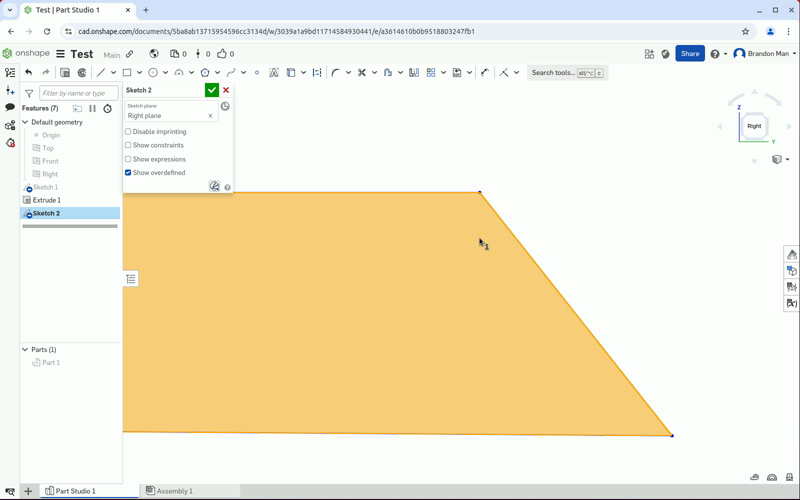
scroll(-6)
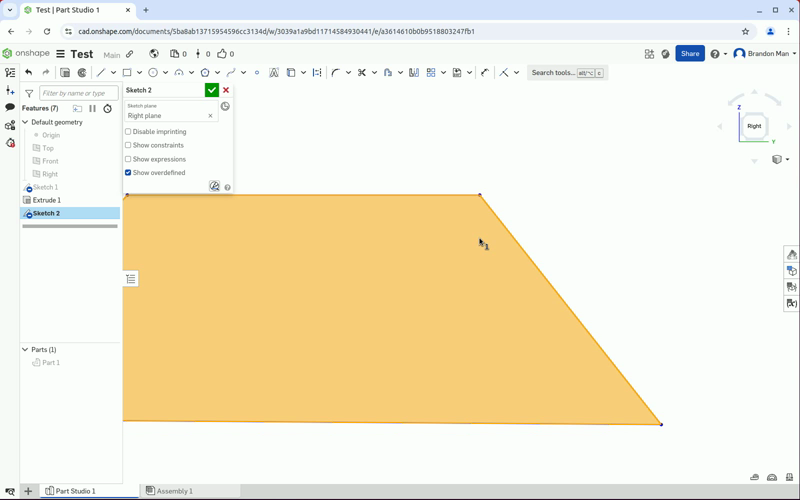
scroll(-6)
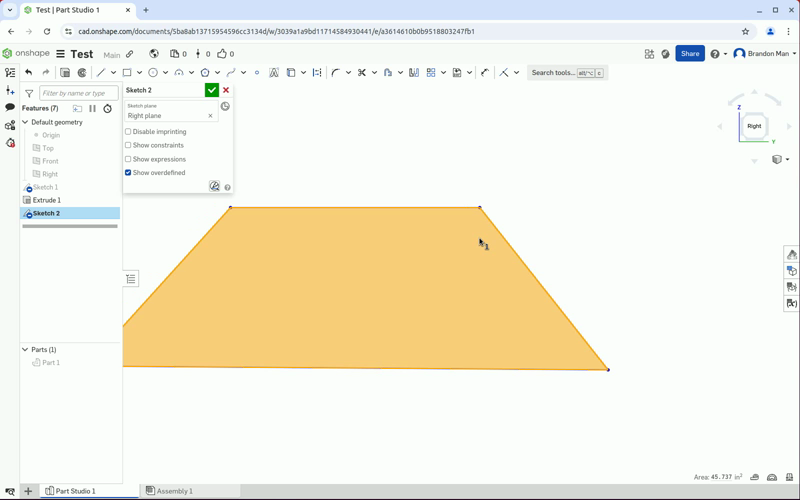
scroll(-6)
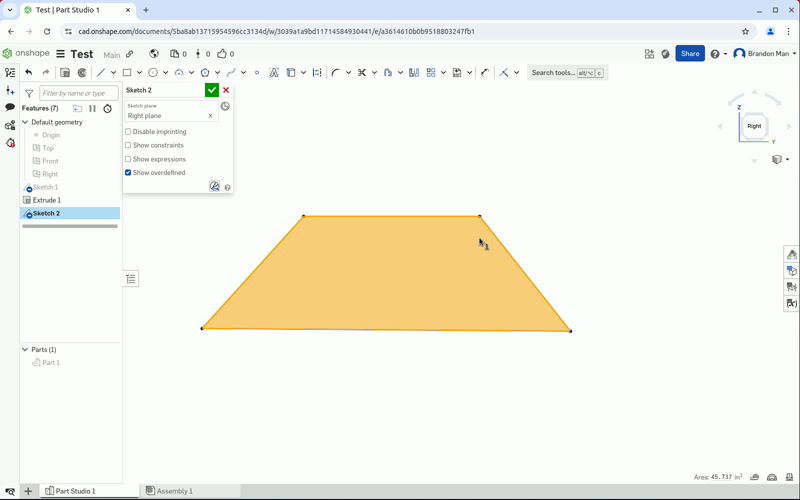
scroll(-6)
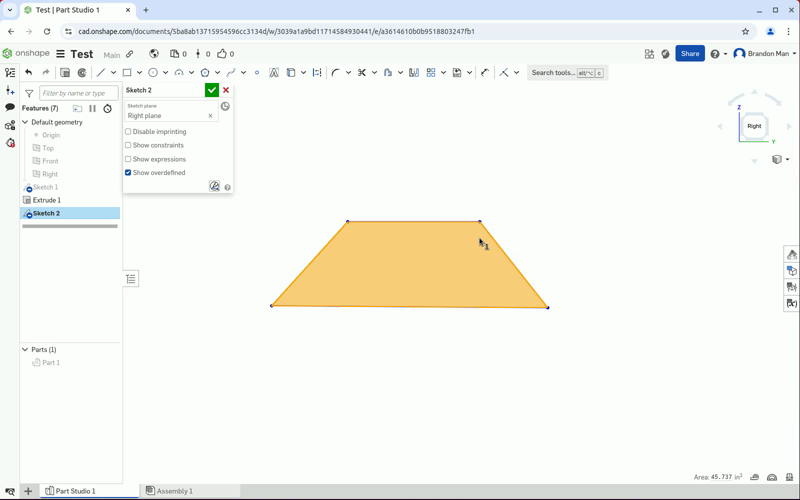
scroll(-6)
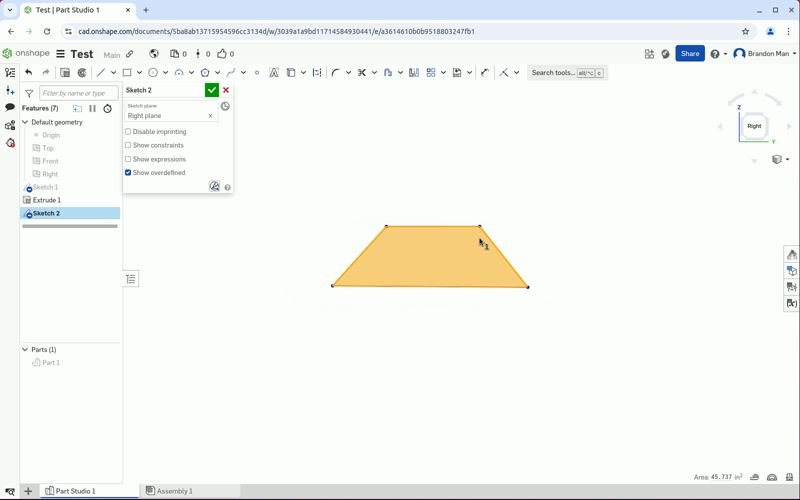
scroll(-6)
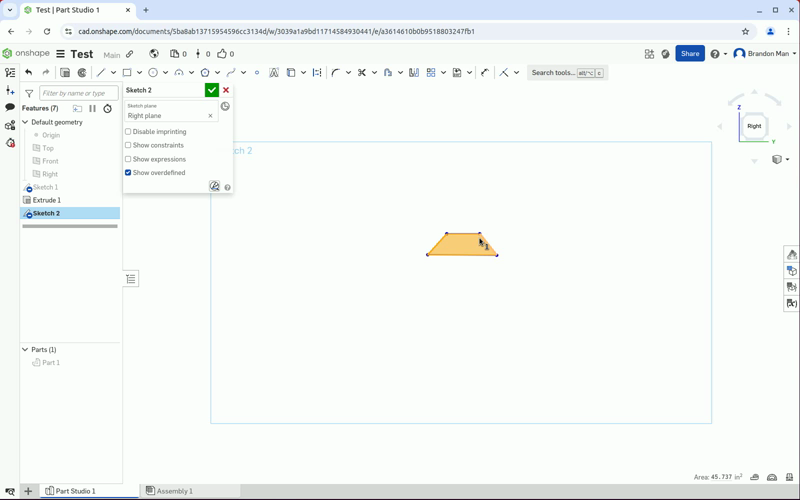
mouse_move(73, 352)
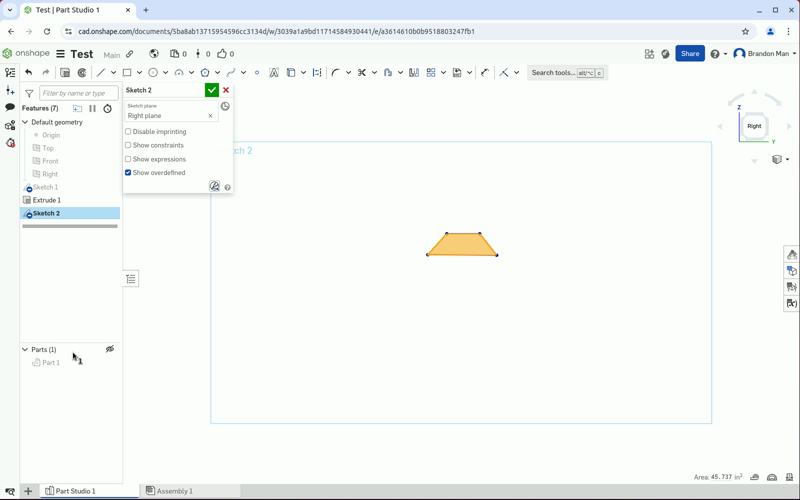
key(shift+y)
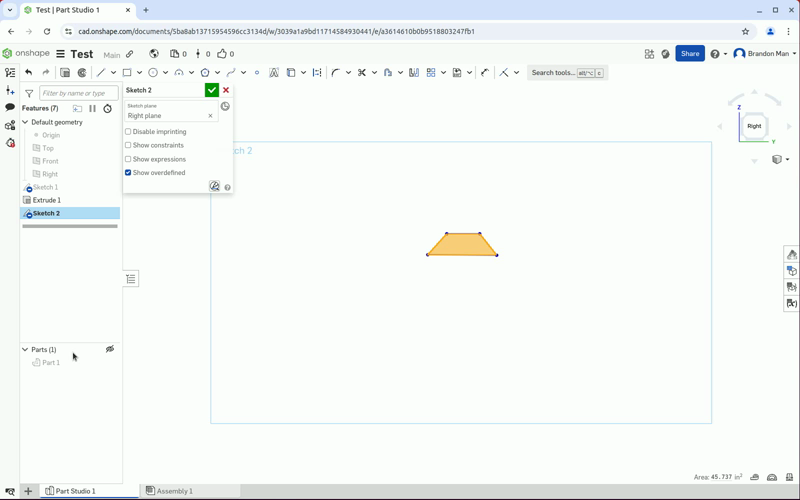
key(shift+e)
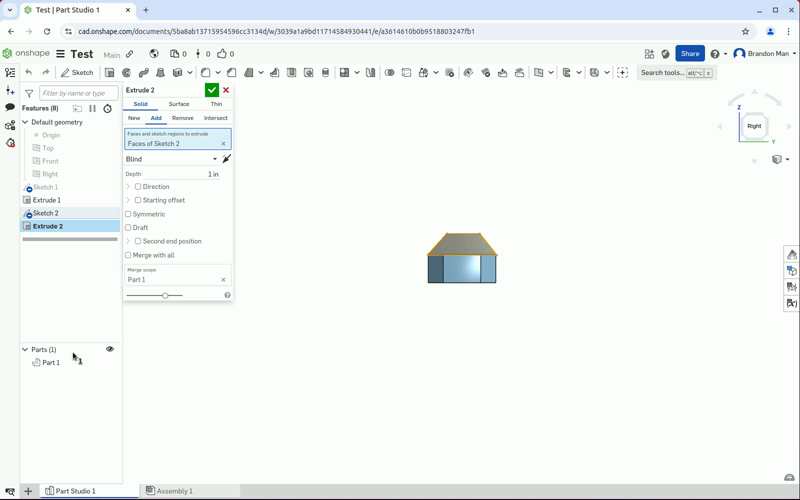
mouse_move(143, 106)
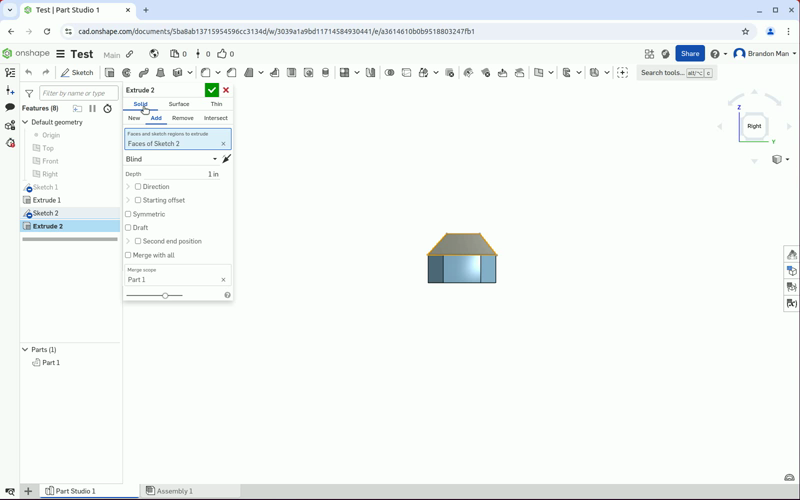
click(143, 106)
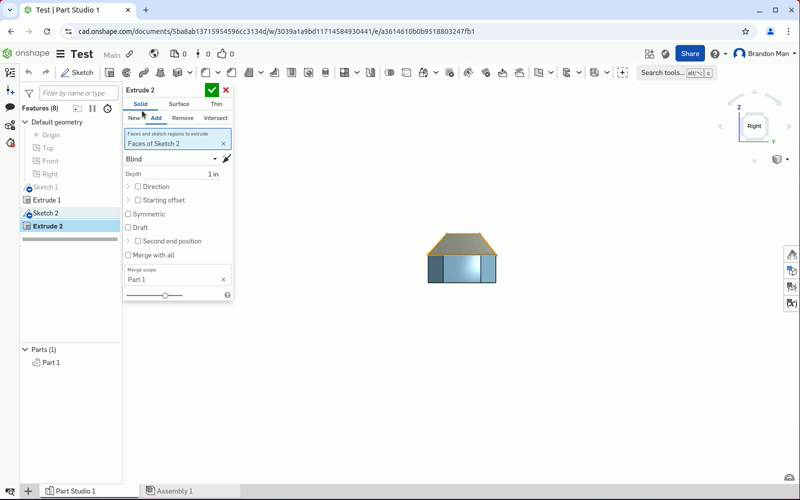
mouse_move(137, 120)
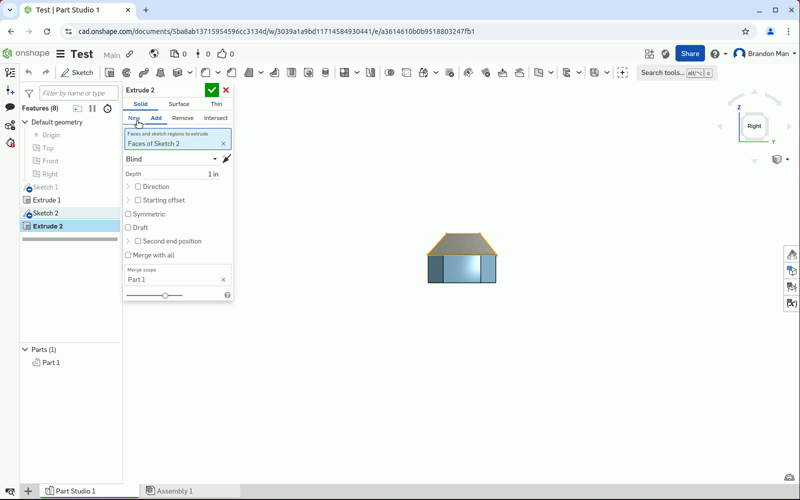
click(137, 120)
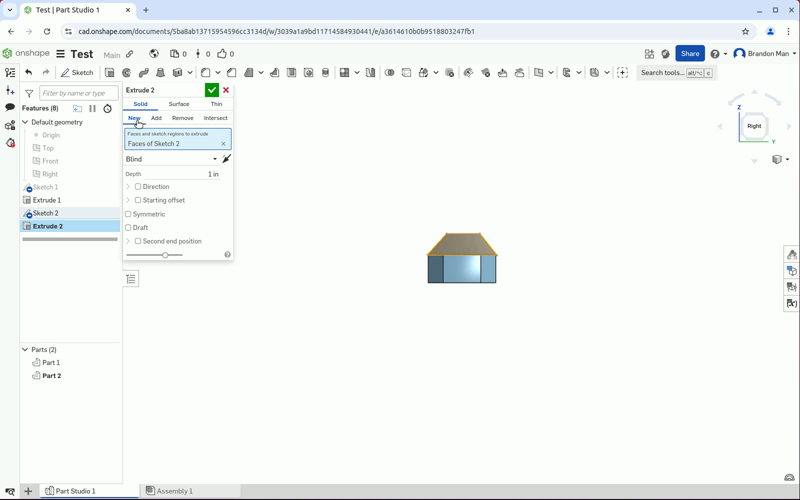
key(tab, 4)
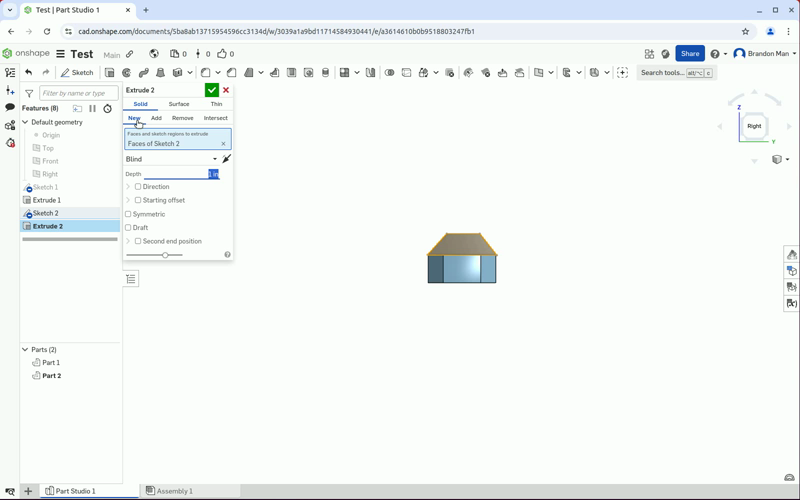
text(46.216)
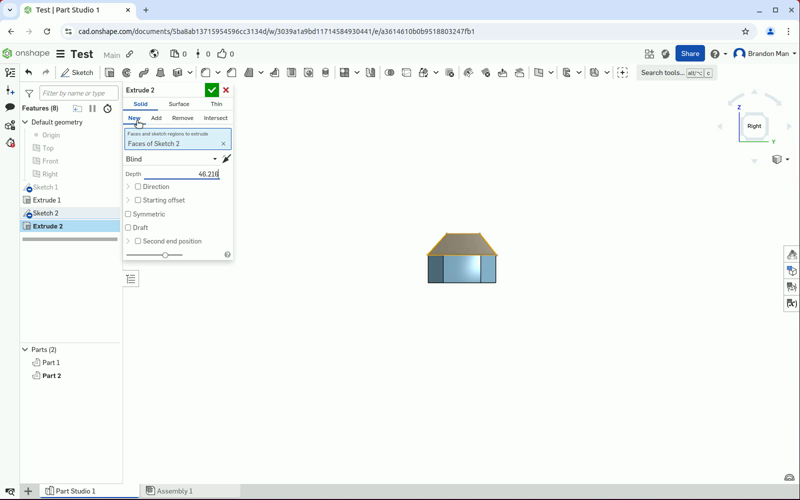
key(tab, 3)
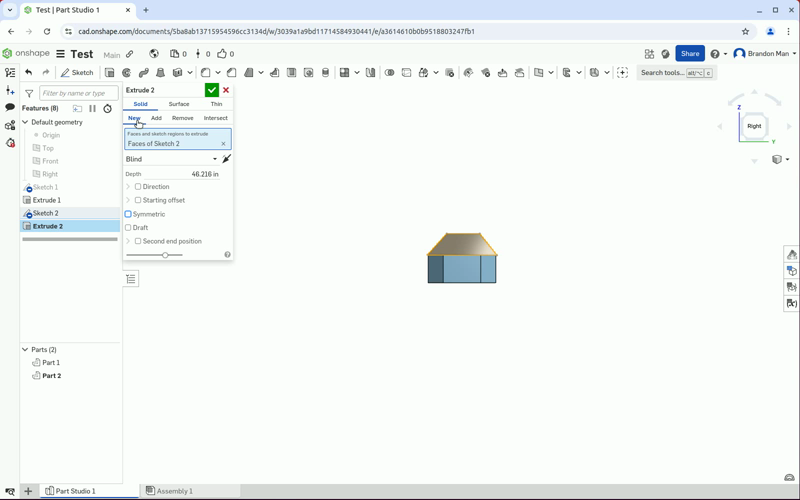
key(space)
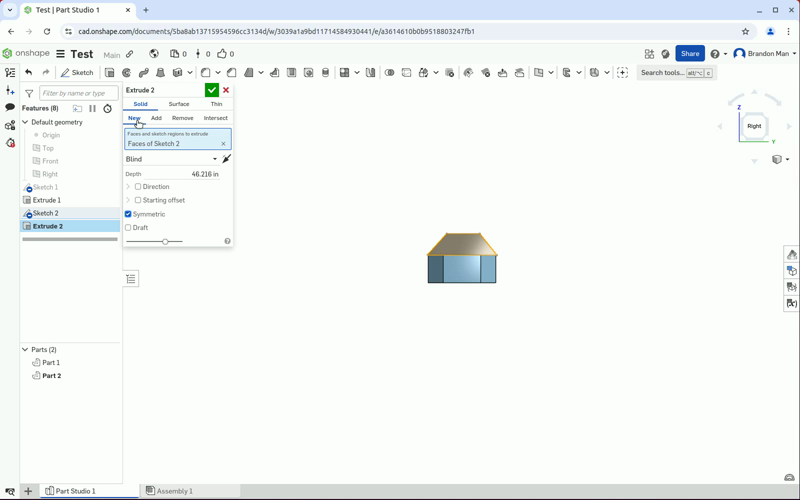
key(enter)
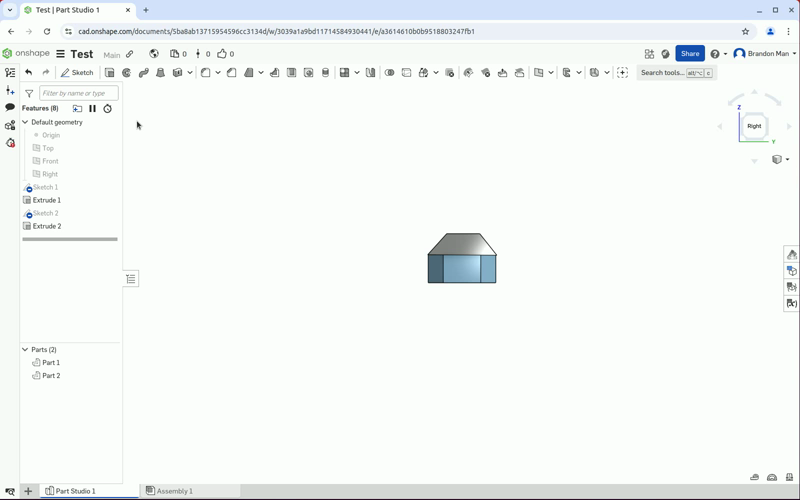
key(shift+h)
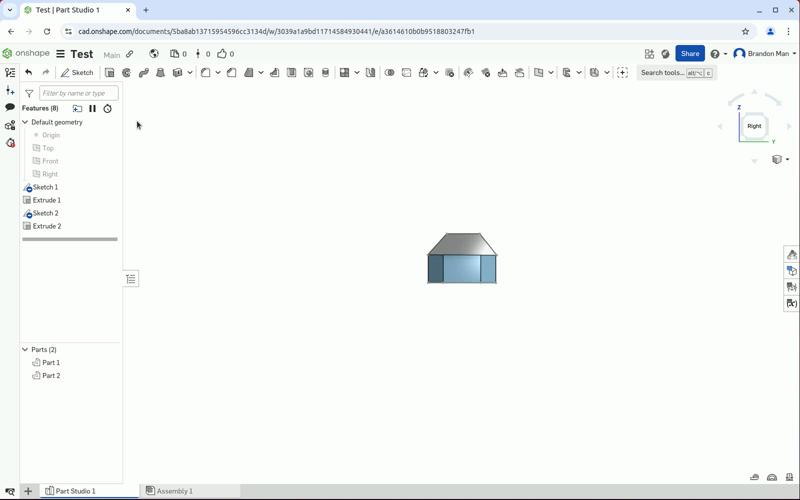
key(shift+h)
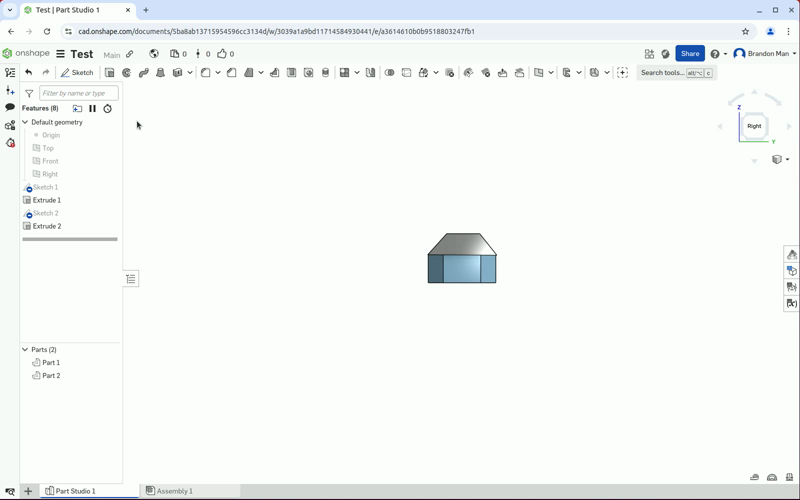
mouse_move(73, 189)
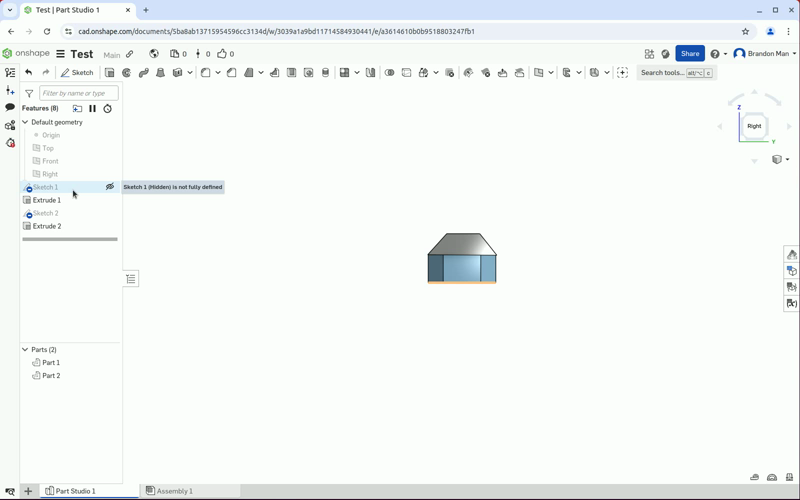
click(73, 189)
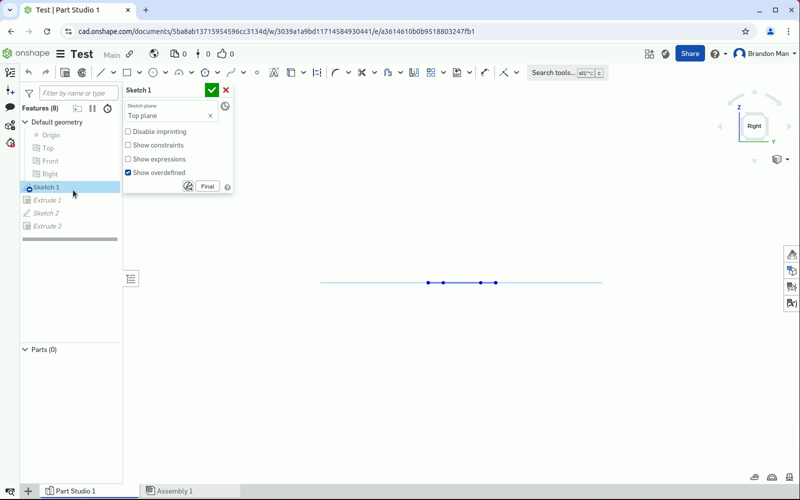
mouse_move(229, 92)
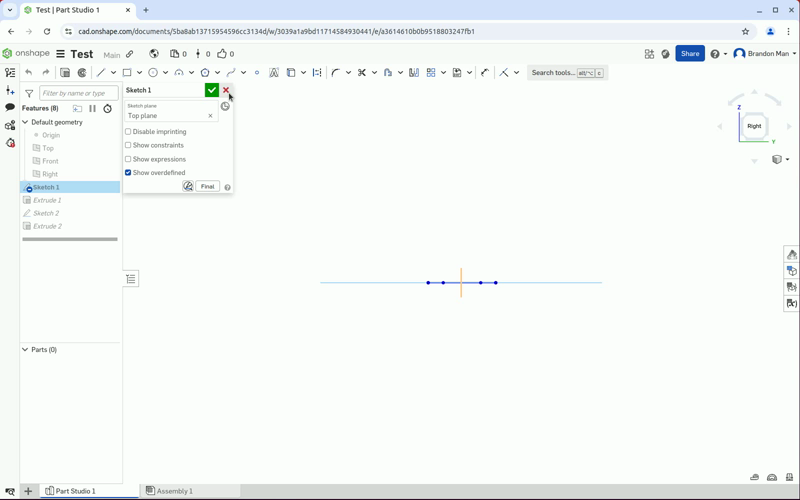
click(229, 92)
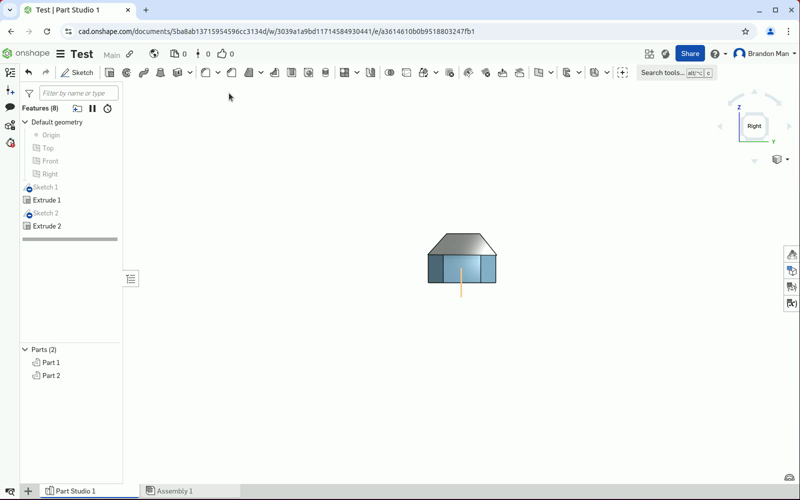
mouse_move(73, 352)
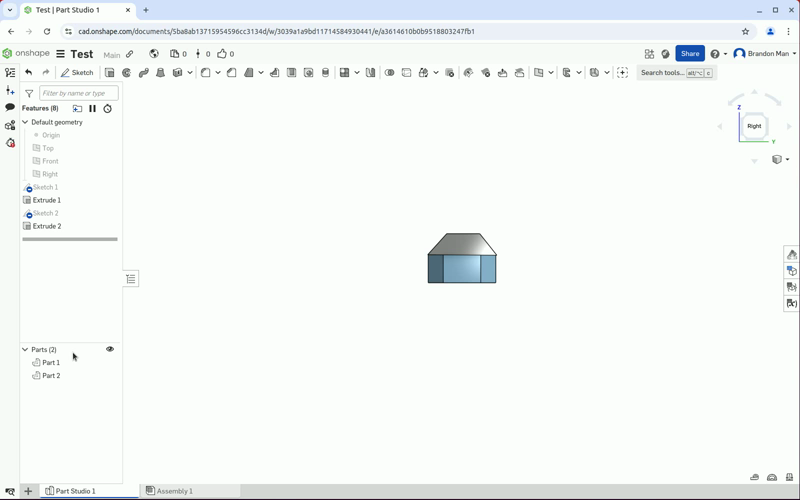
key(y)
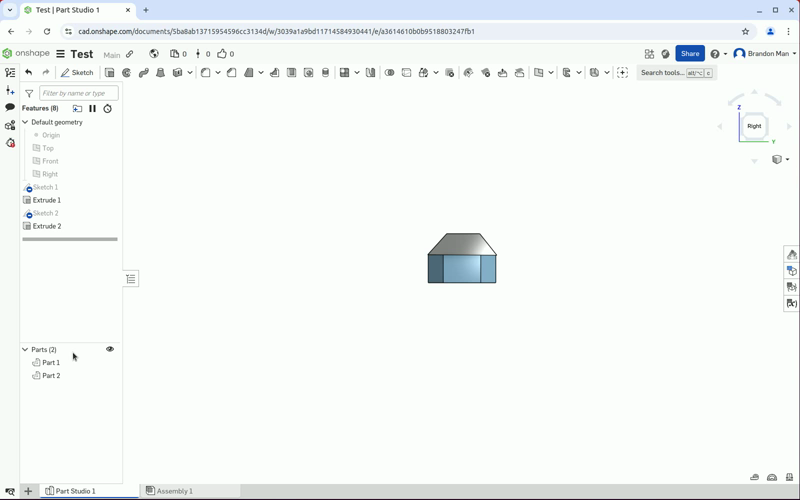
key(shift+p)
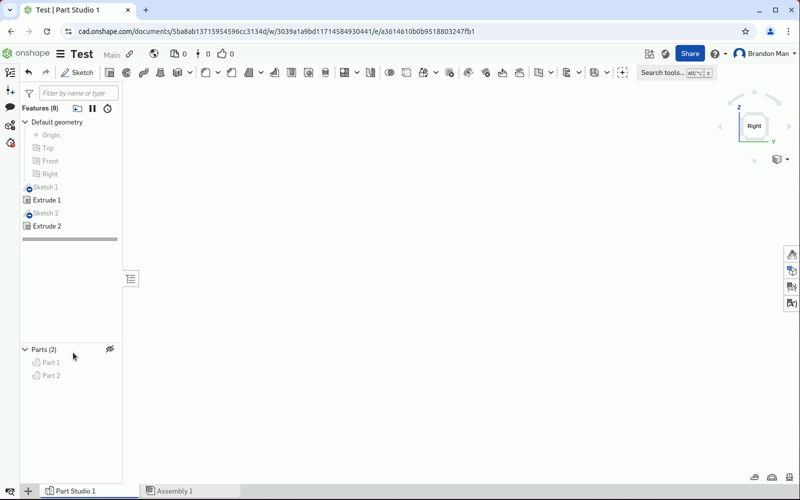
key(space)
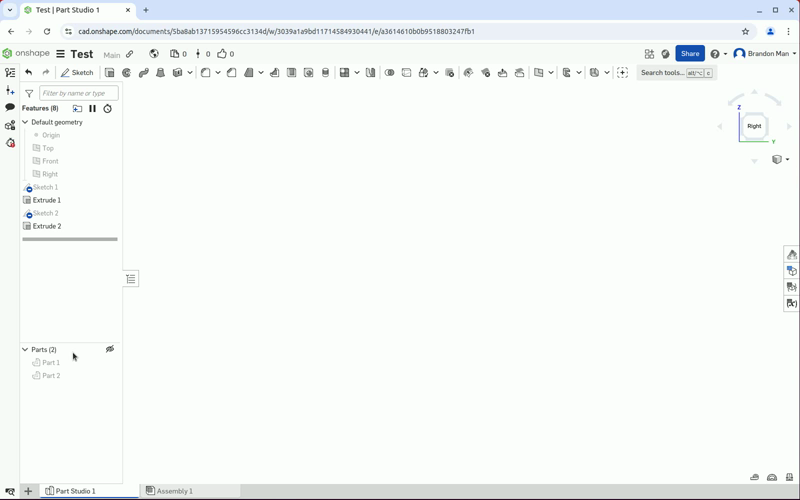
key_down(shift)
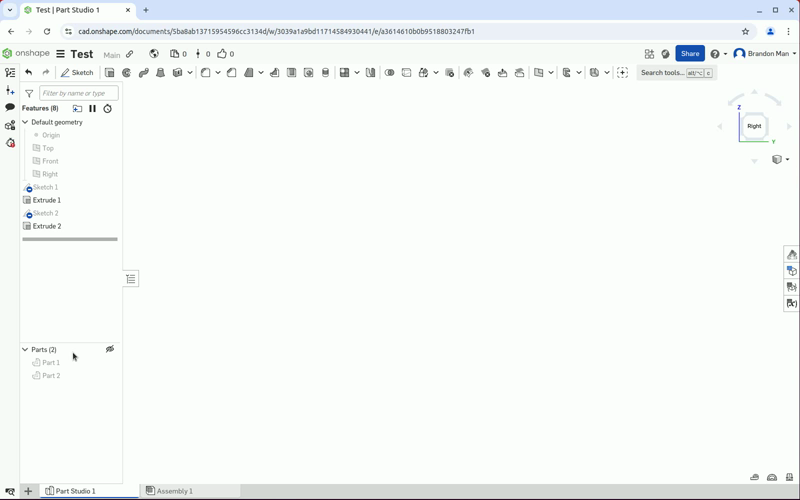
key(right)
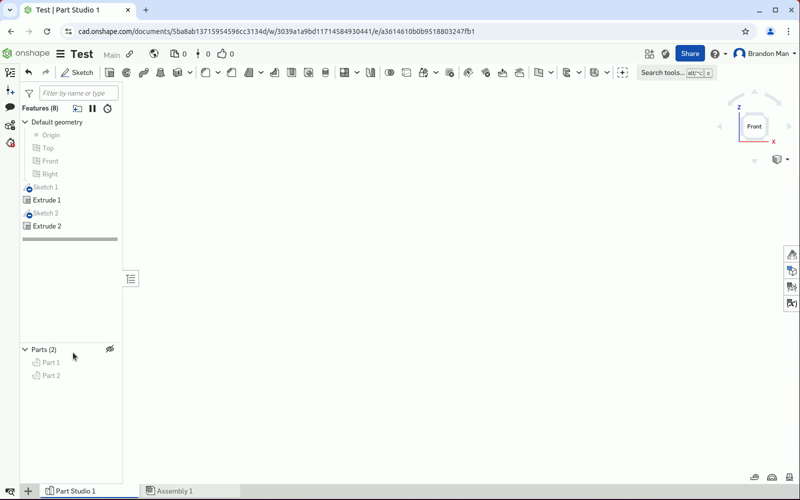
key_up(shift)
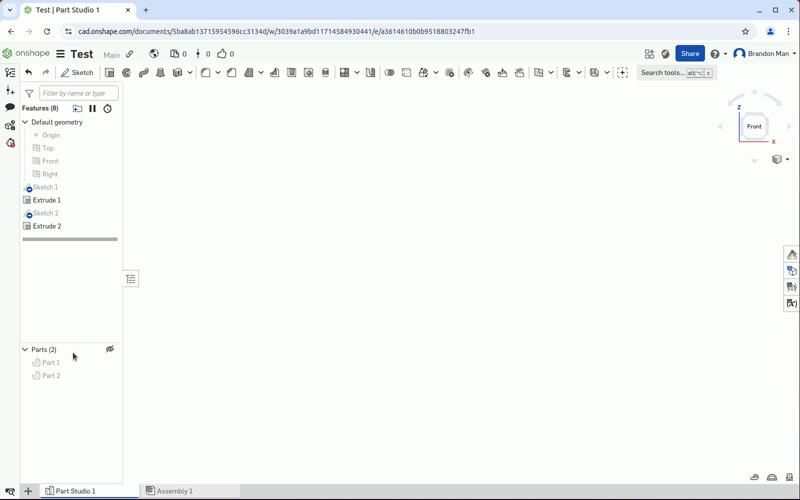
mouse_move(73, 352)
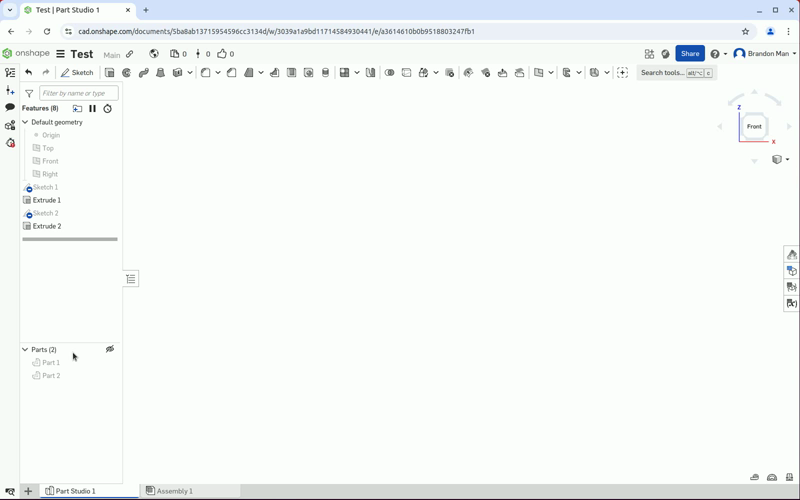
key(shift+y)
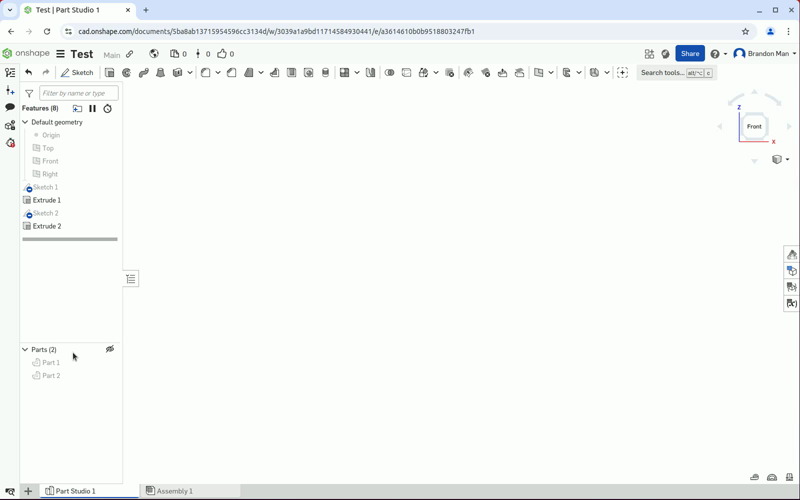
key(shift+s)
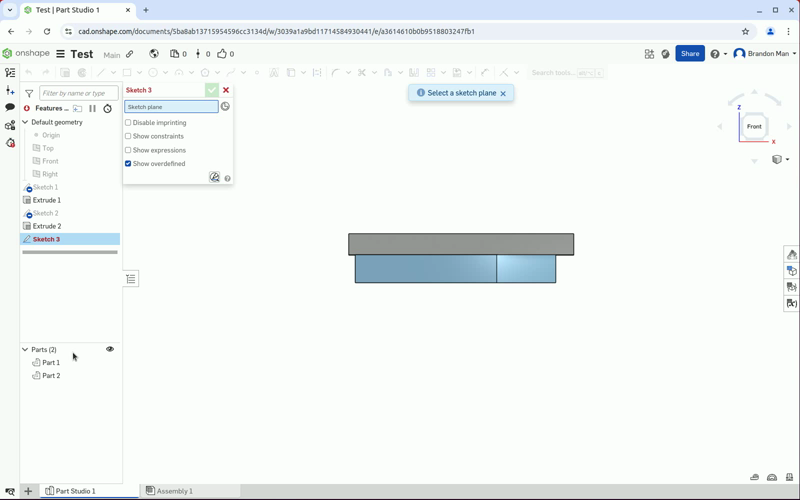
mouse_move(73, 163)
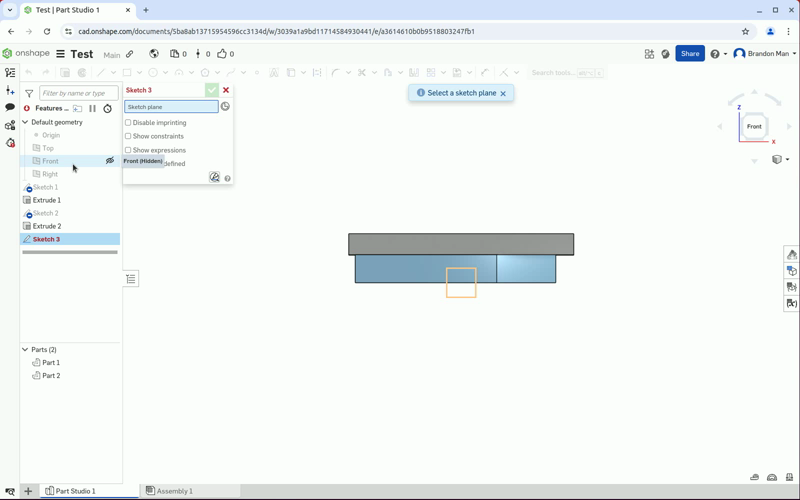
click(73, 163)
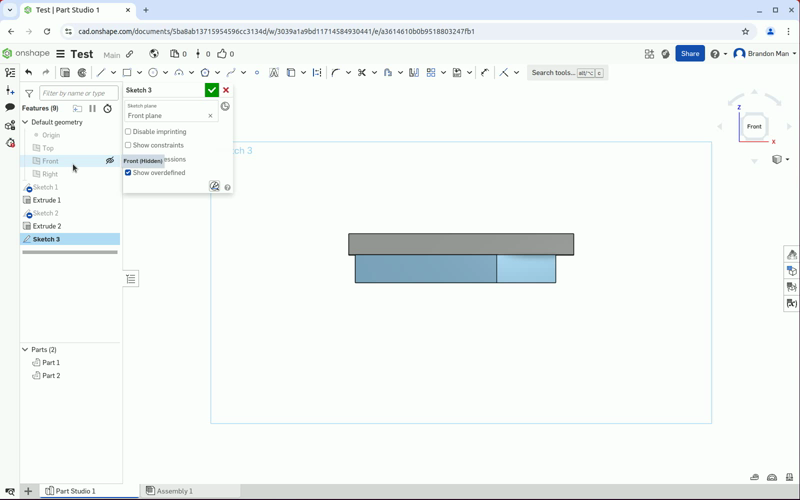
mouse_move(73, 352)
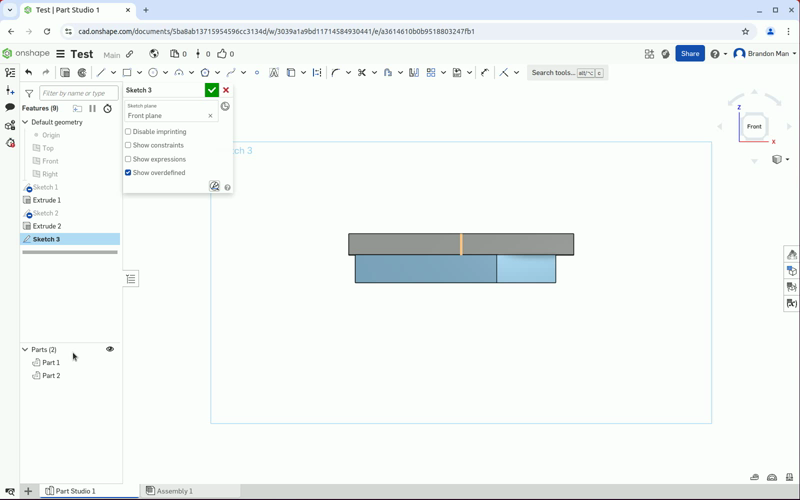
key(y)
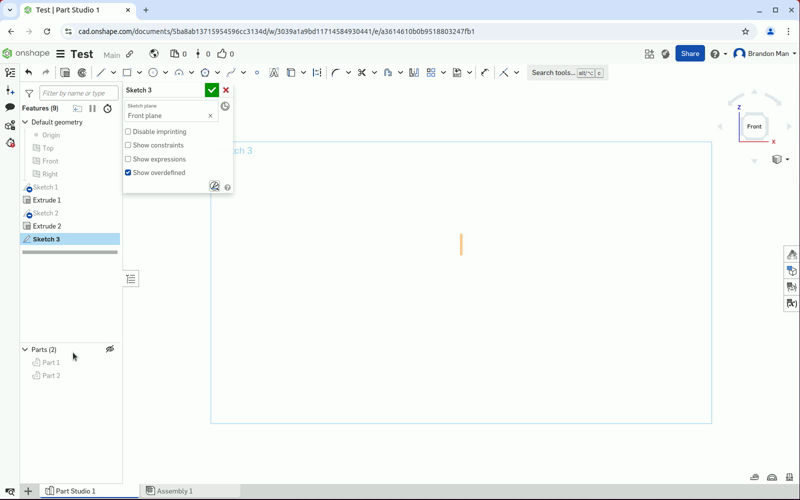
key(l)
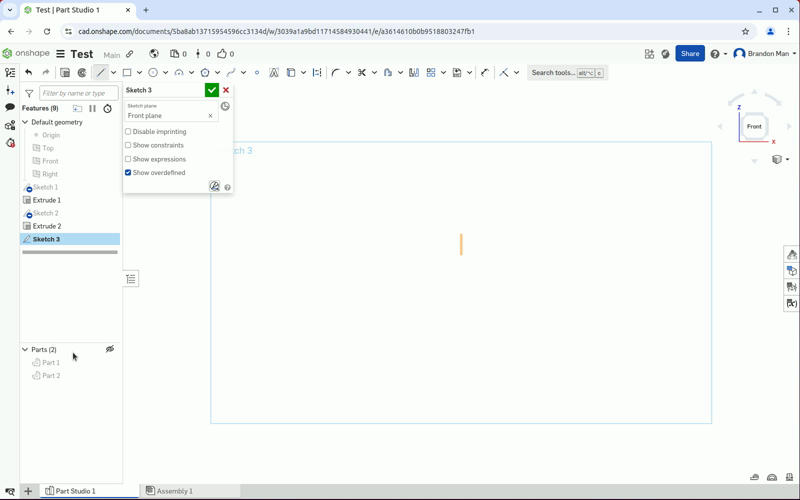
key_down(shift)
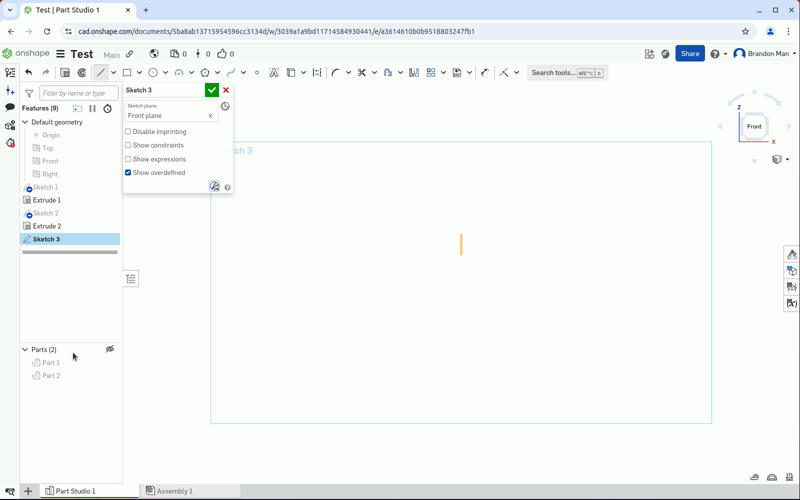
mouse_move(476, 216)
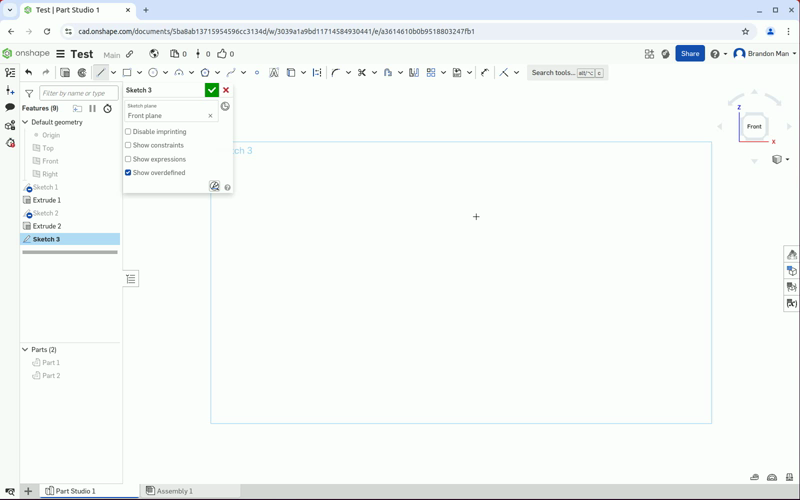
click(476, 216)
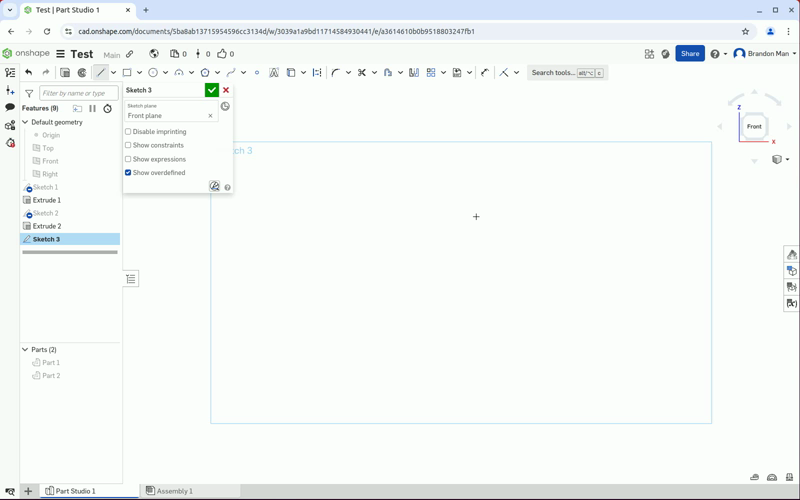
key_up(shift)
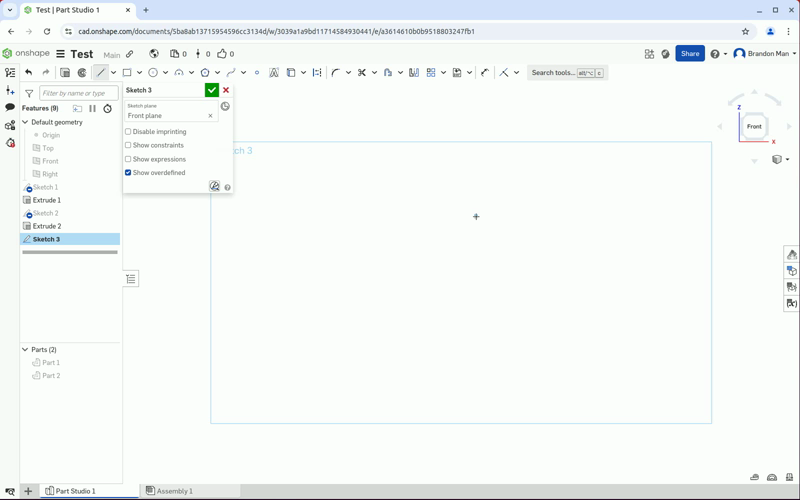
key_down(shift)
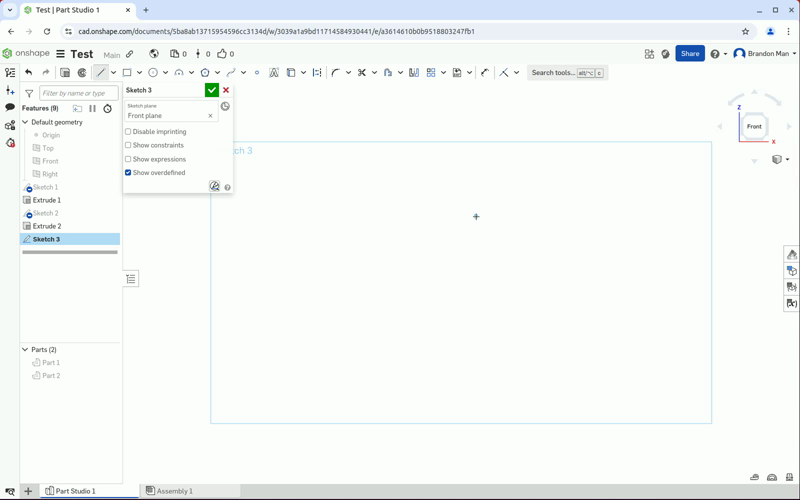
mouse_move(557, 254)
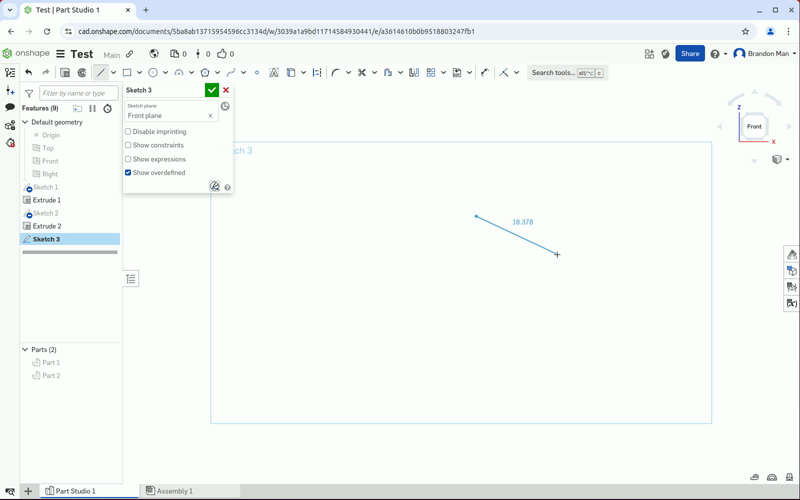
click(557, 254)
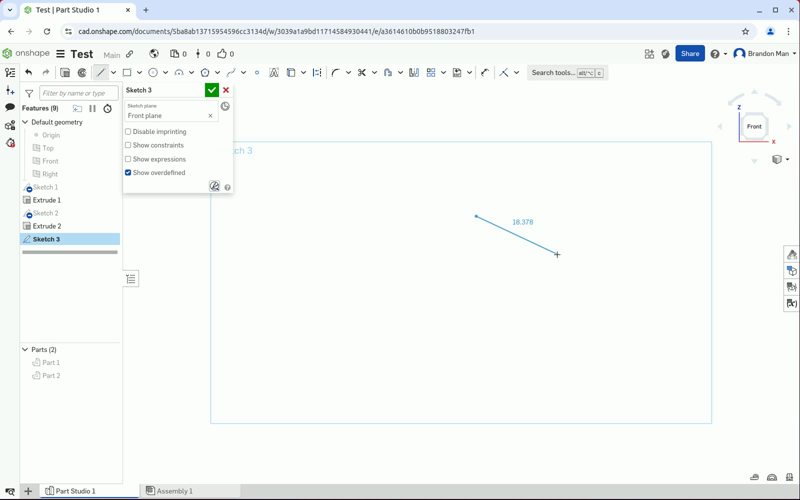
key_up(shift)
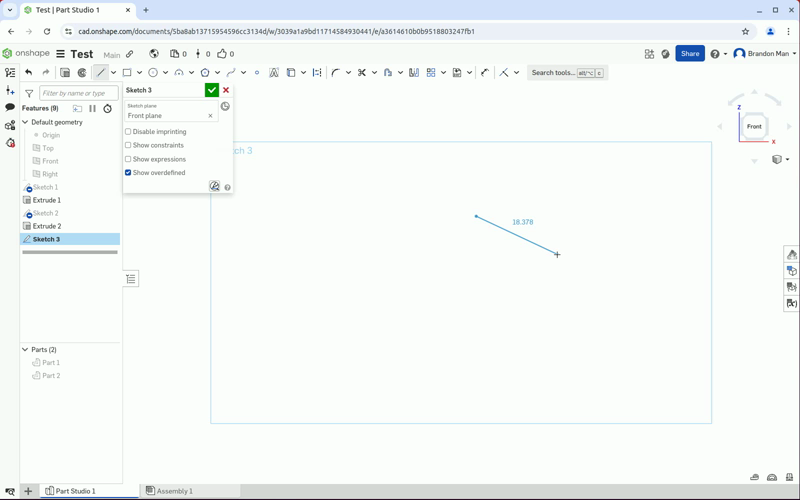
key_down(shift)
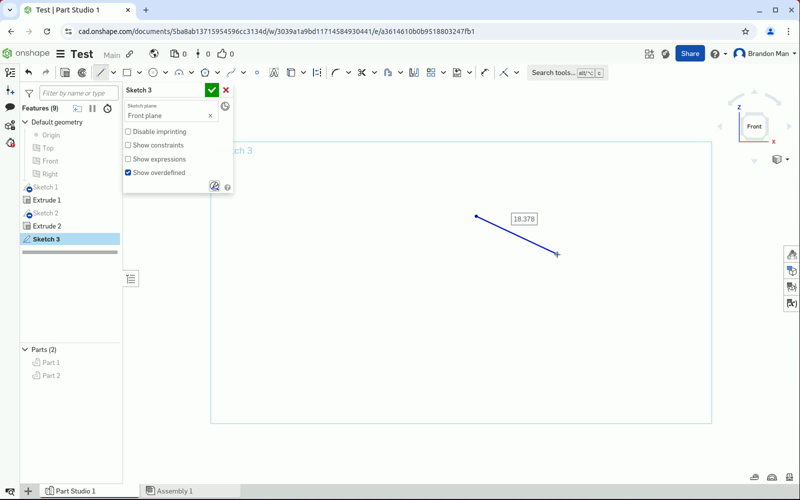
mouse_move(587, 254)
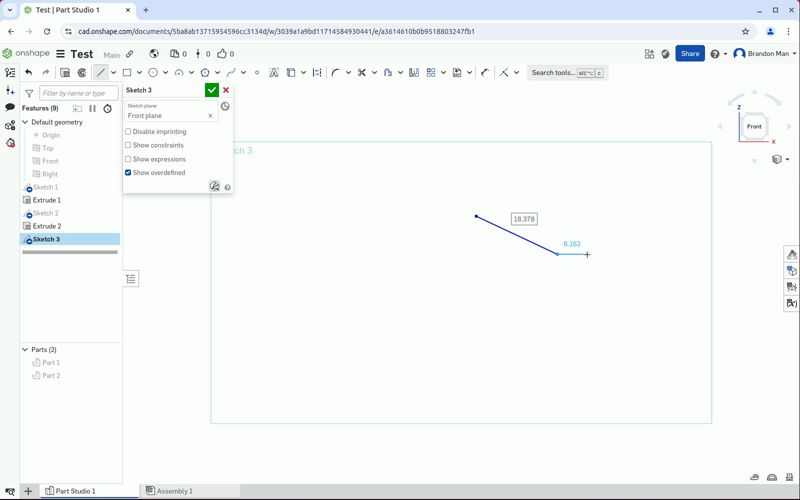
mouse_move(557, 267)
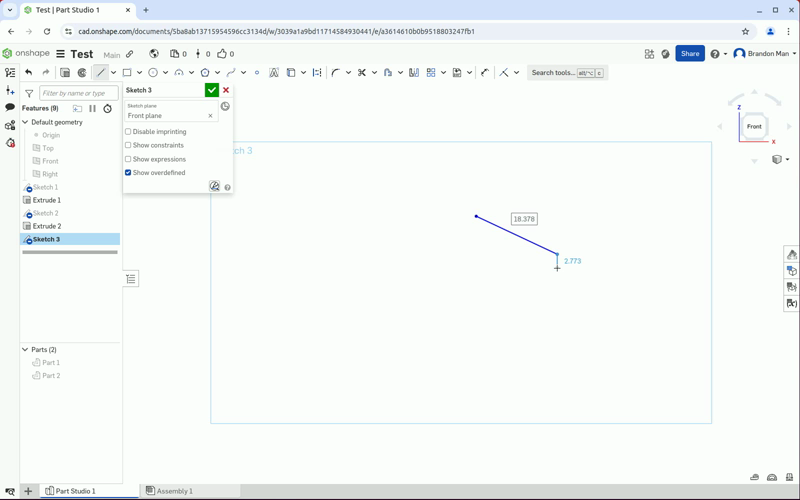
click(557, 267)
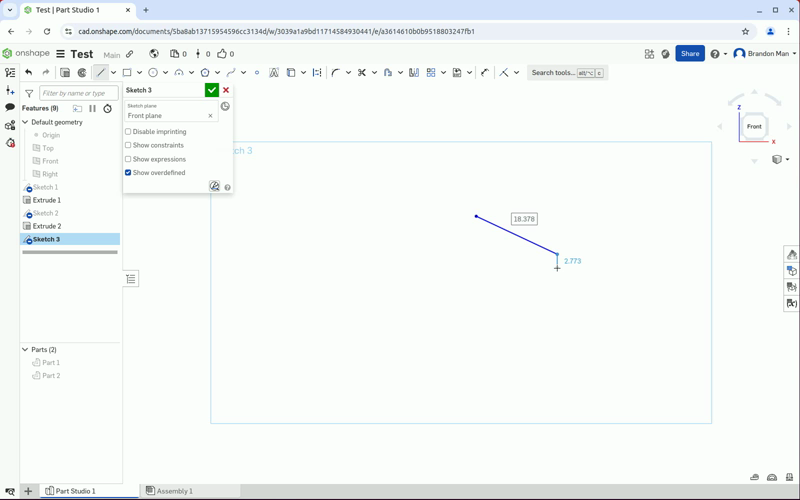
key_up(shift)
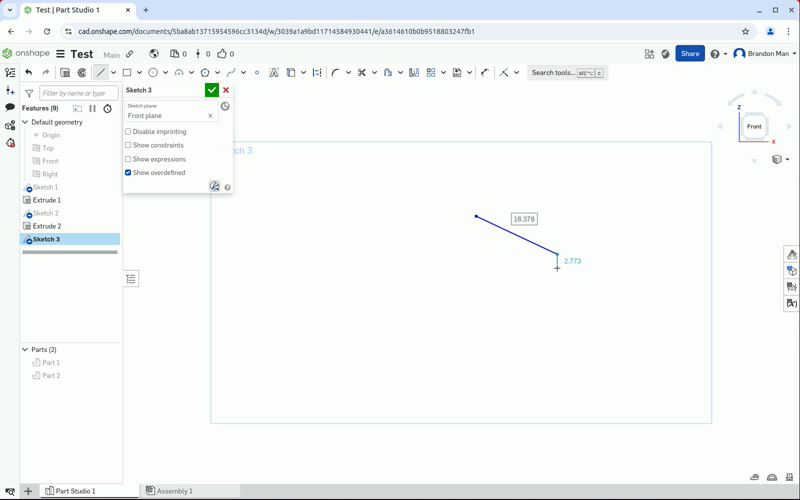
key_down(shift)
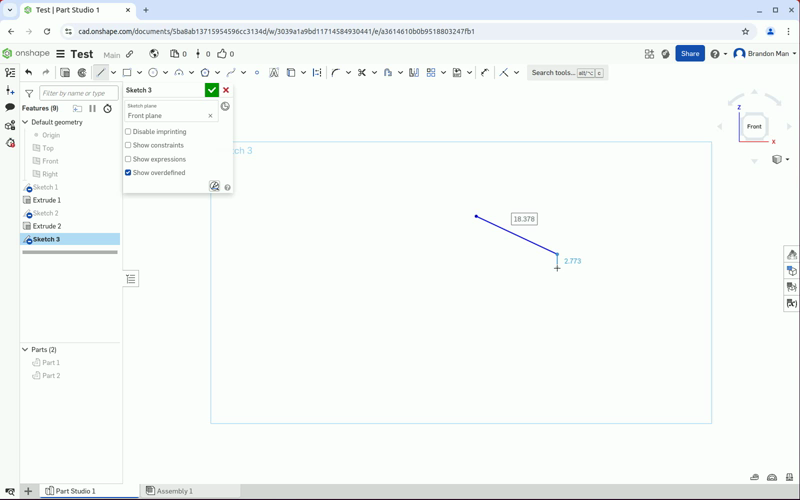
mouse_move(498, 282)
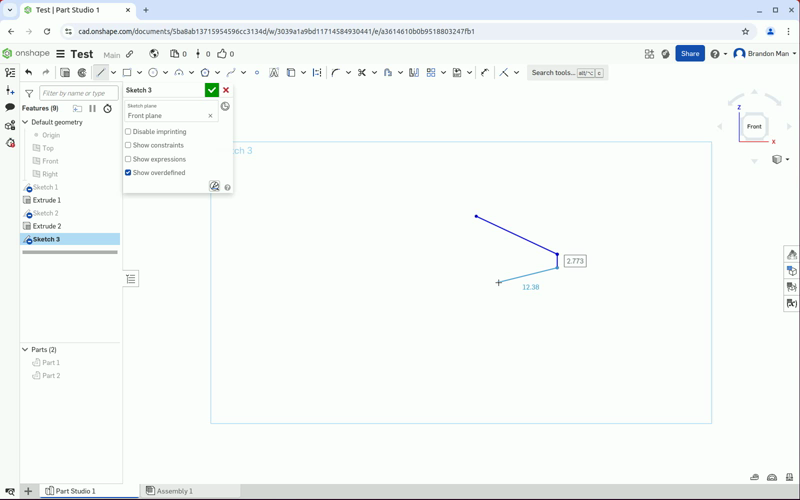
click(498, 282)
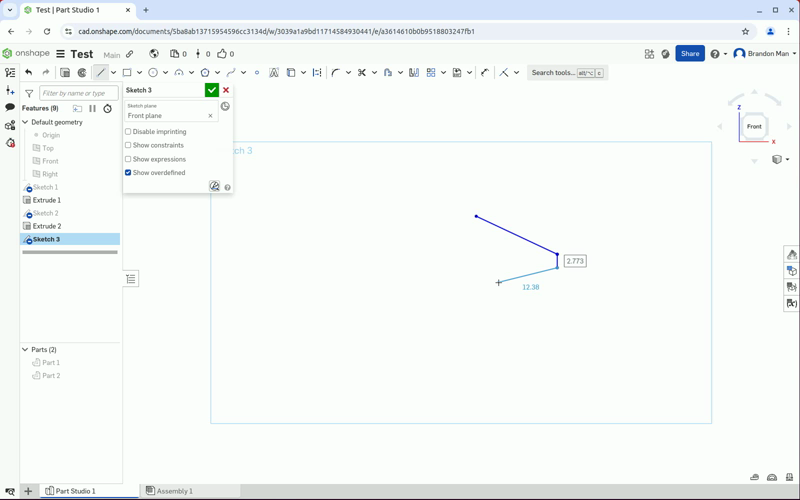
key_up(shift)
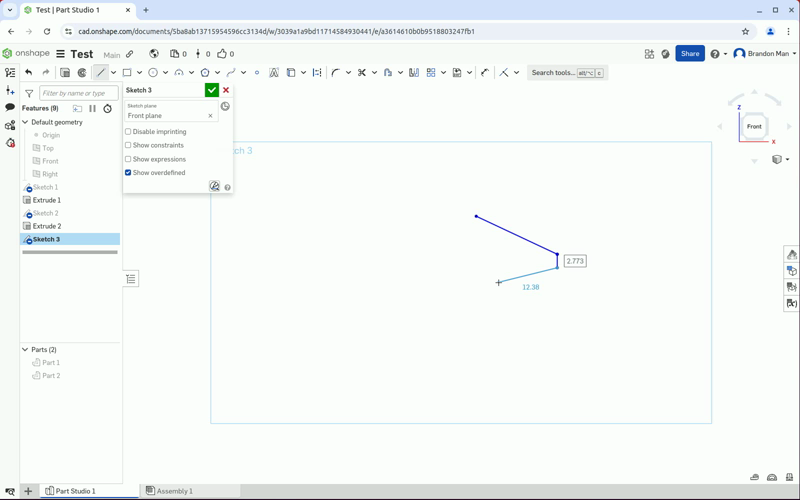
key_down(shift)
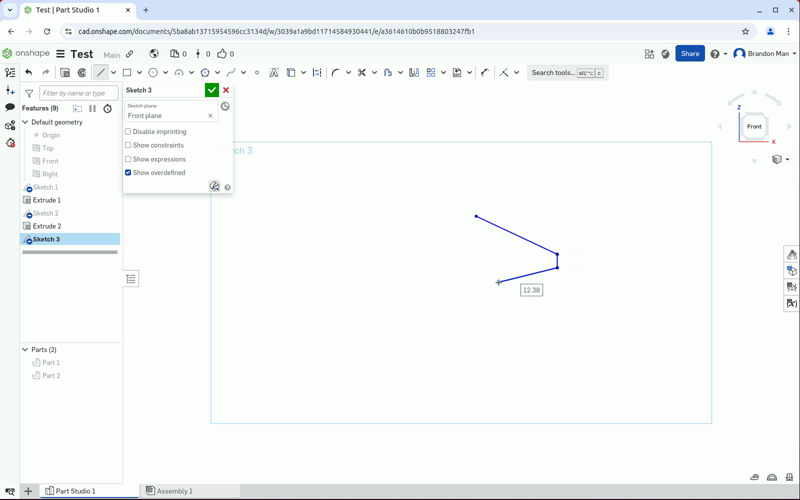
mouse_move(528, 282)
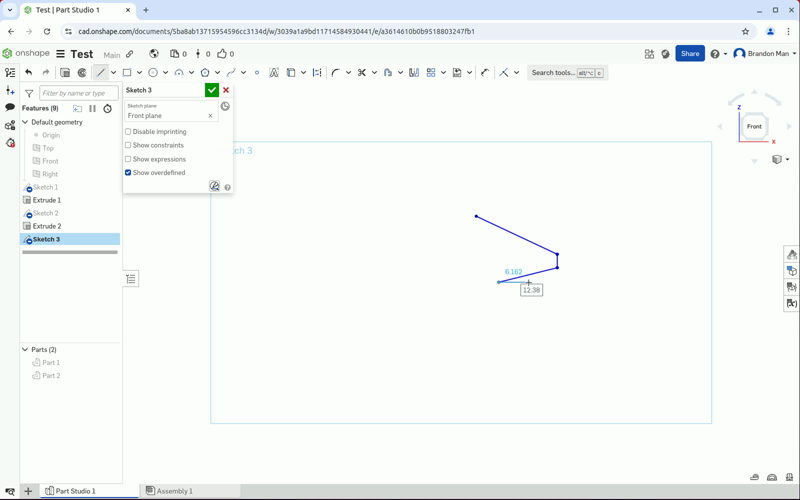
mouse_move(557, 282)
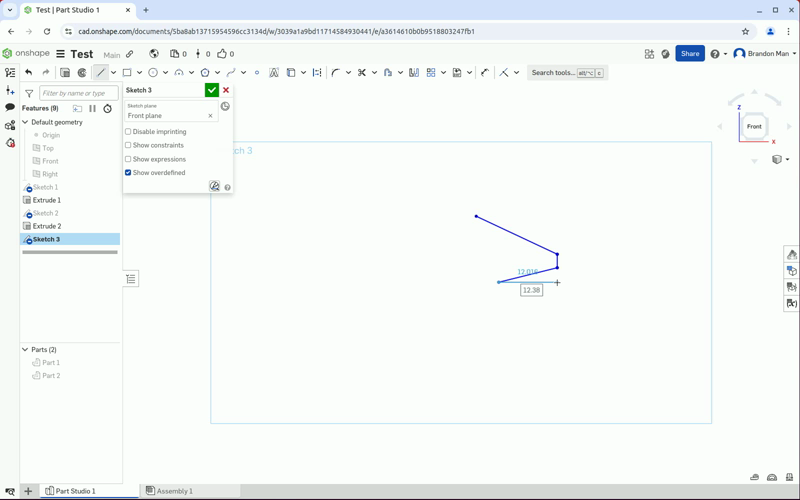
click(557, 282)
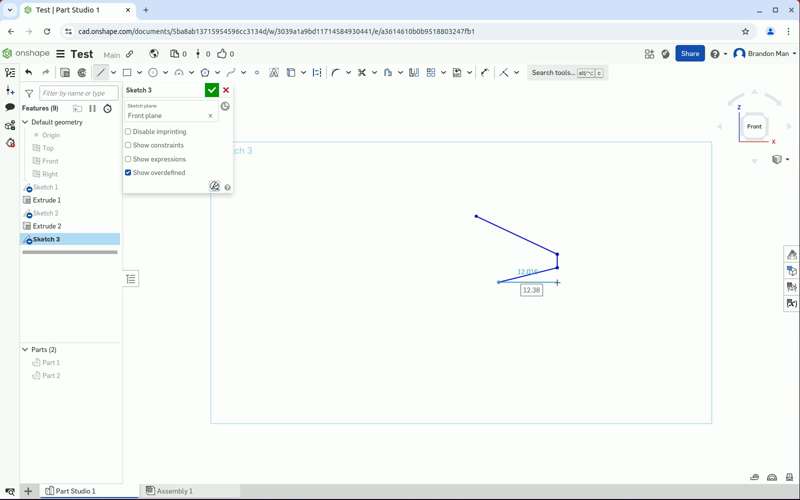
key_up(shift)
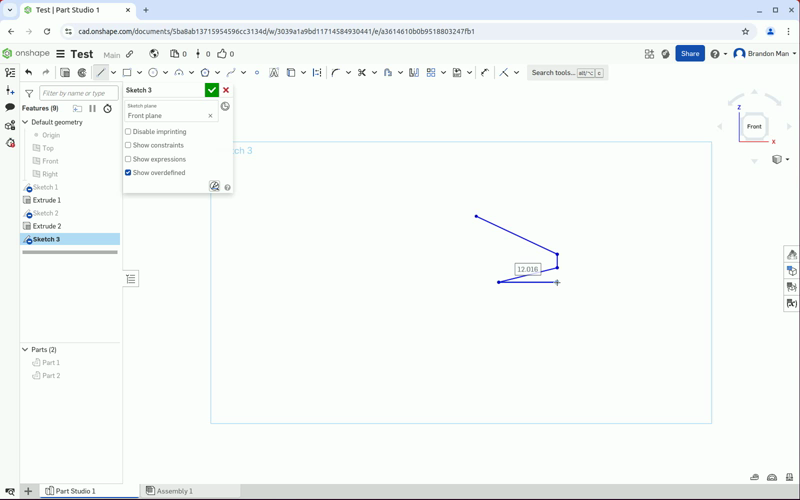
key_down(shift)
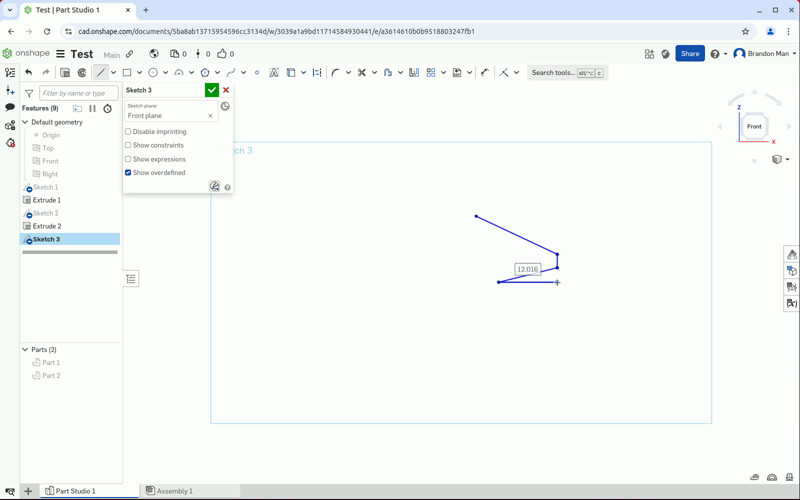
mouse_move(587, 282)
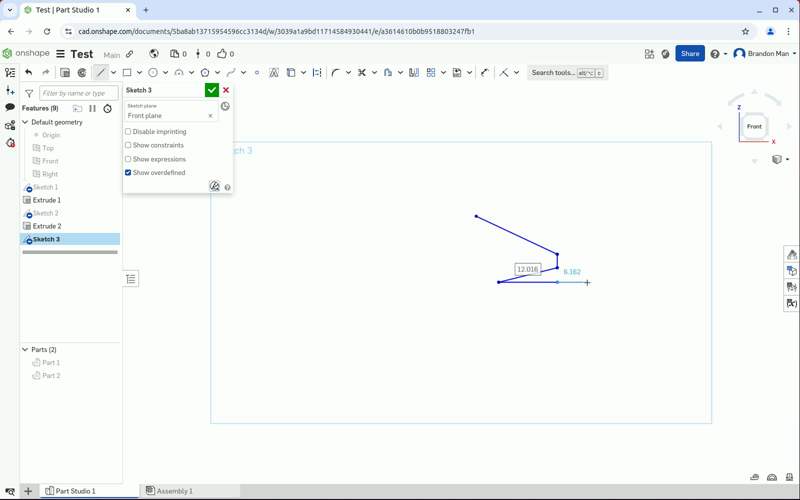
mouse_move(582, 282)
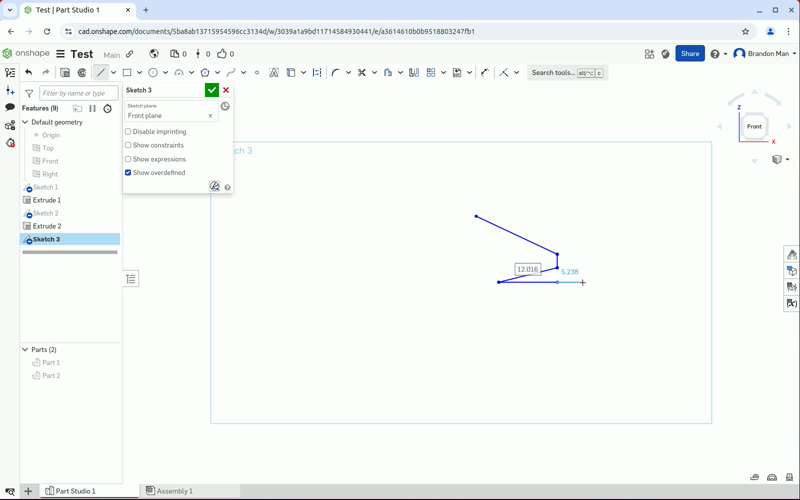
click(582, 282)
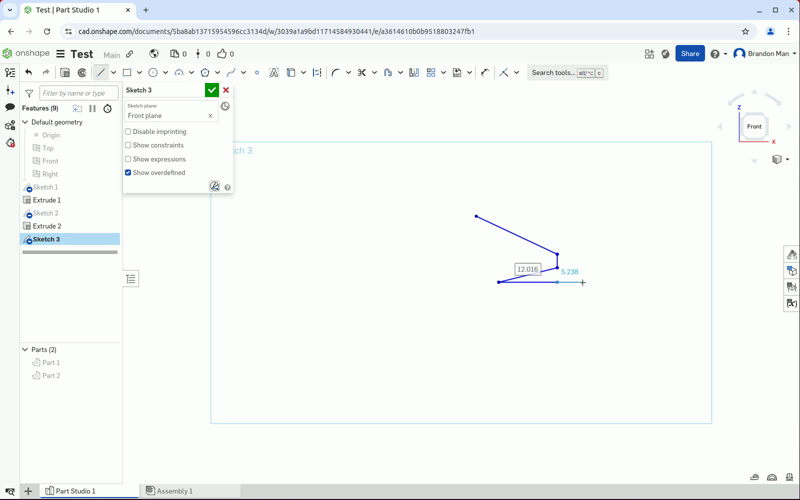
key_up(shift)
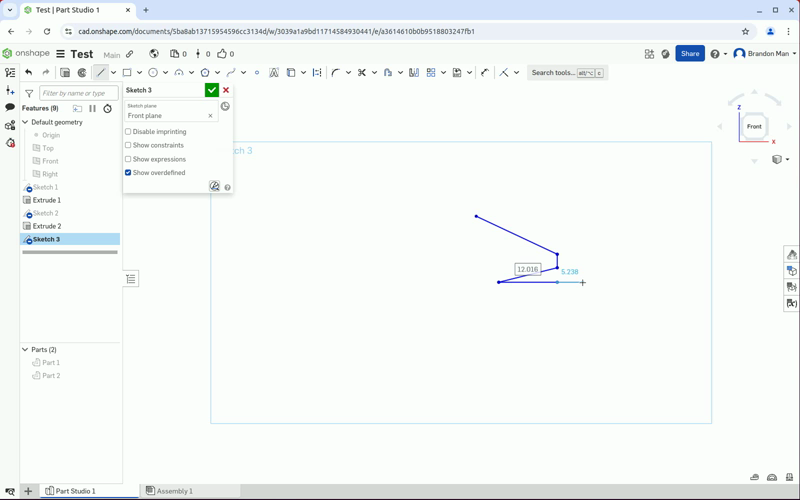
key_down(shift)
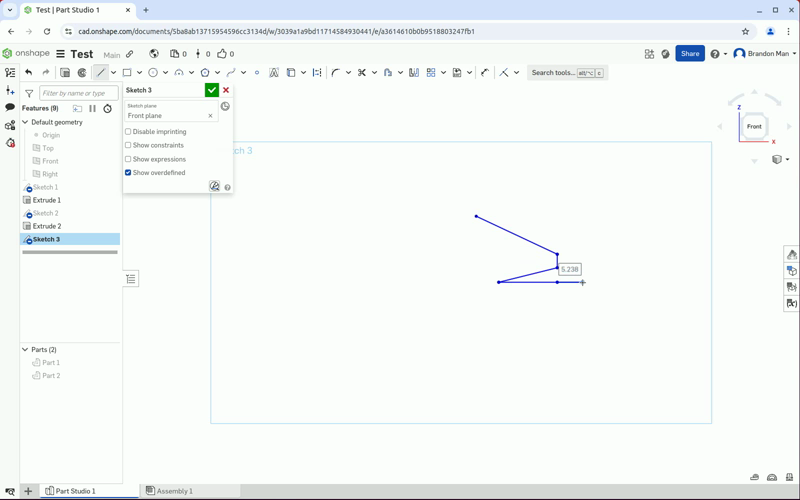
mouse_move(582, 216)
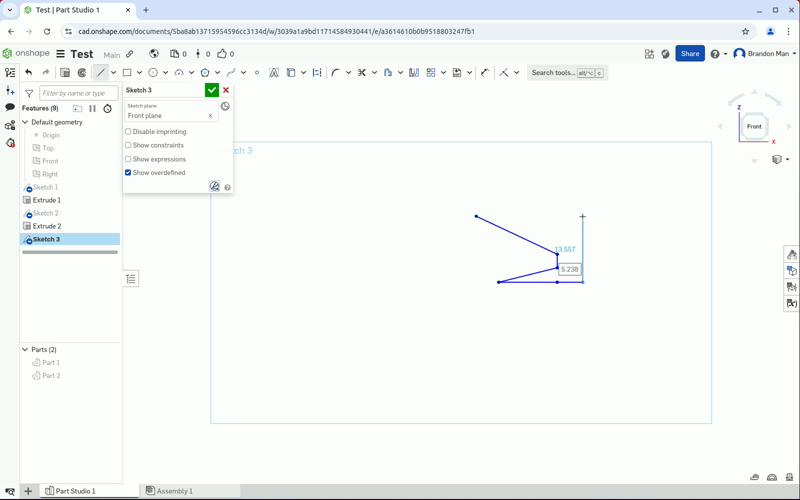
click(582, 216)
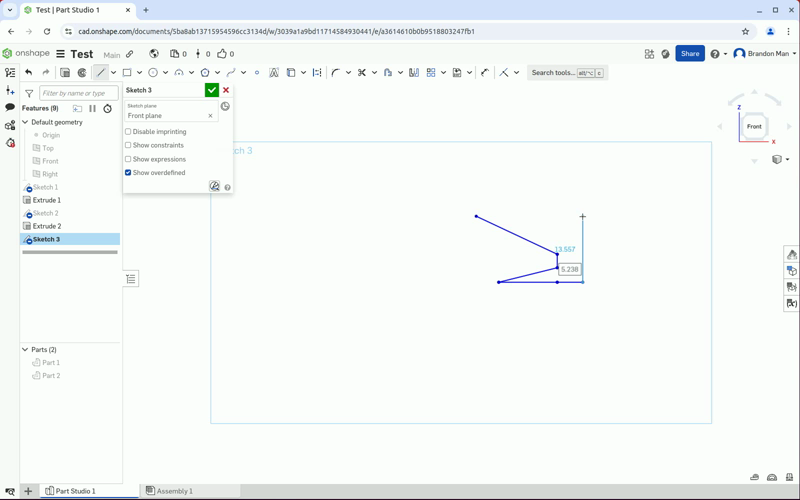
key_up(shift)
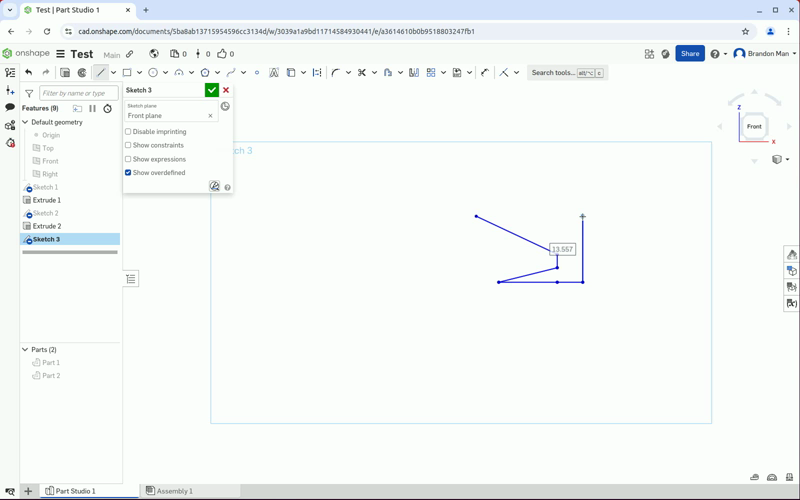
key_down(shift)
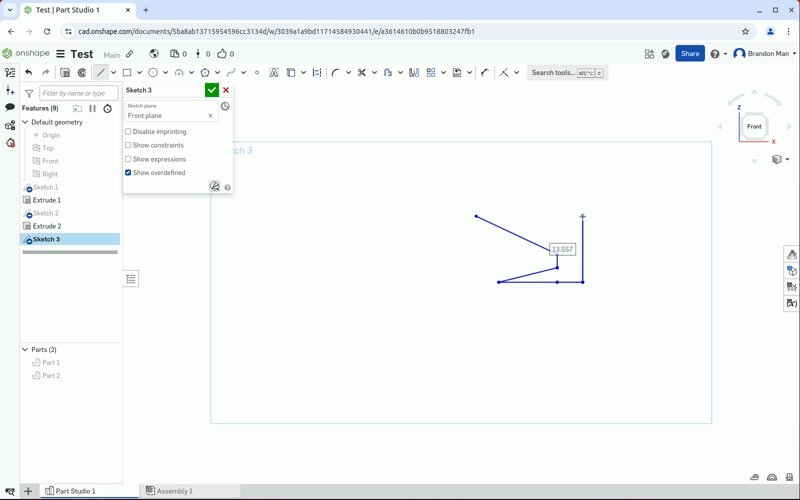
mouse_move(589, 216)
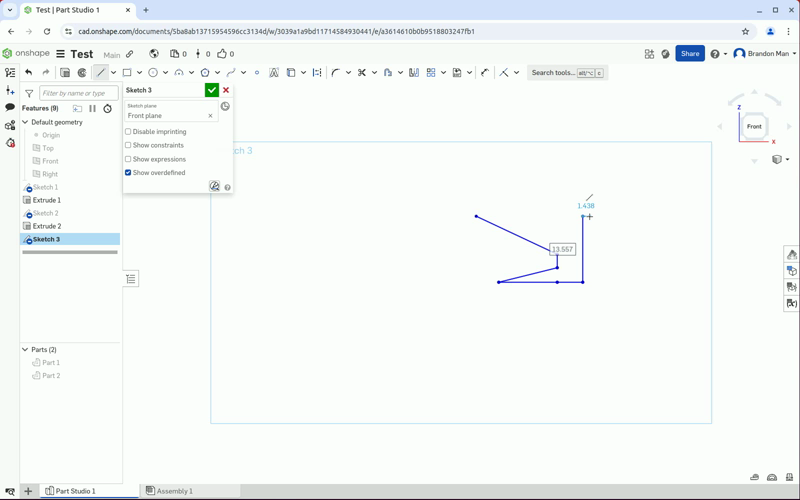
mouse_move(558, 216)
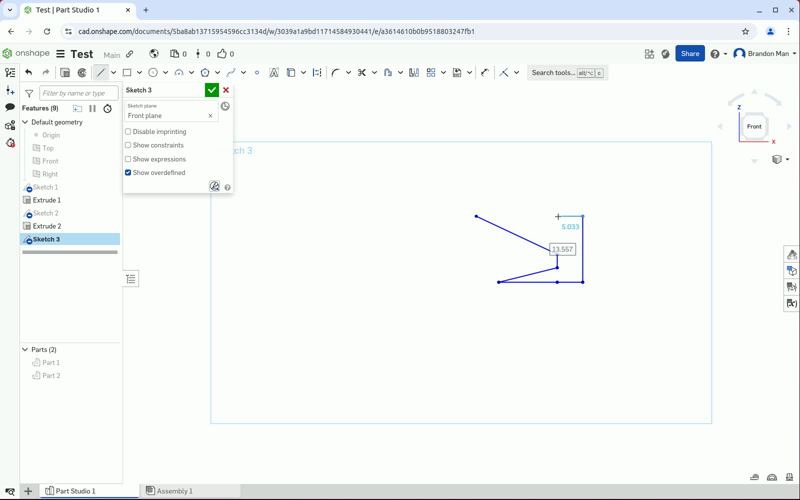
click(558, 216)
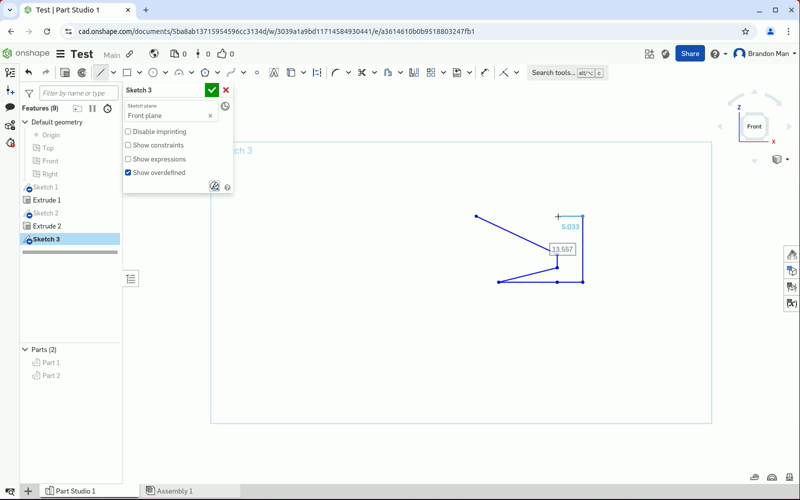
key_up(shift)
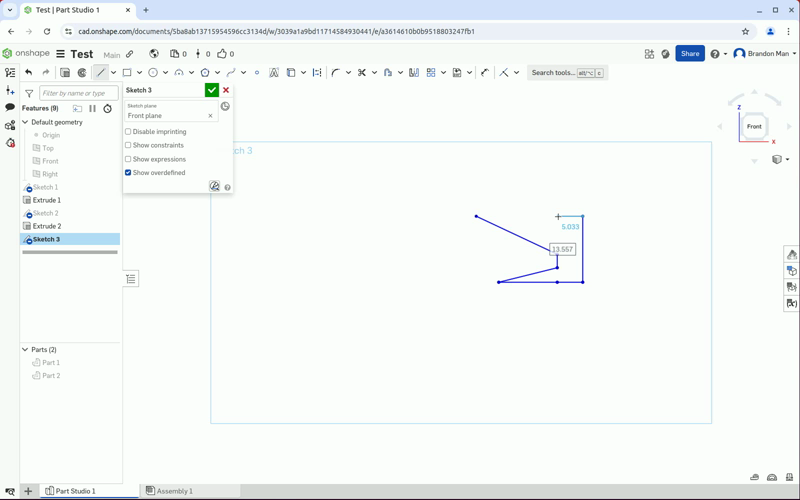
key_down(shift)
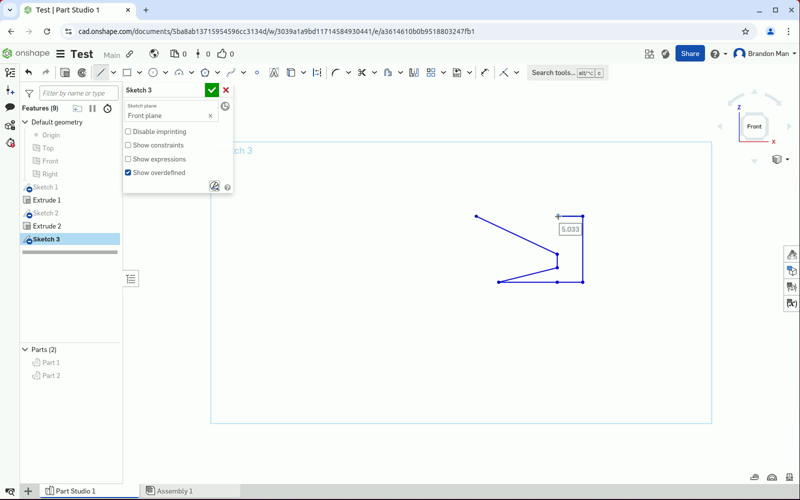
mouse_move(476, 216)
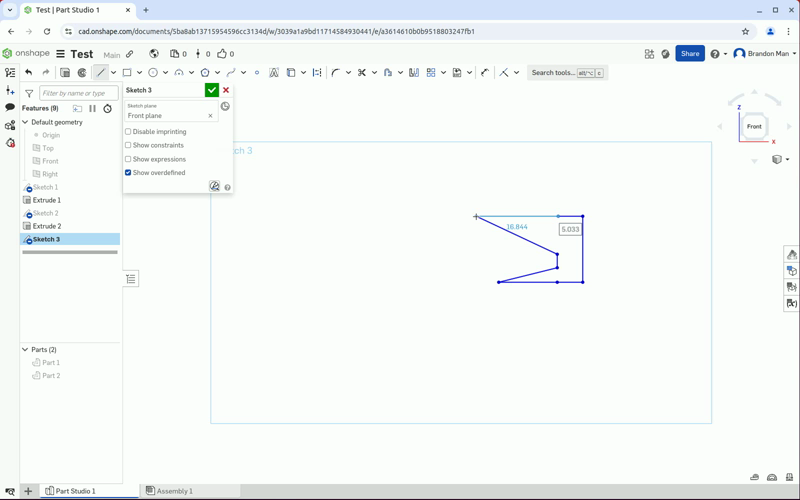
key_up(shift)
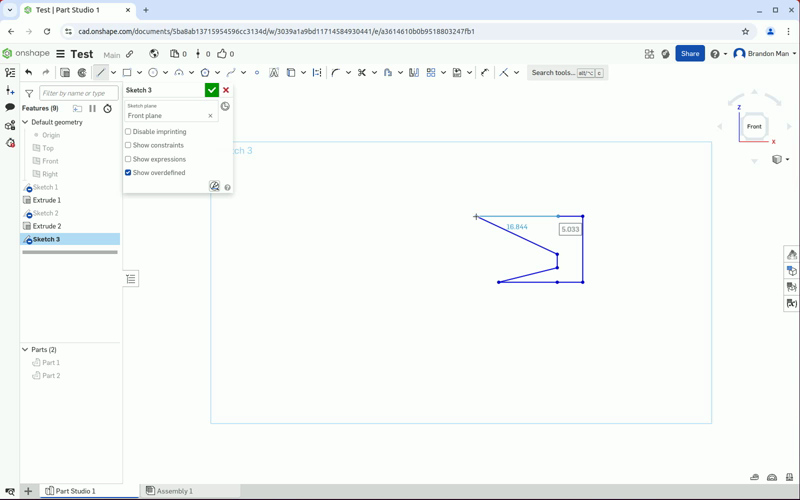
click(476, 216)
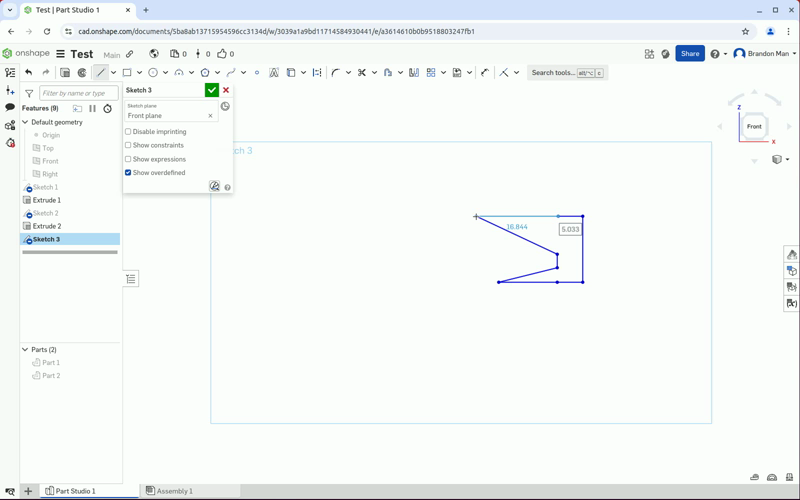
key(esc)
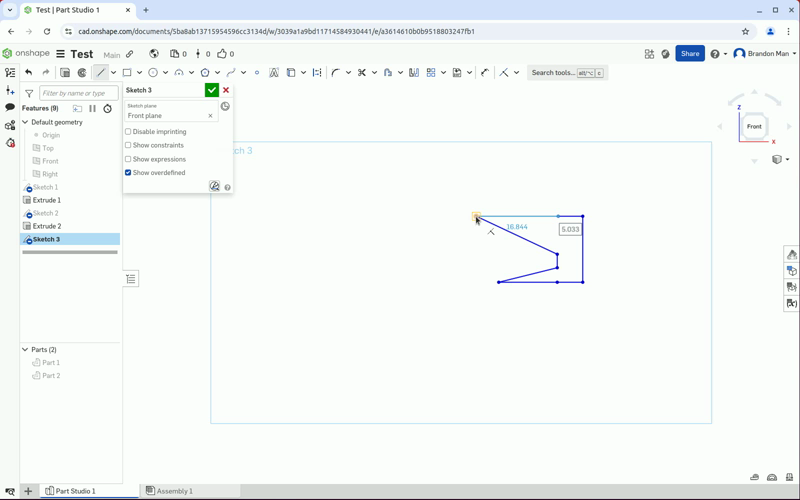
mouse_move(513, 227)
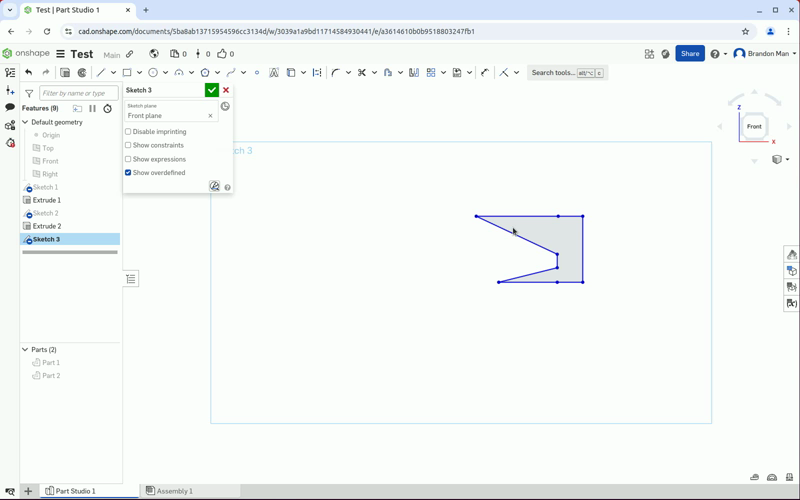
click(513, 227)
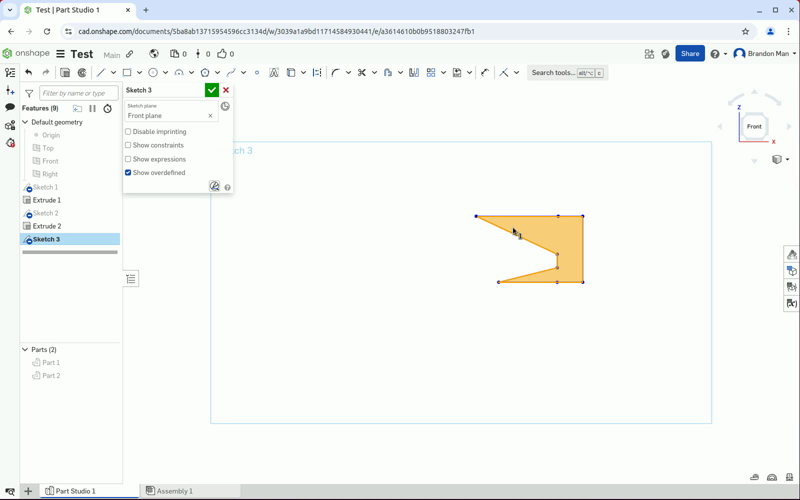
mouse_move(73, 352)
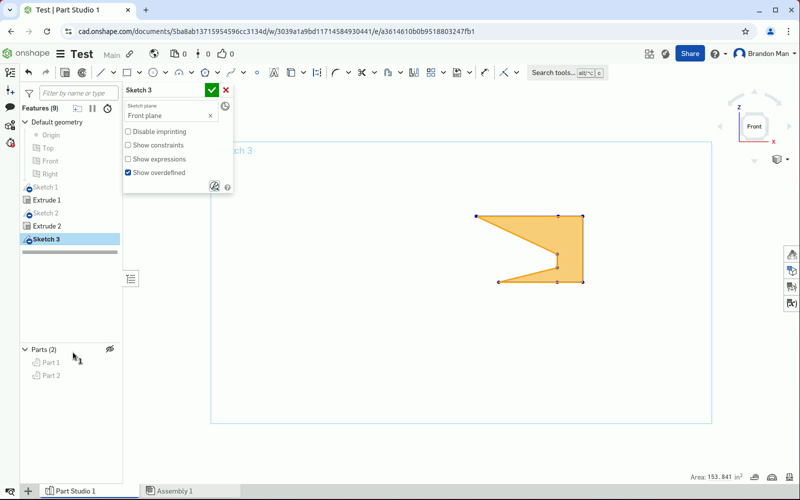
key(shift+y)
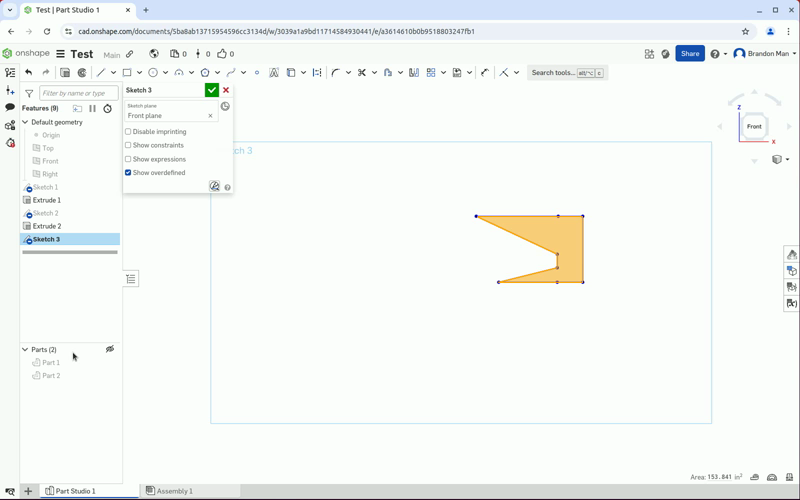
key(shift+e)
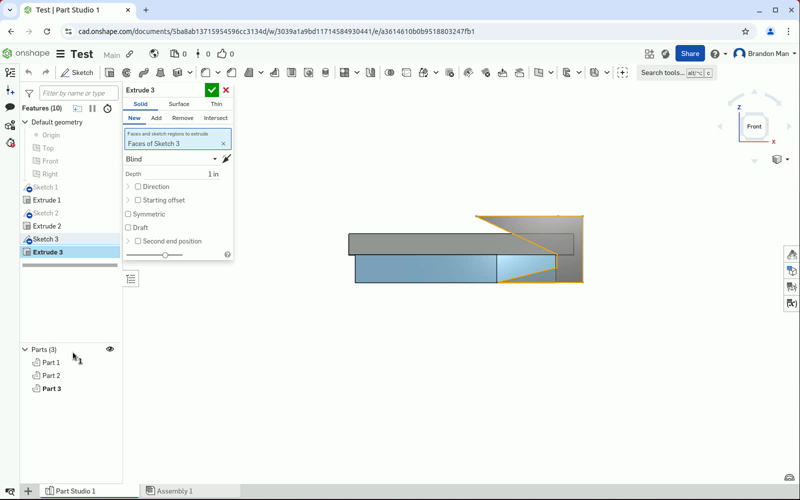
mouse_move(143, 106)
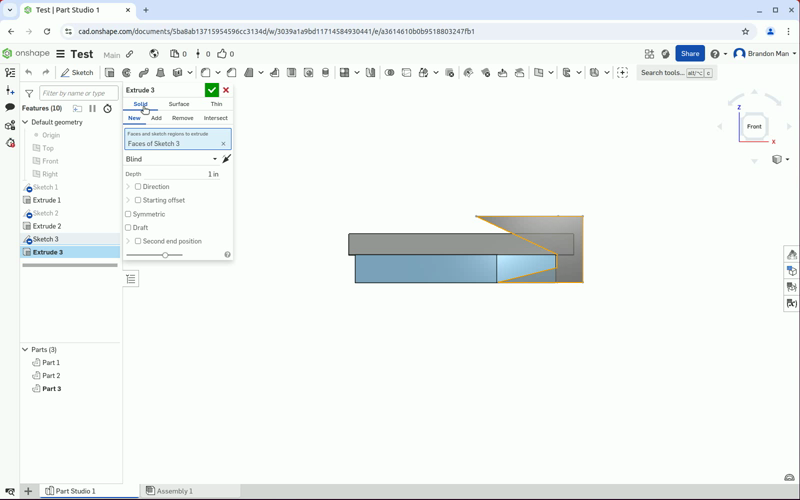
click(143, 106)
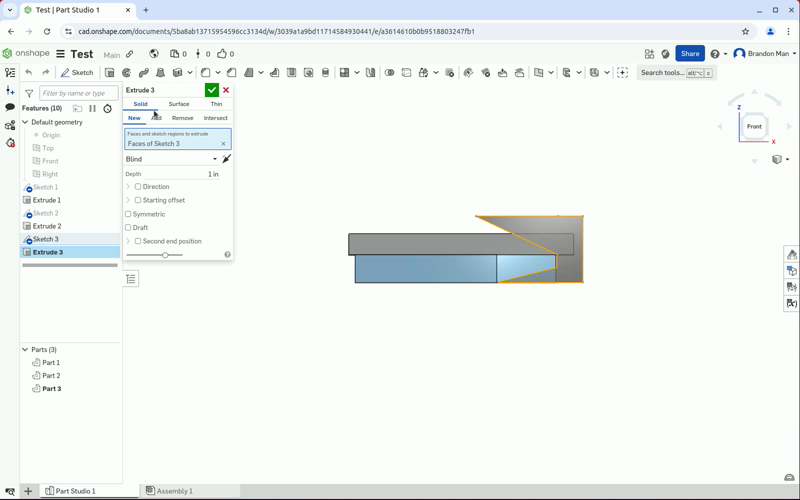
mouse_move(186, 120)
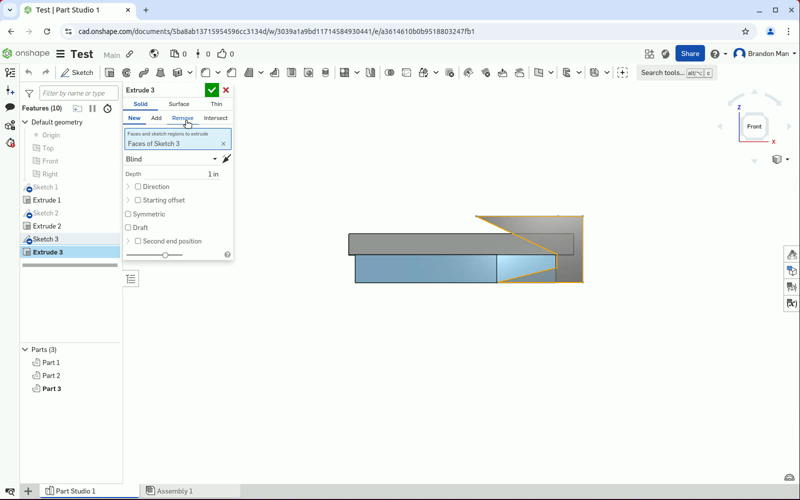
click(186, 120)
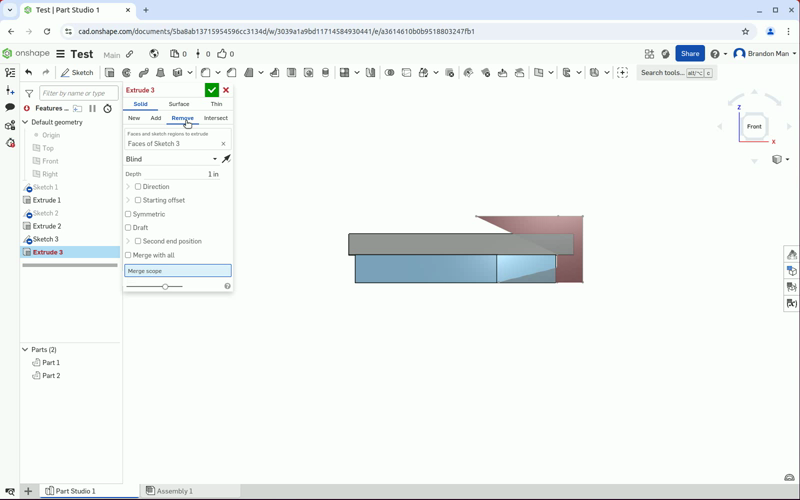
key(tab, 4)
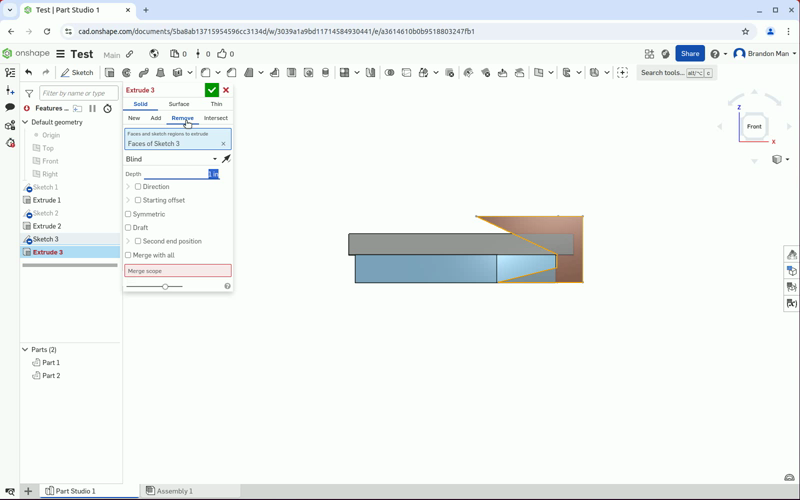
text(-57.77)
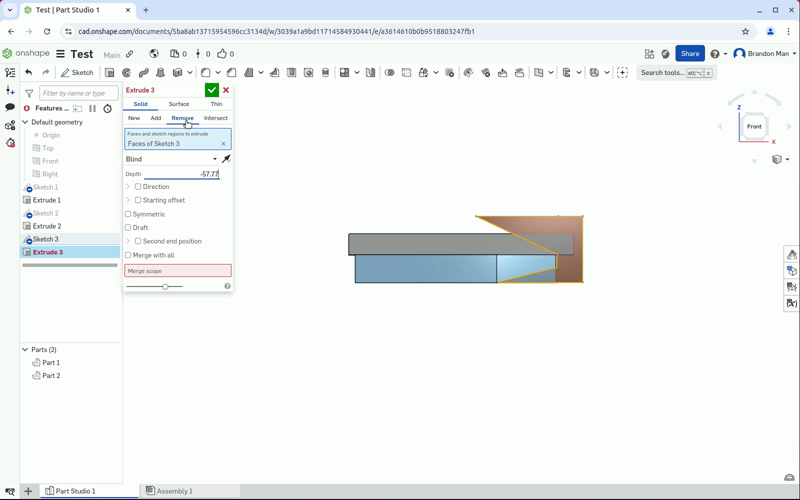
key(tab, 3)
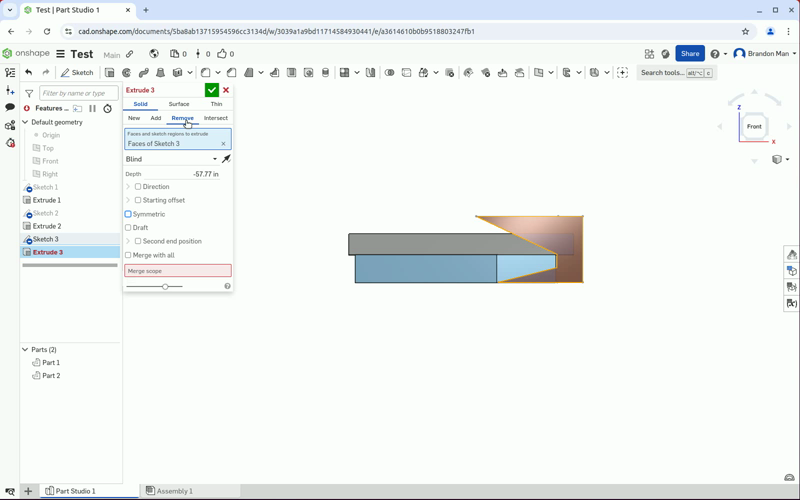
key(space)
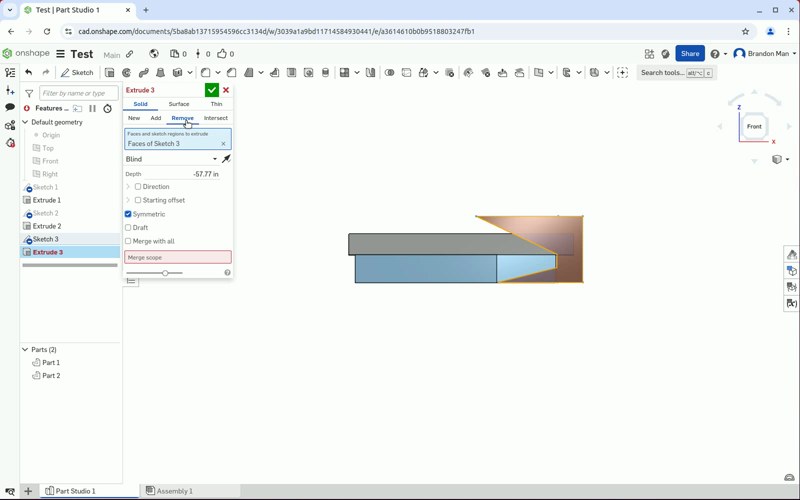
key(tab, 2)
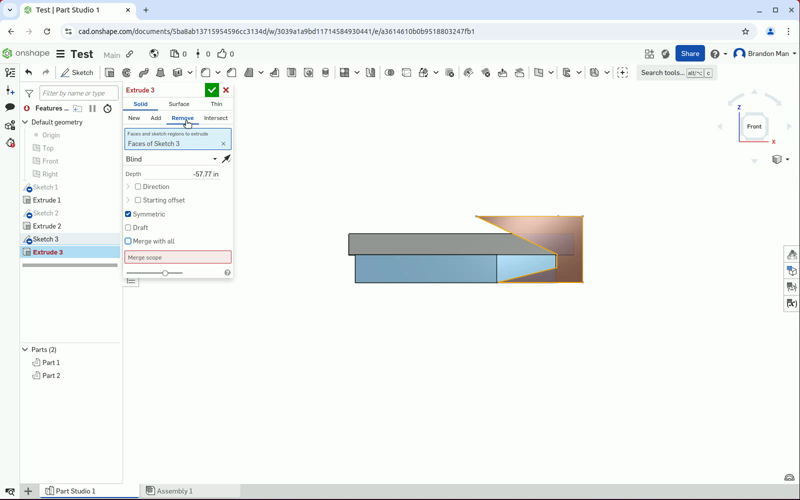
key(space)
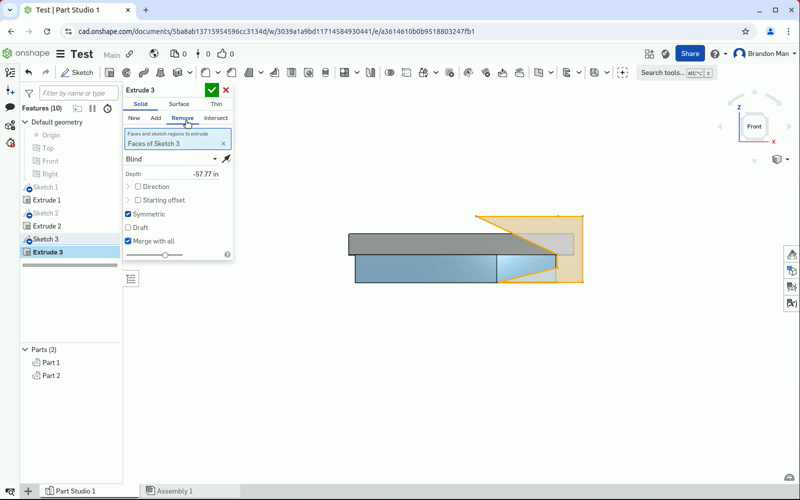
key(enter)
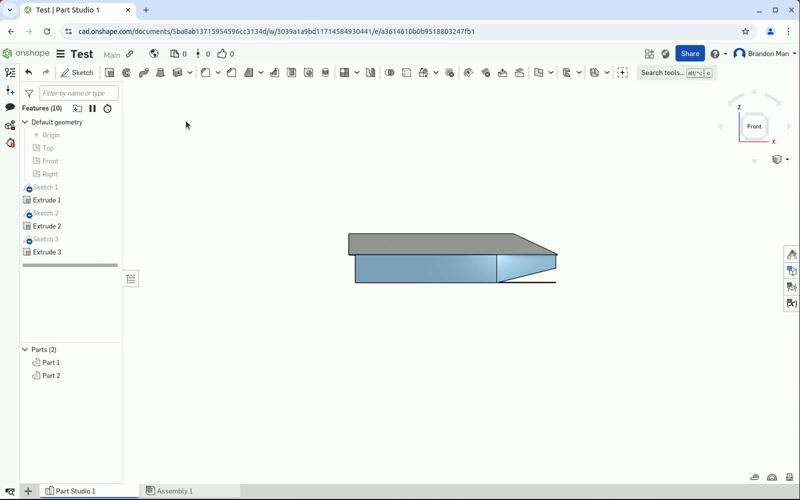
key(shift+h)
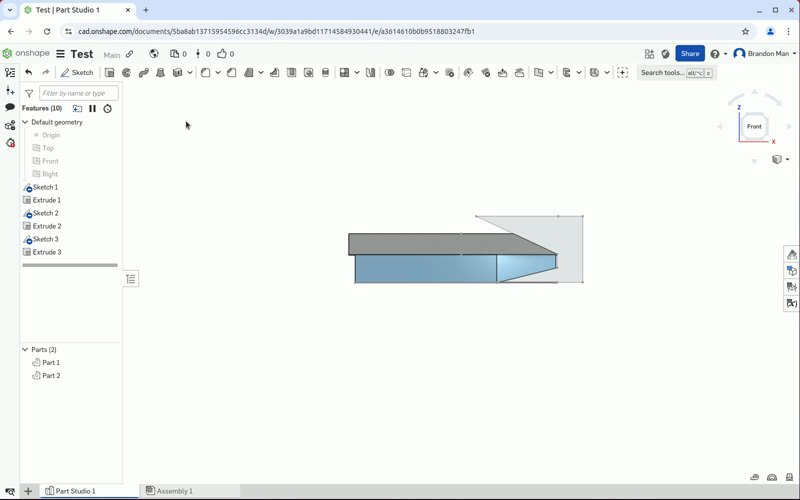
key(shift+h)
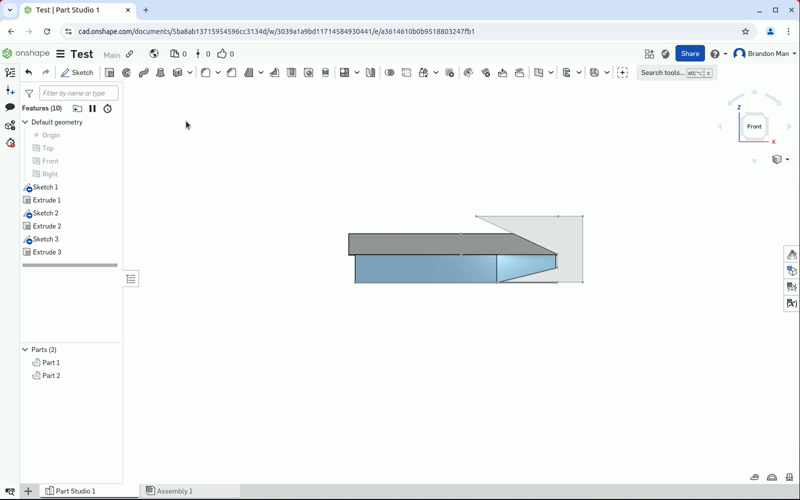
key(shift+7)
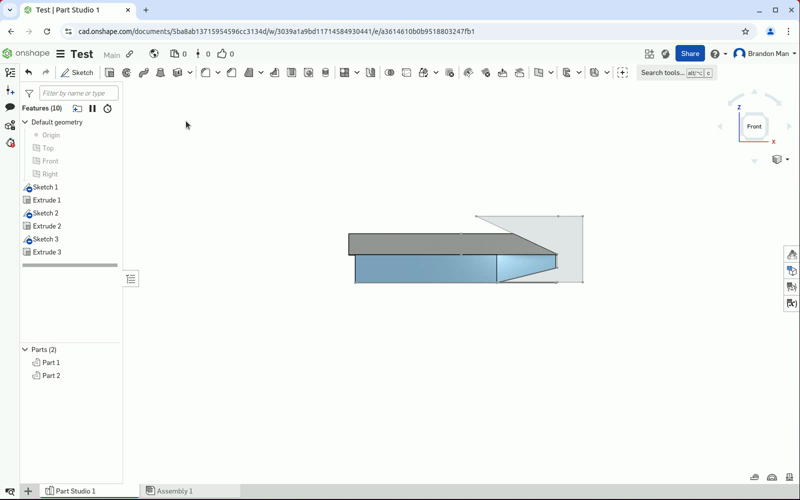
key(left, 2)
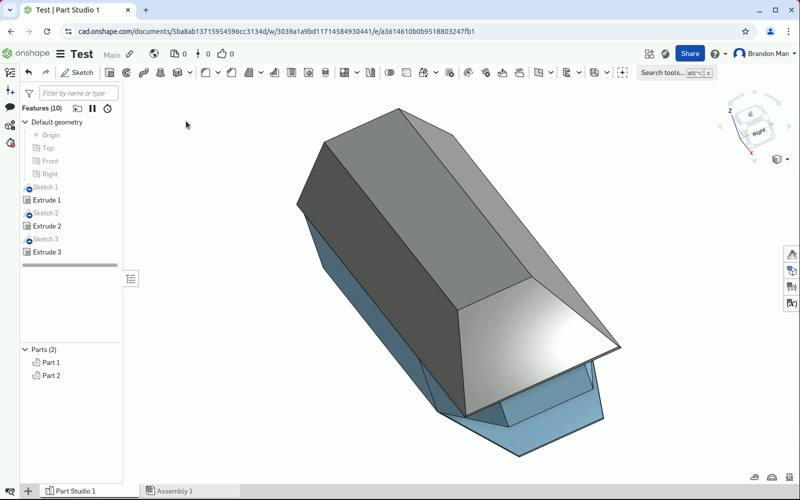
key(down, 2)
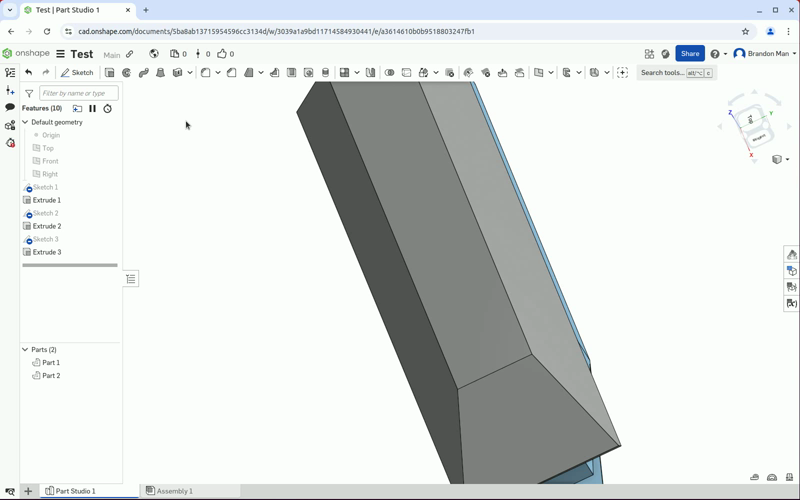
key(up, 2)
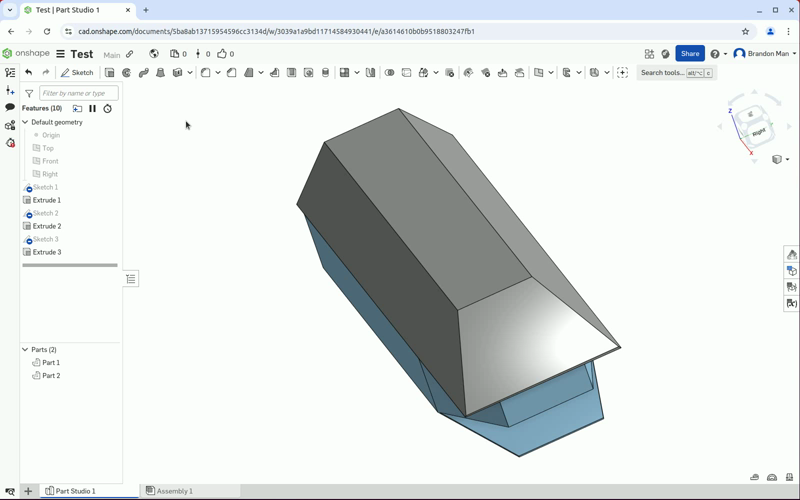
key(right, 2)
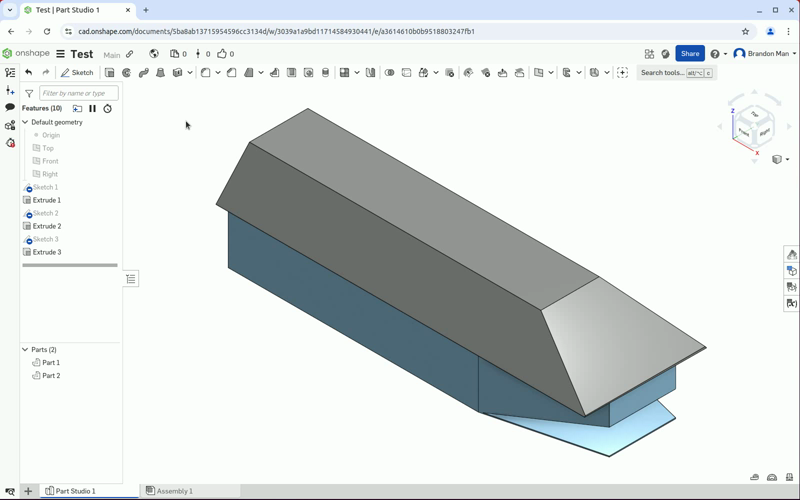
mouse_move(73, 189)
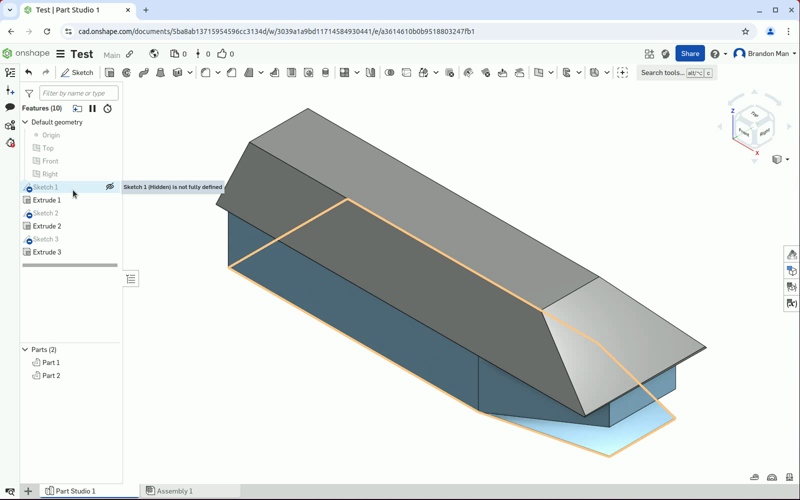
click(73, 189)